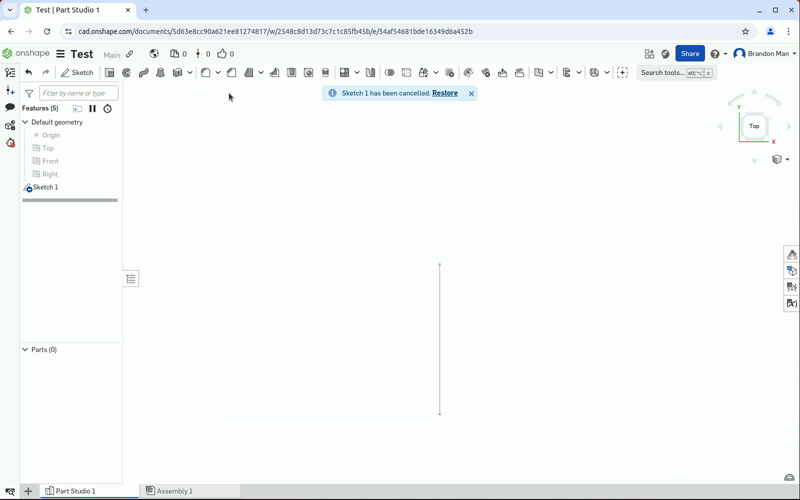
key(shift+h)
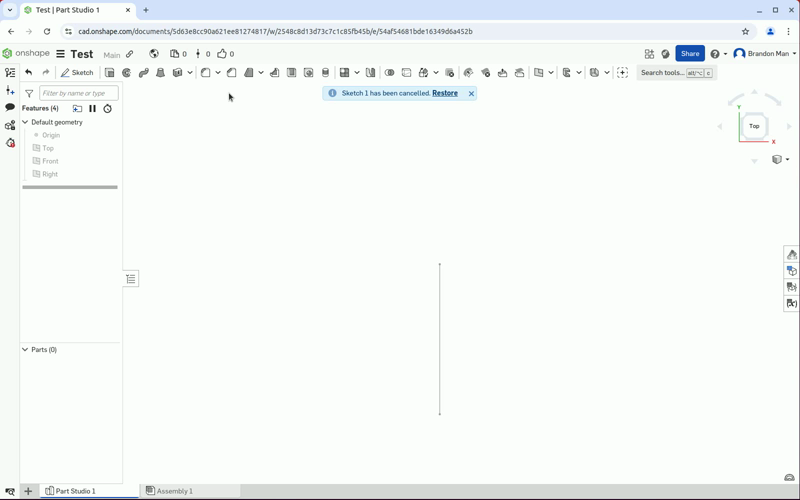
key(shift+s)
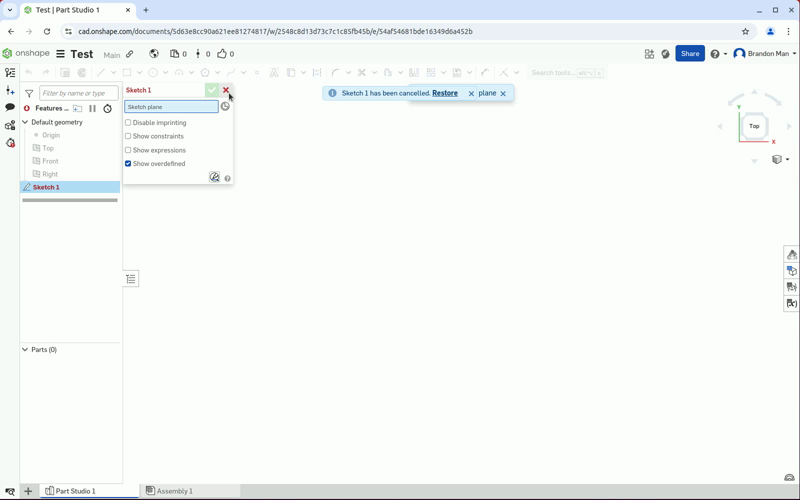
mouse_move(73, 150)
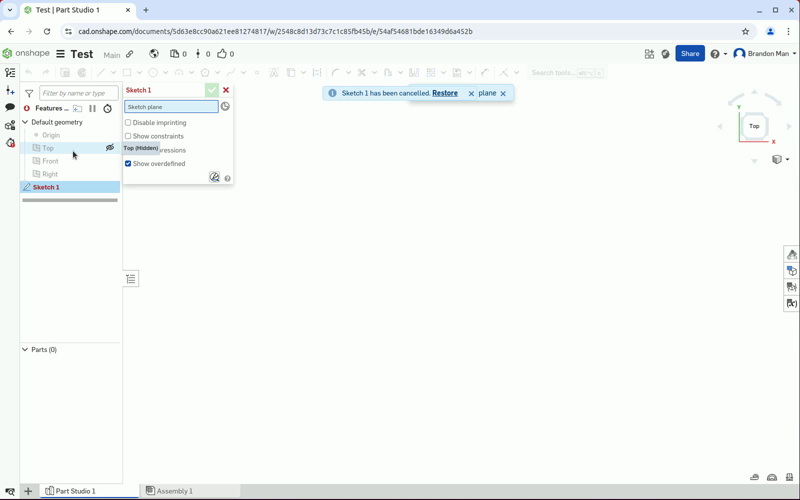
click(73, 150)
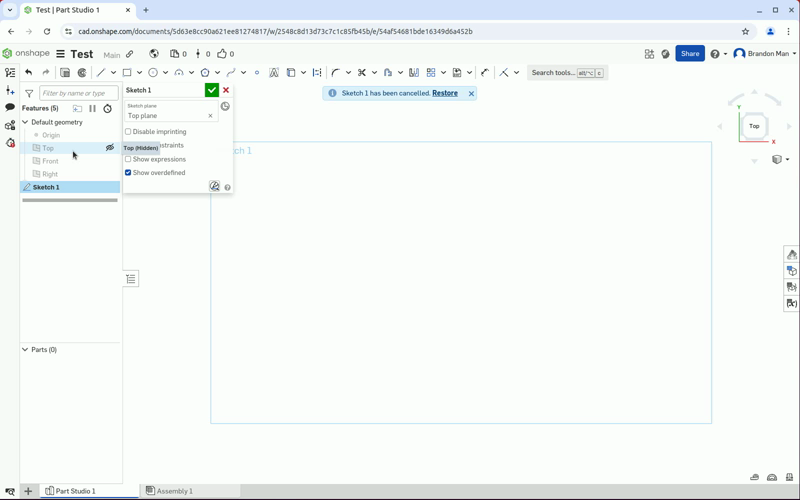
mouse_move(73, 352)
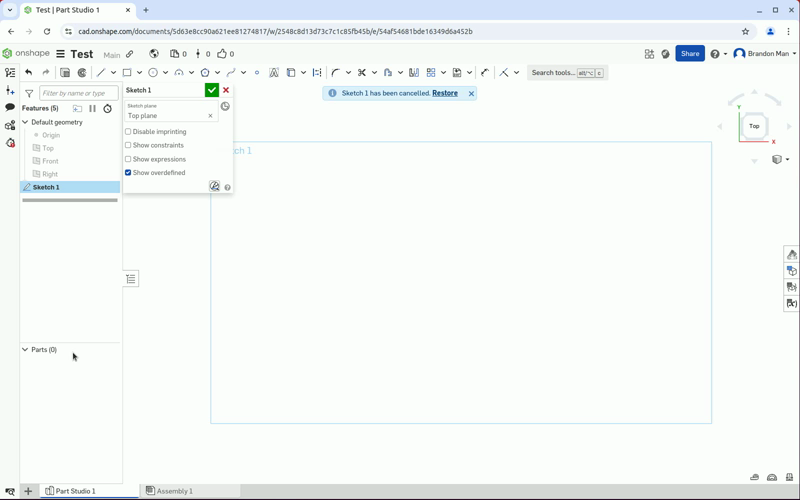
key(y)
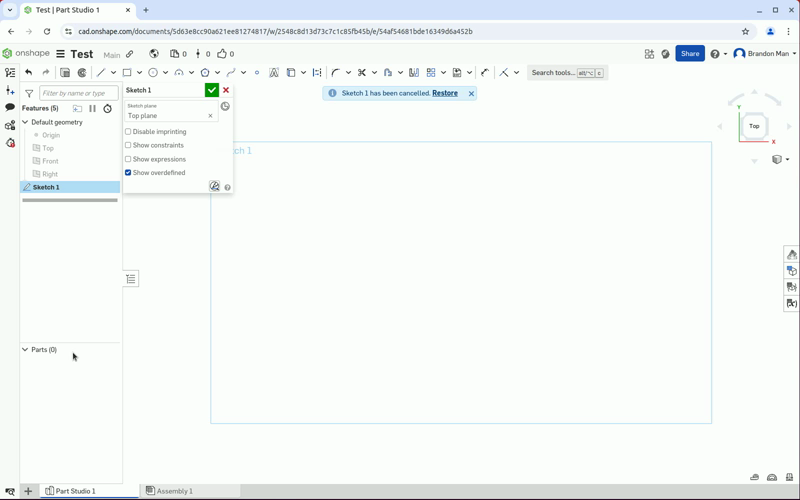
key(c)
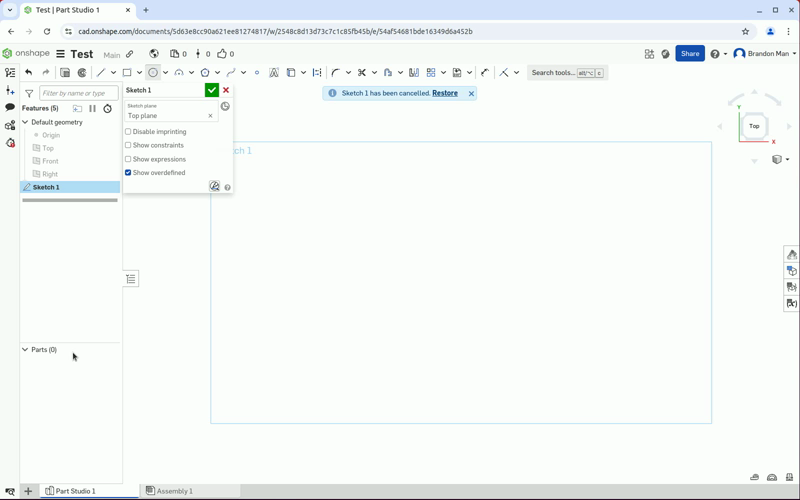
key_down(shift)
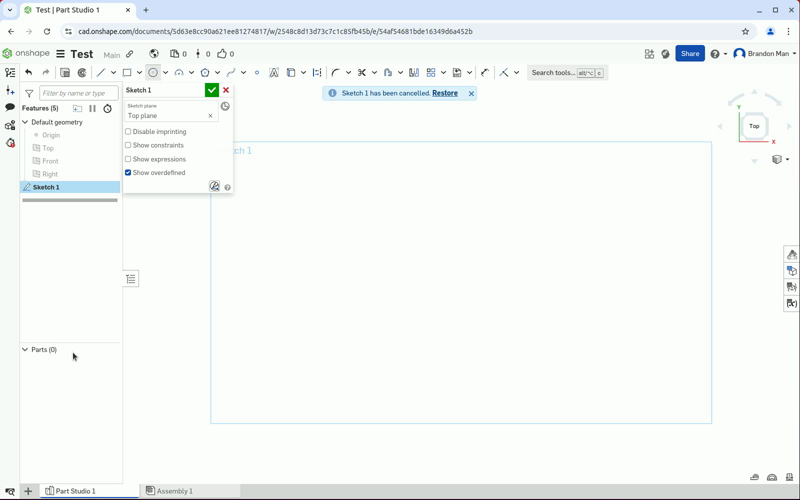
mouse_move(436, 257)
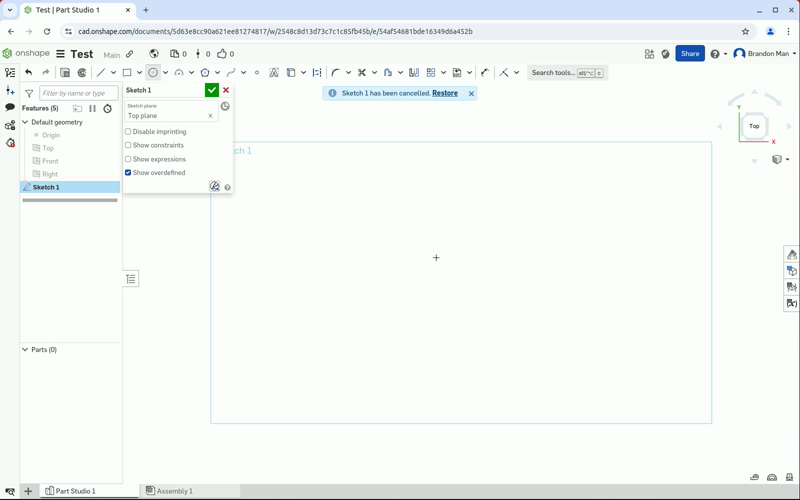
click(436, 257)
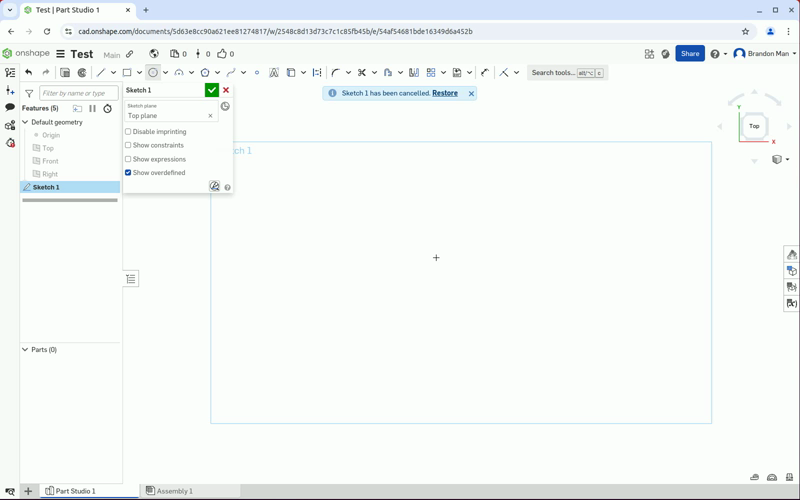
key_up(shift)
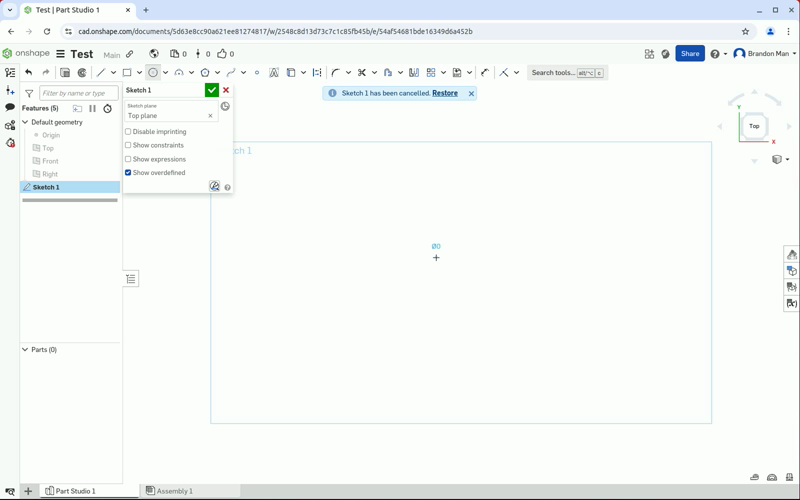
mouse_move(461, 257)
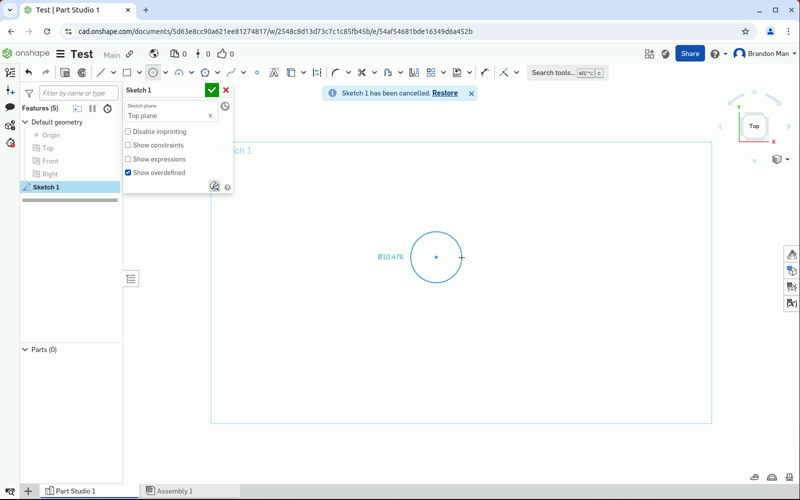
click(461, 257)
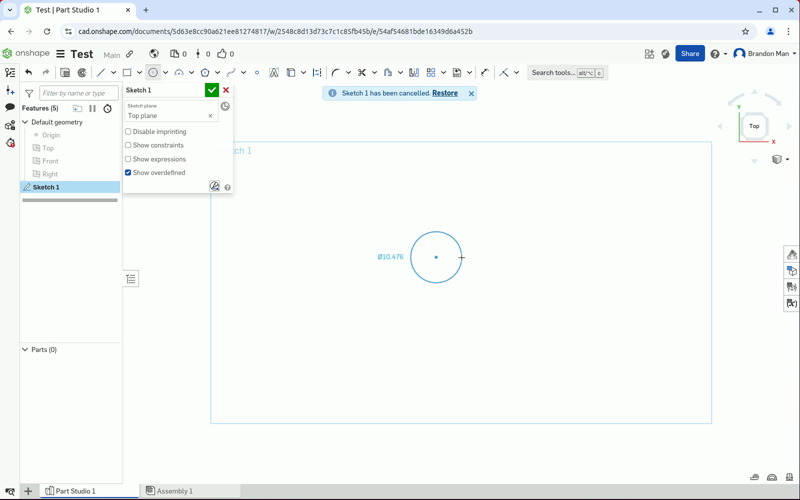
key(esc)
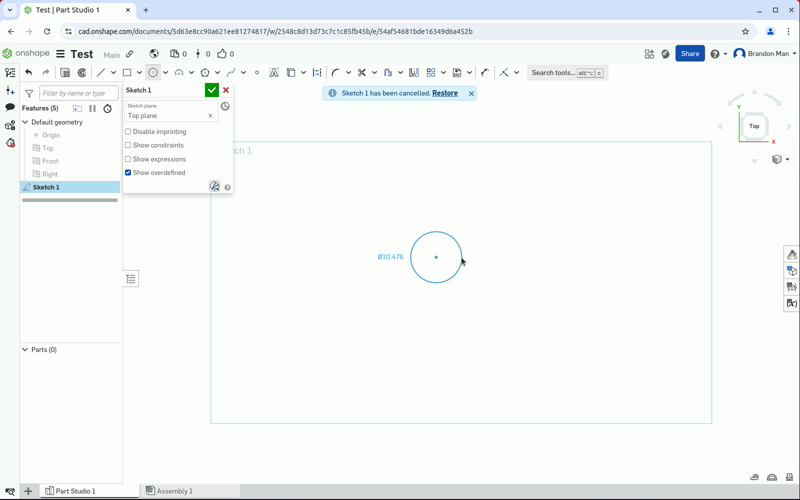
key(c)
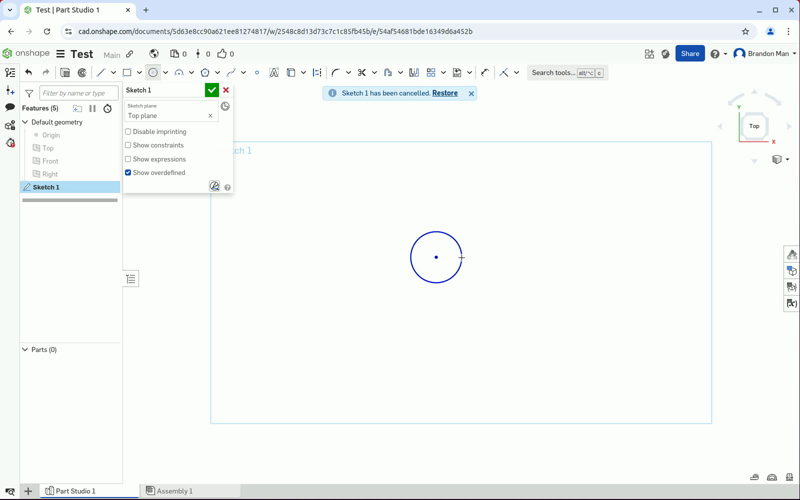
key_down(shift)
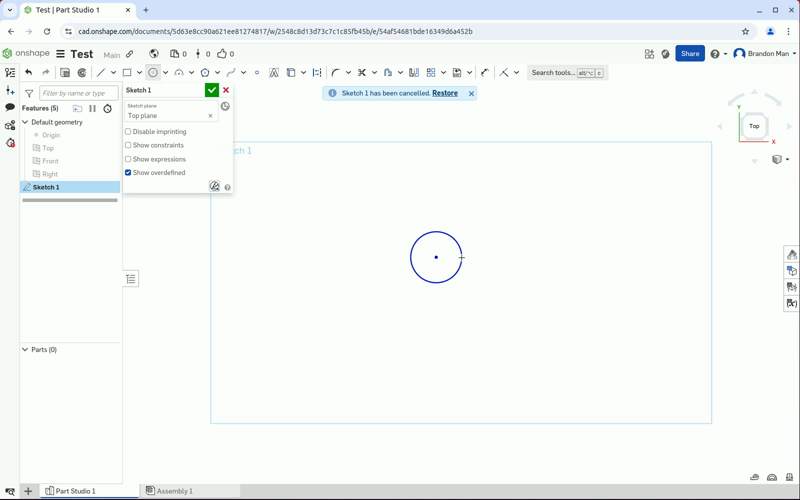
mouse_move(436, 257)
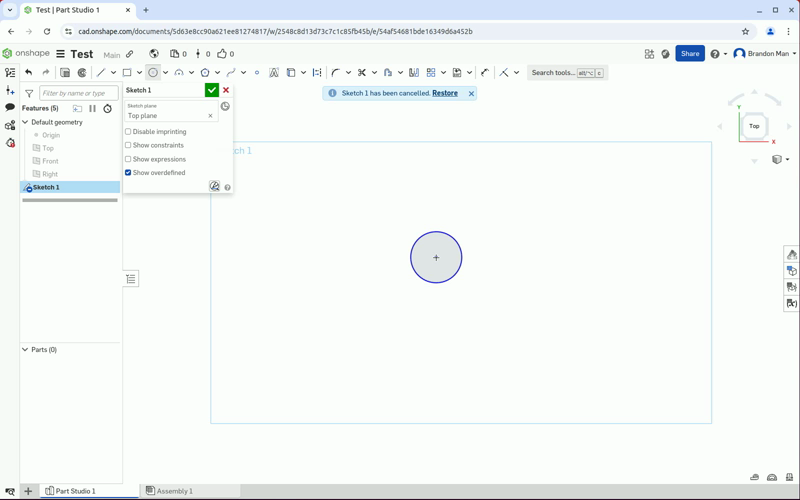
click(436, 257)
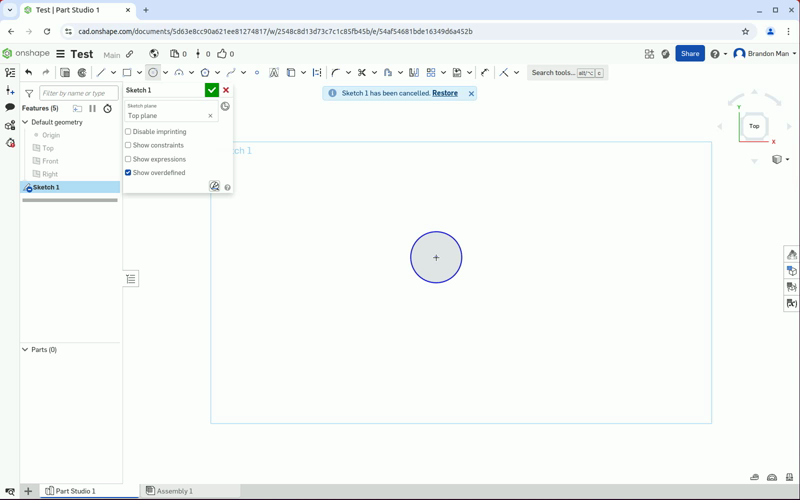
key_up(shift)
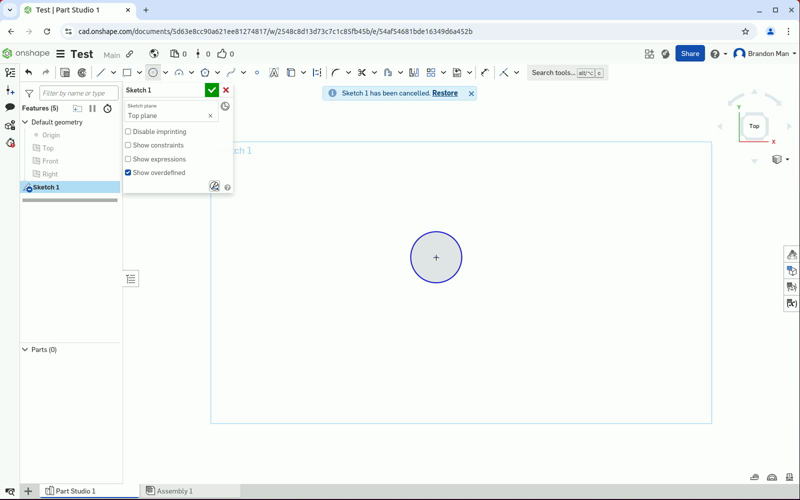
mouse_move(460, 257)
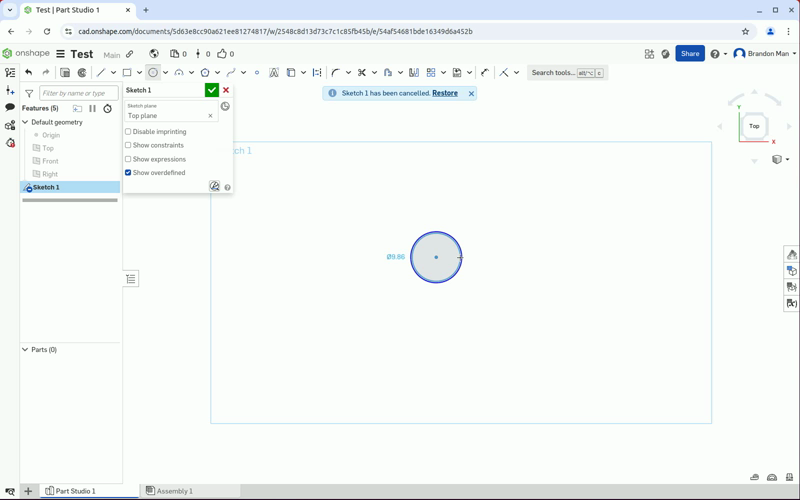
scroll(6)
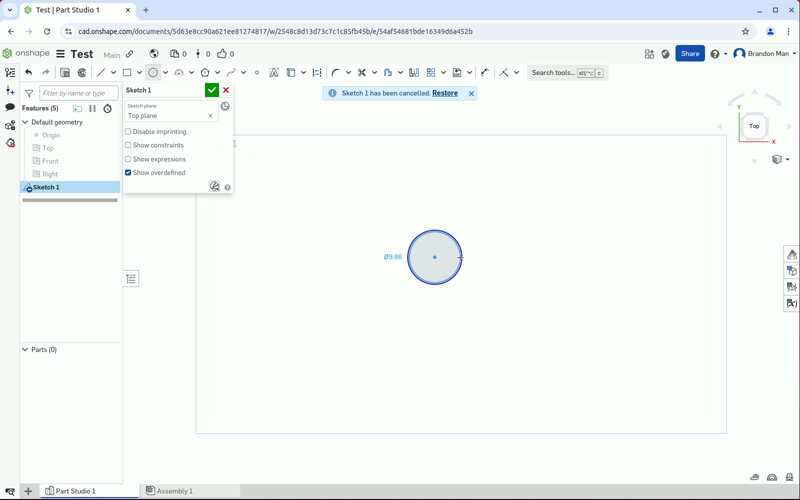
scroll(6)
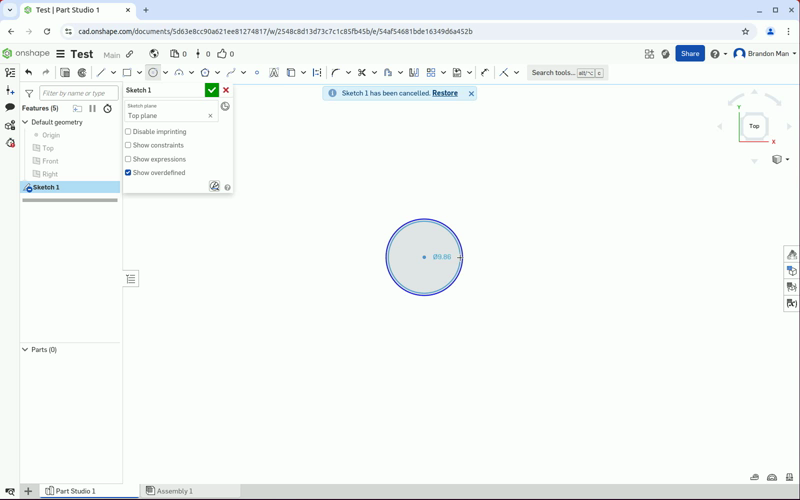
scroll(6)
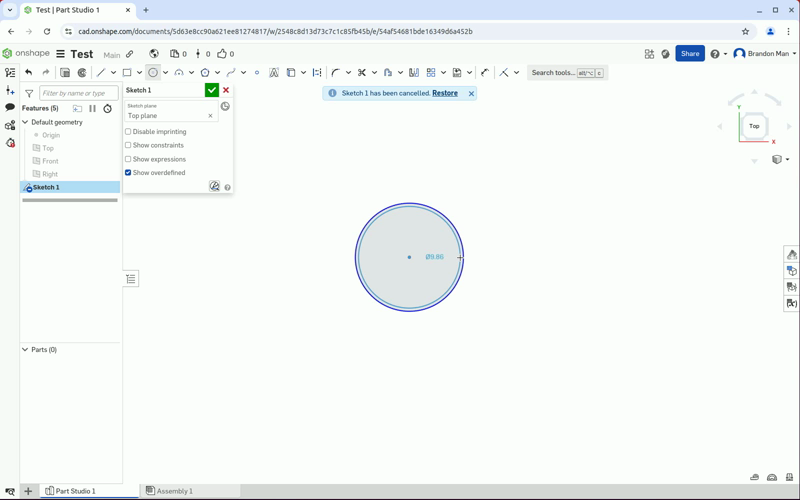
scroll(6)
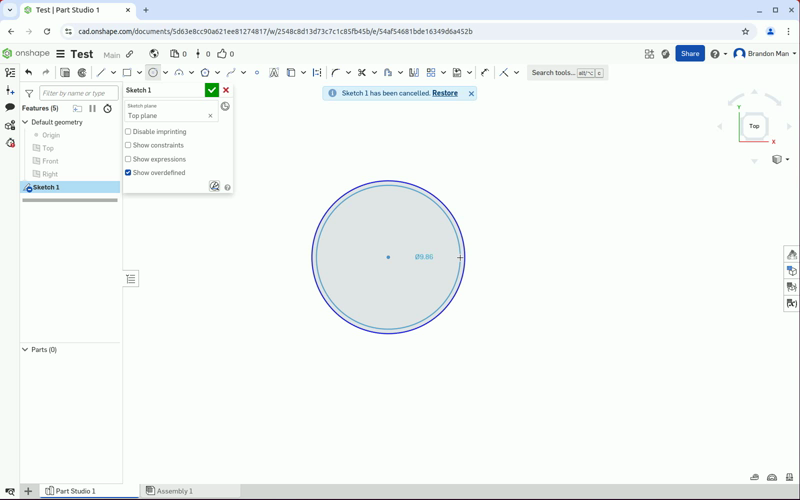
scroll(6)
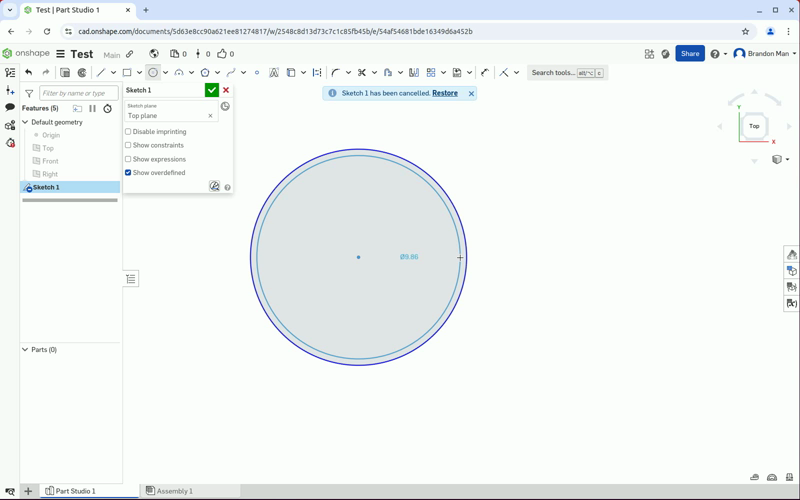
scroll(6)
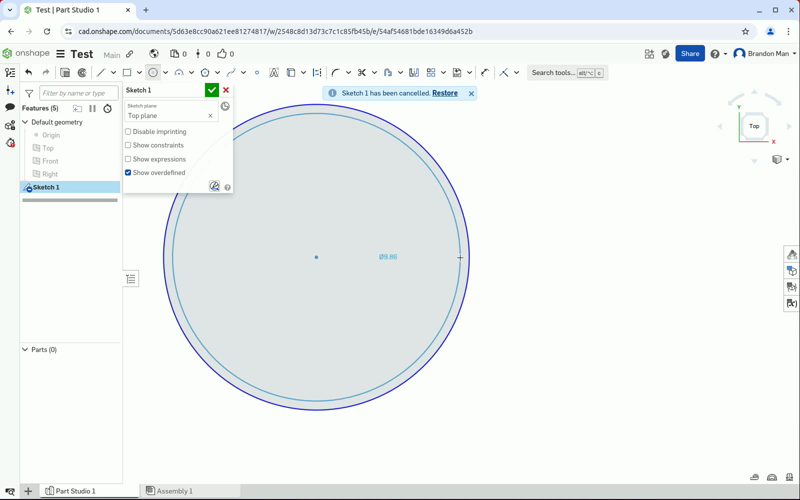
scroll(6)
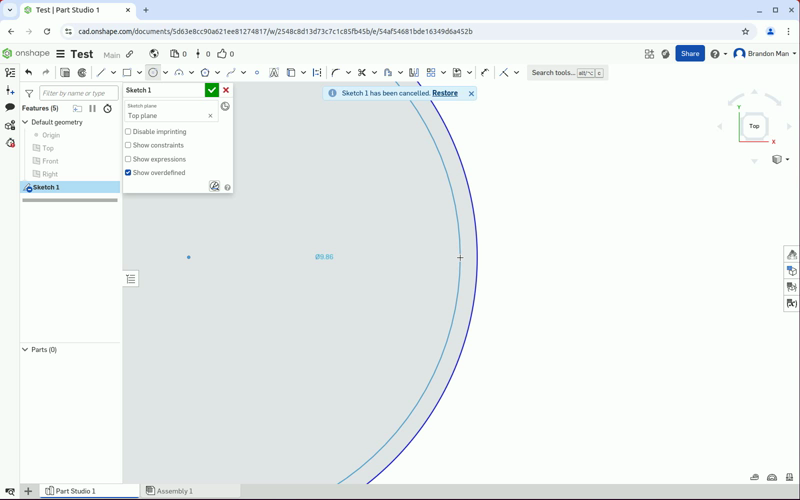
click(460, 257)
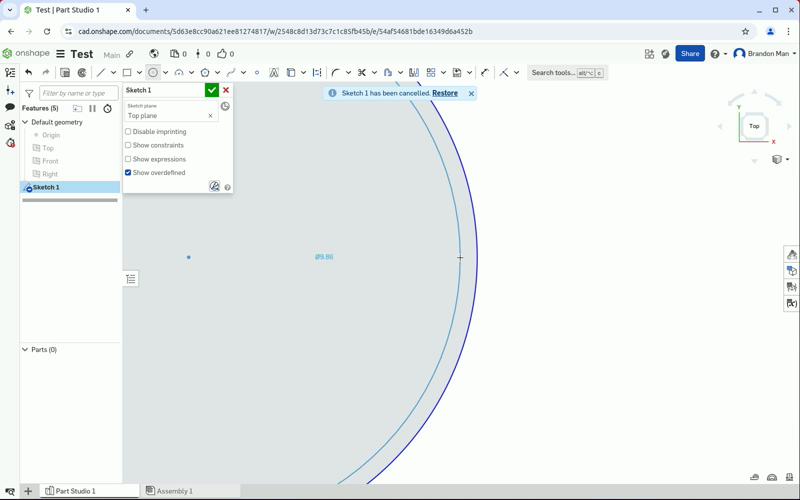
scroll(-6)
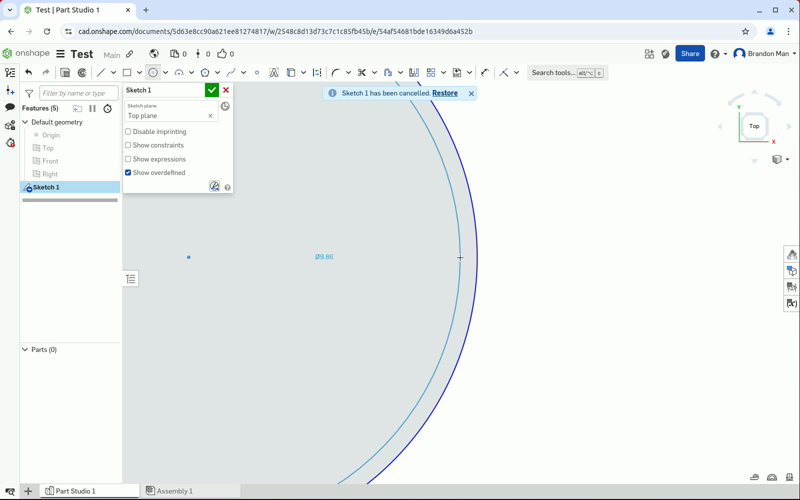
scroll(-6)
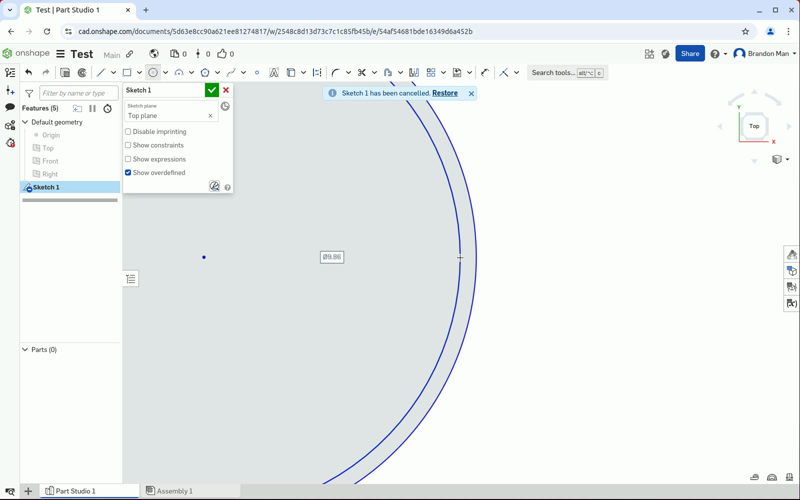
scroll(-6)
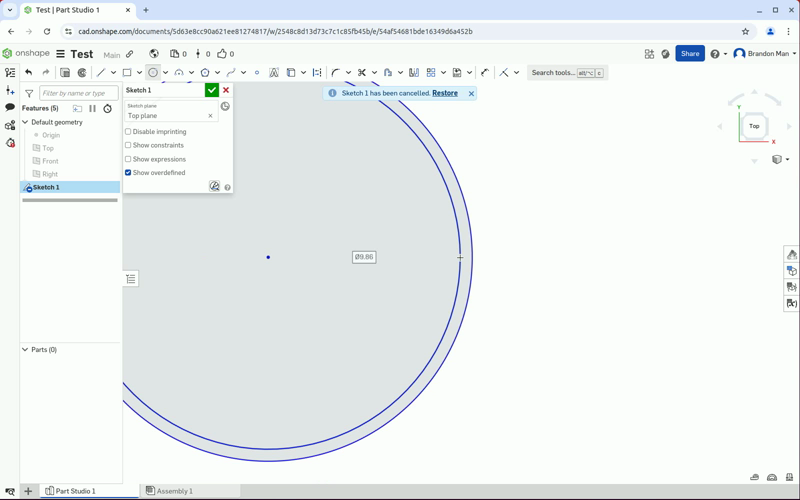
scroll(-6)
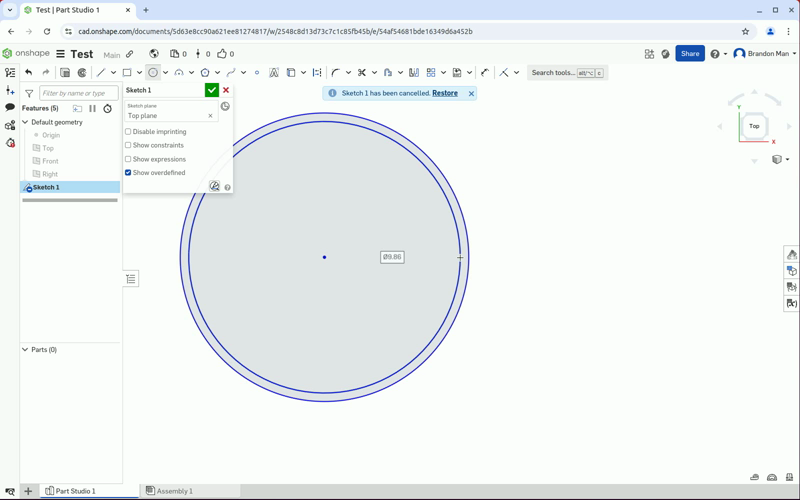
scroll(-6)
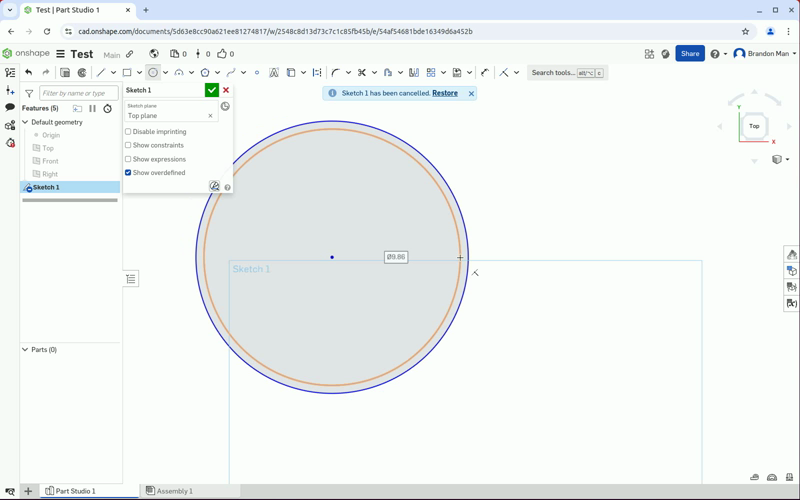
scroll(-6)
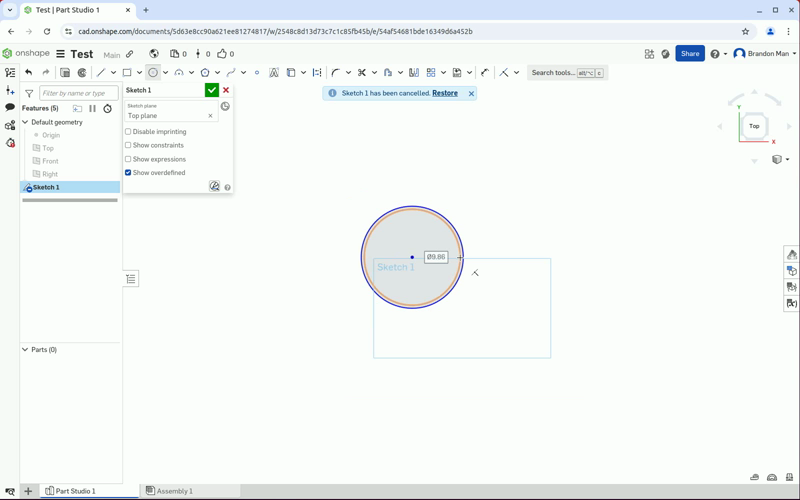
scroll(-6)
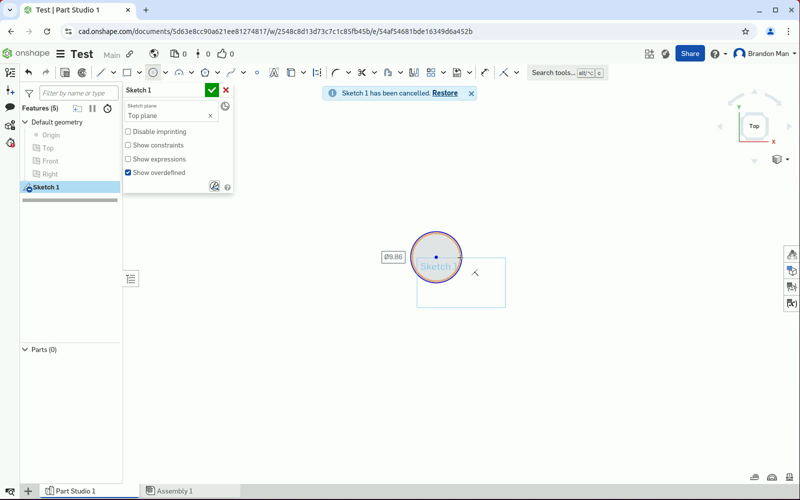
key(esc)
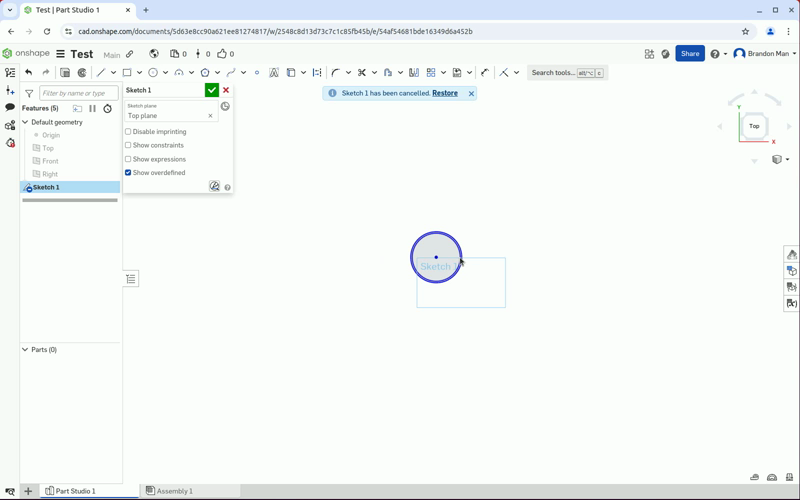
mouse_move(458, 245)
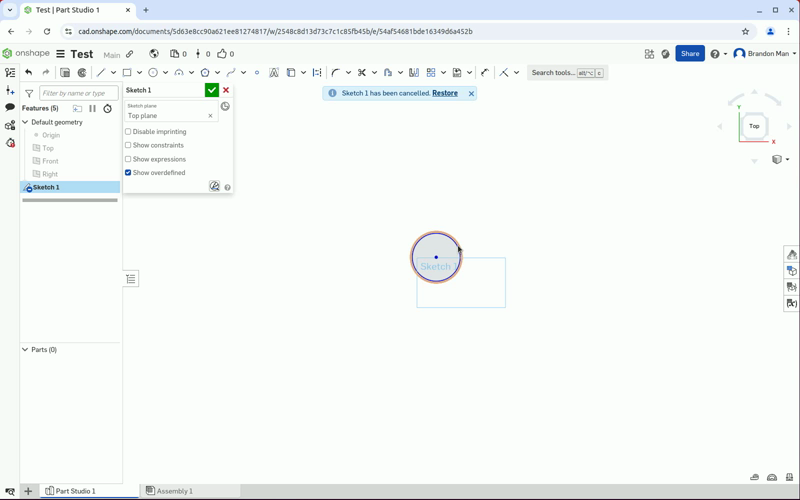
scroll(6)
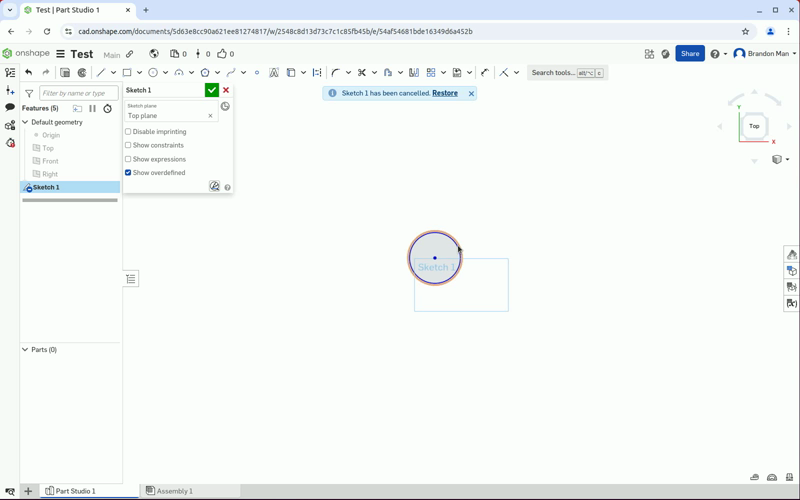
scroll(6)
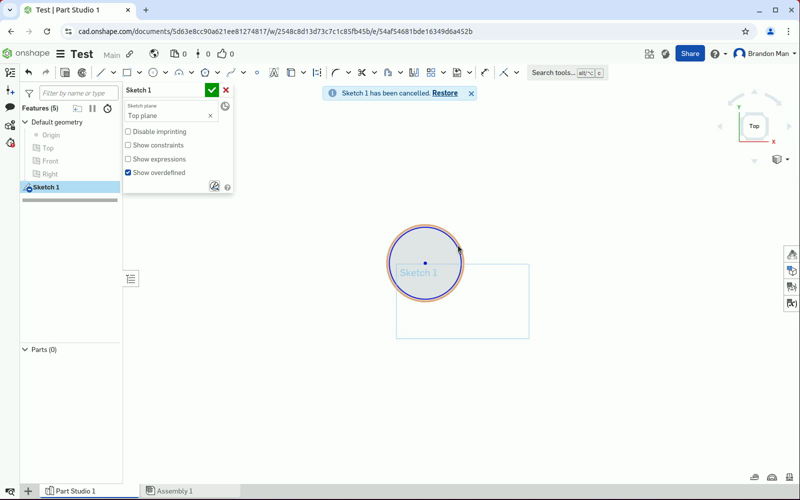
scroll(6)
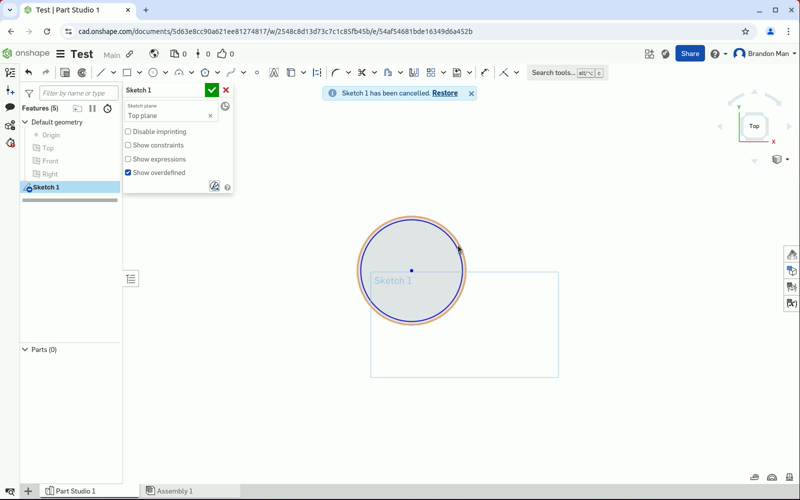
scroll(6)
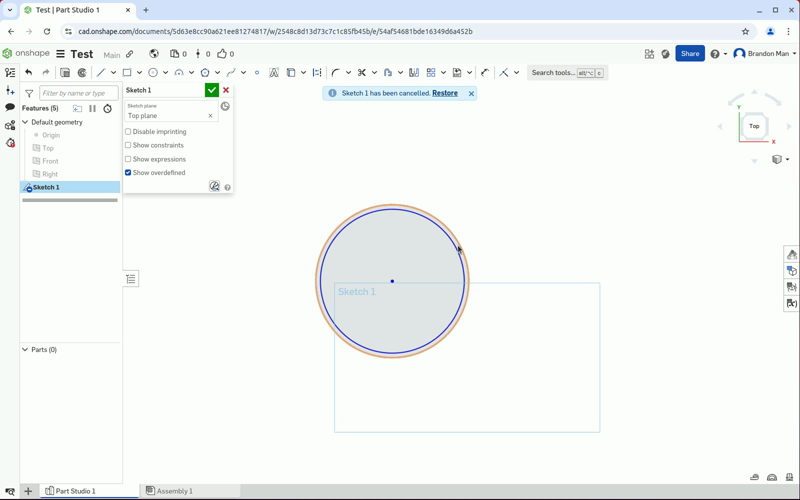
scroll(6)
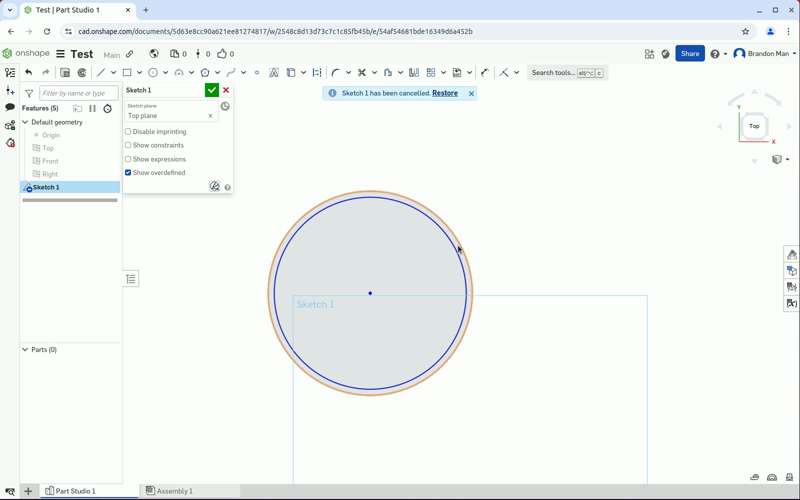
scroll(6)
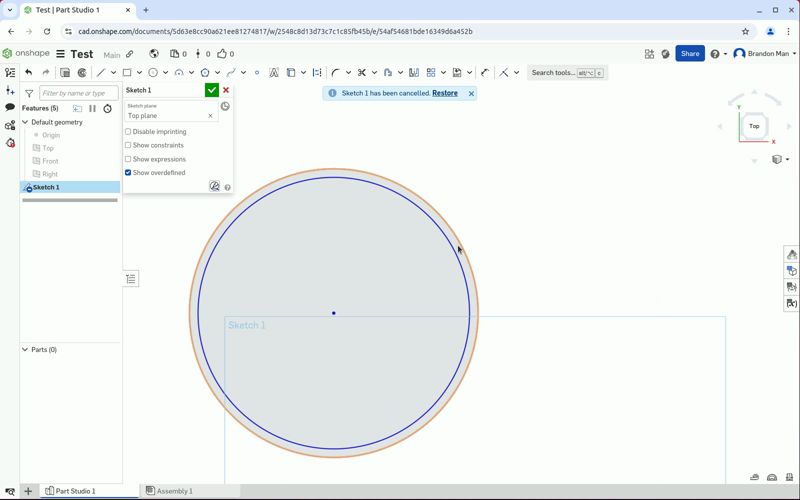
scroll(6)
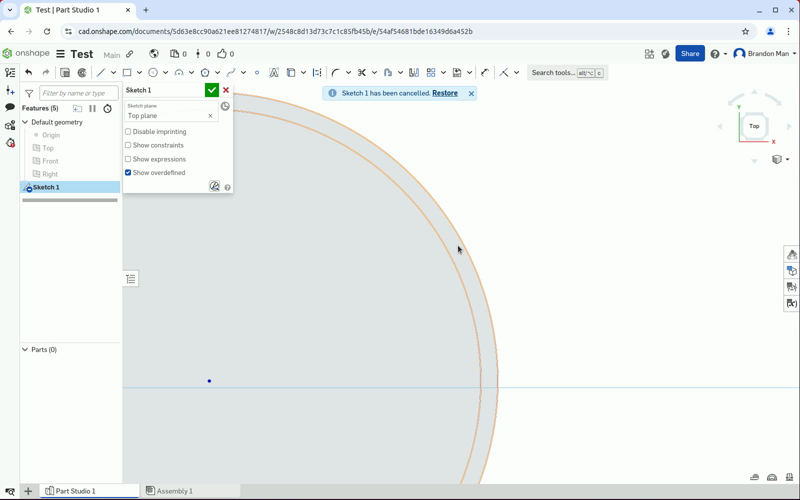
click(458, 245)
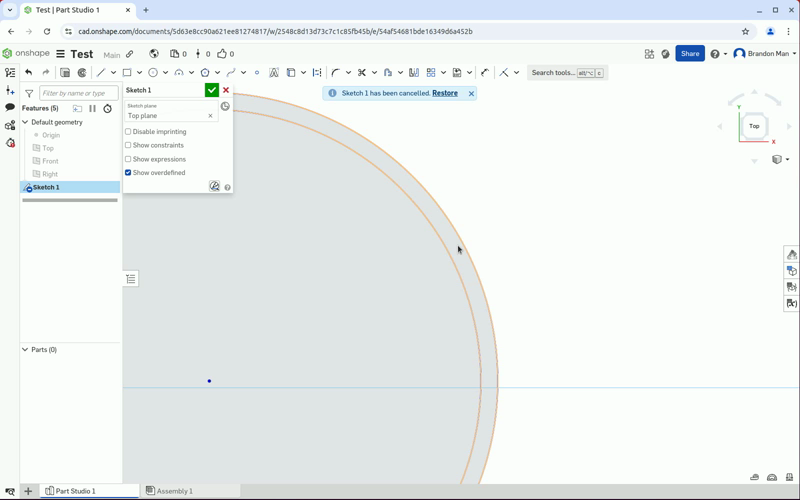
scroll(-6)
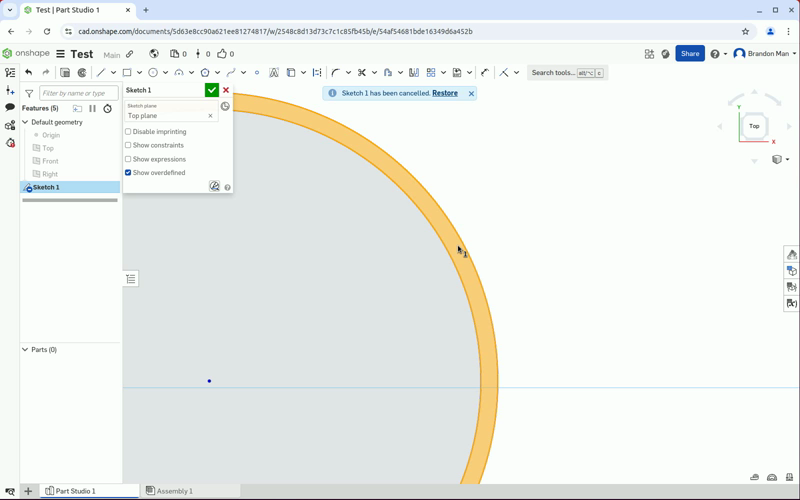
scroll(-6)
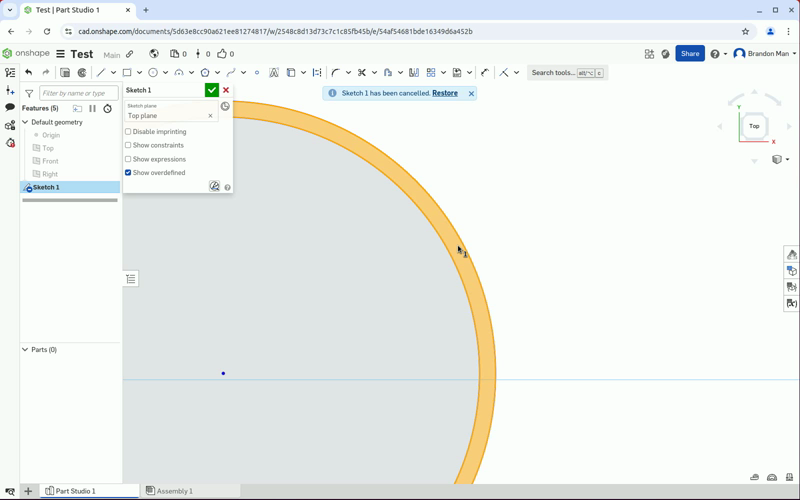
scroll(-6)
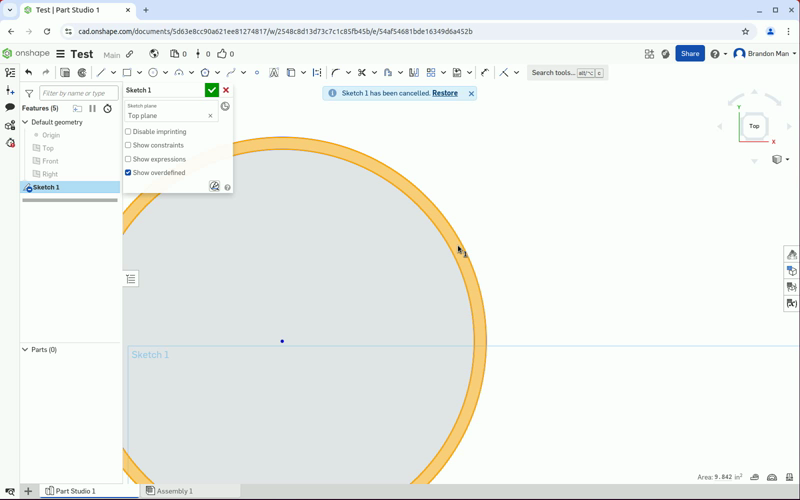
scroll(-6)
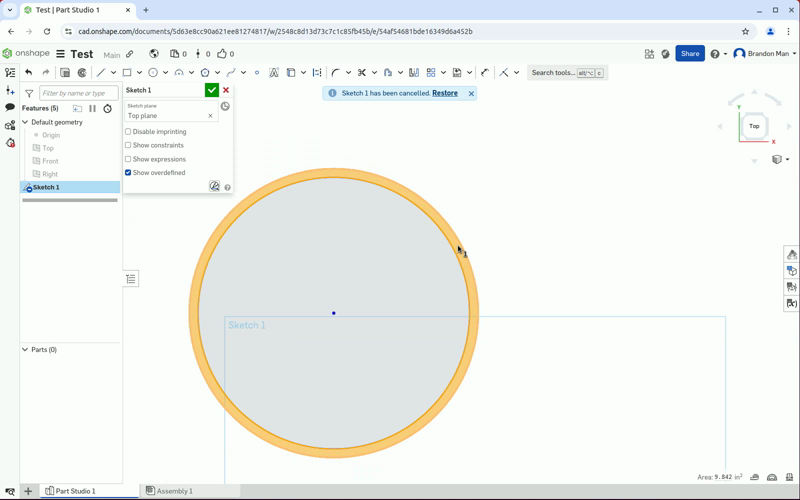
scroll(-6)
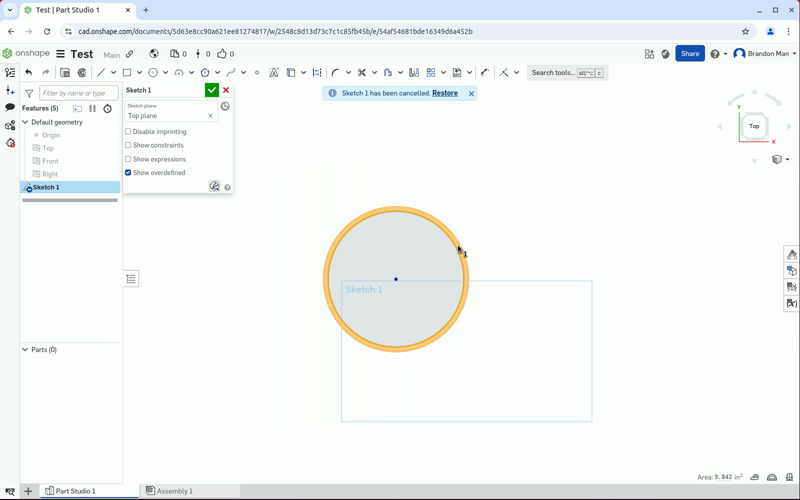
scroll(-6)
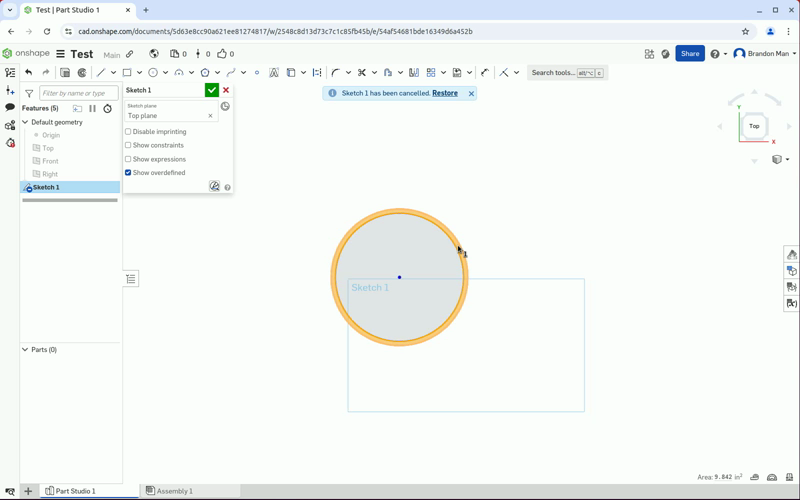
scroll(-6)
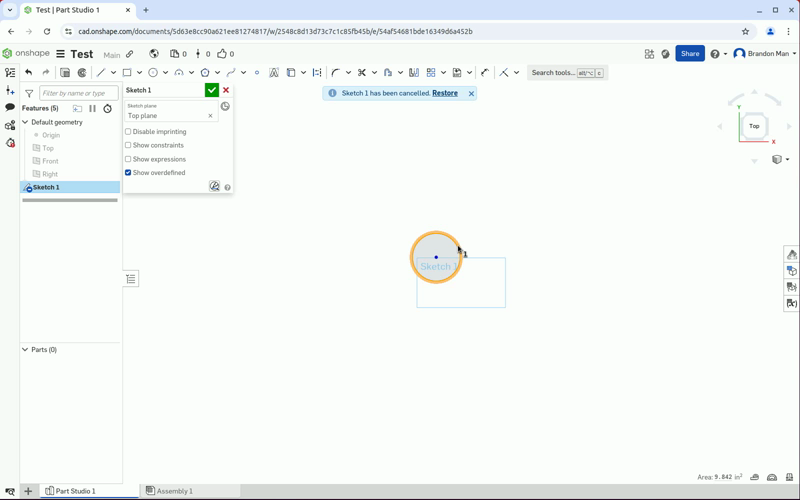
mouse_move(73, 352)
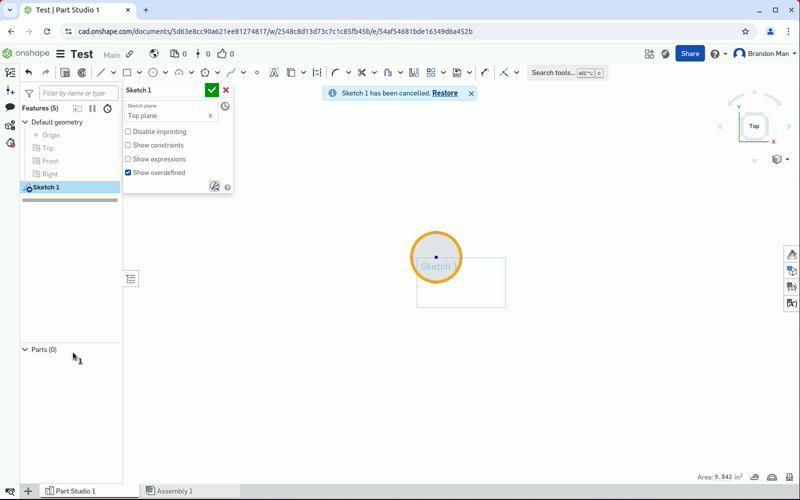
key(shift+y)
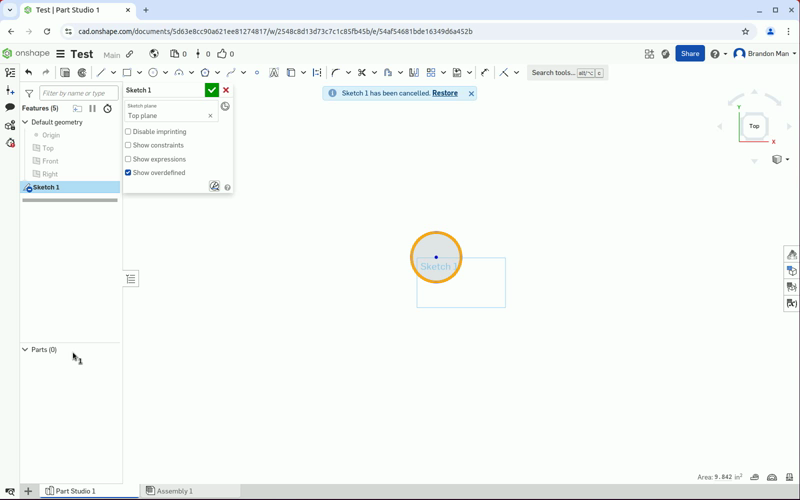
key(shift+e)
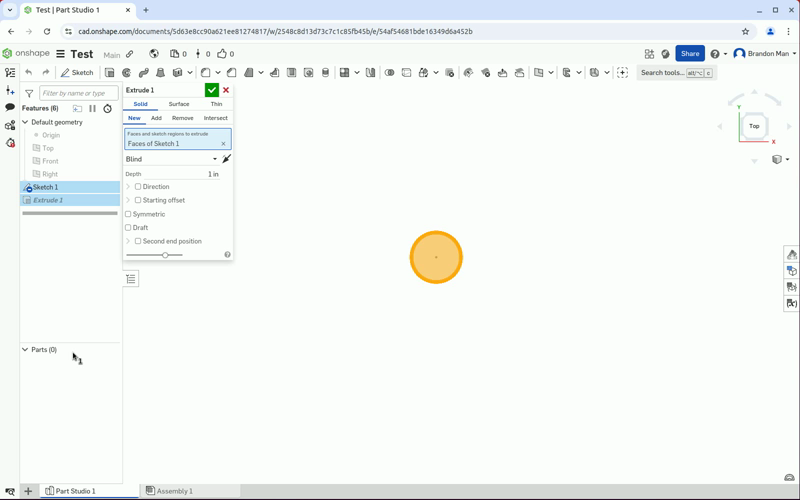
mouse_move(143, 106)
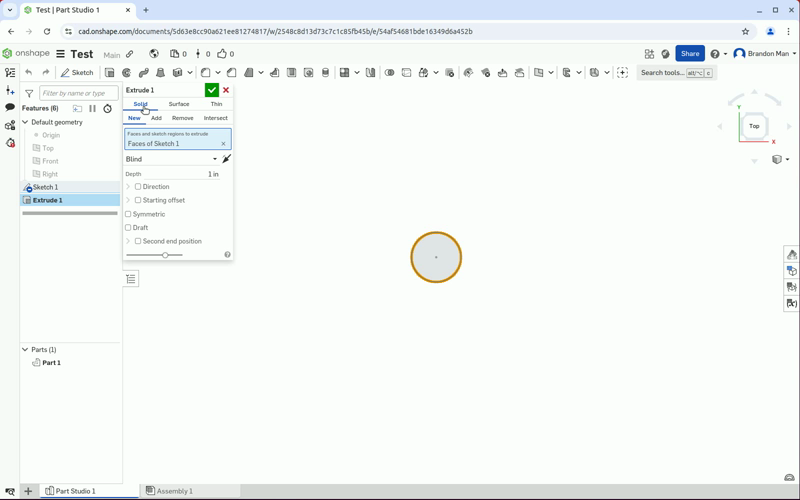
click(143, 106)
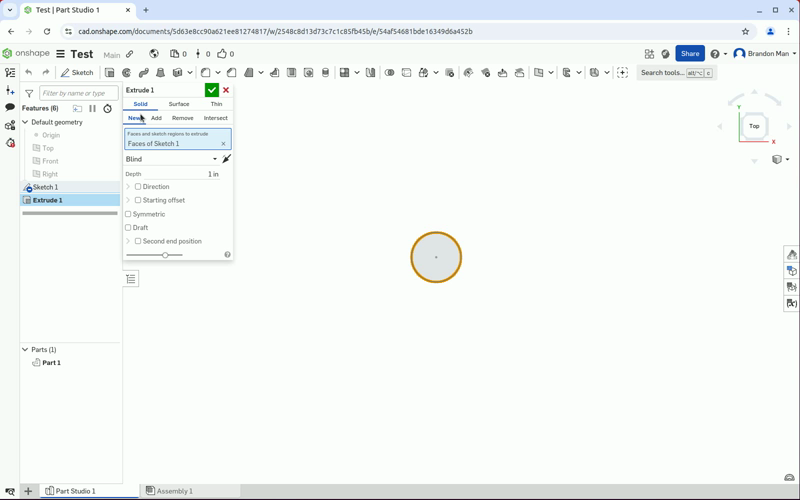
mouse_move(137, 120)
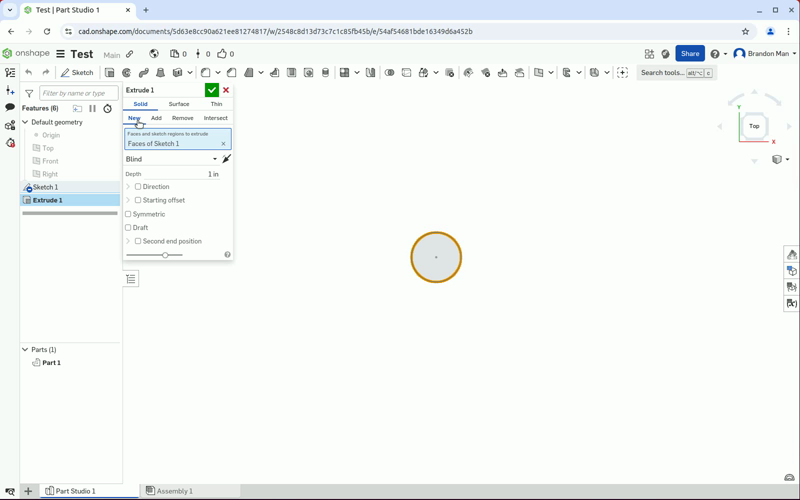
click(137, 120)
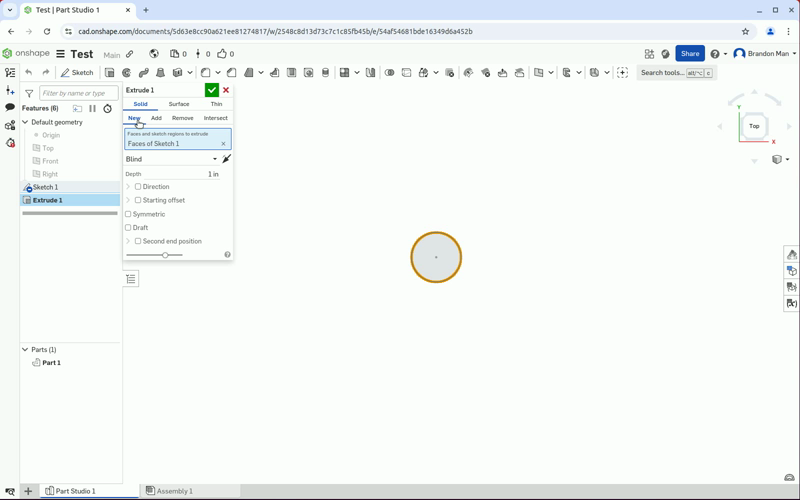
key(tab, 4)
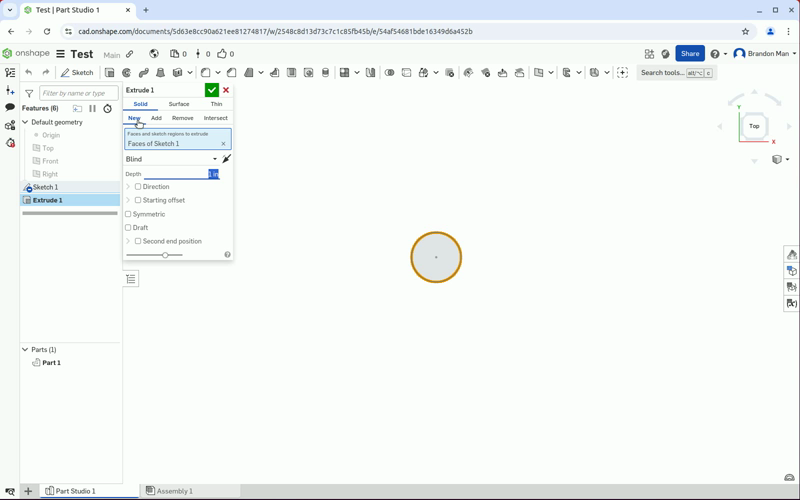
text(23.108)
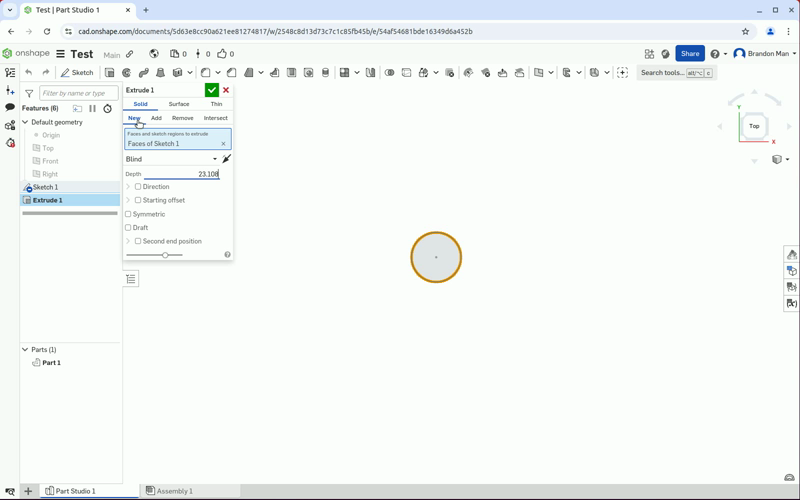
key(enter)
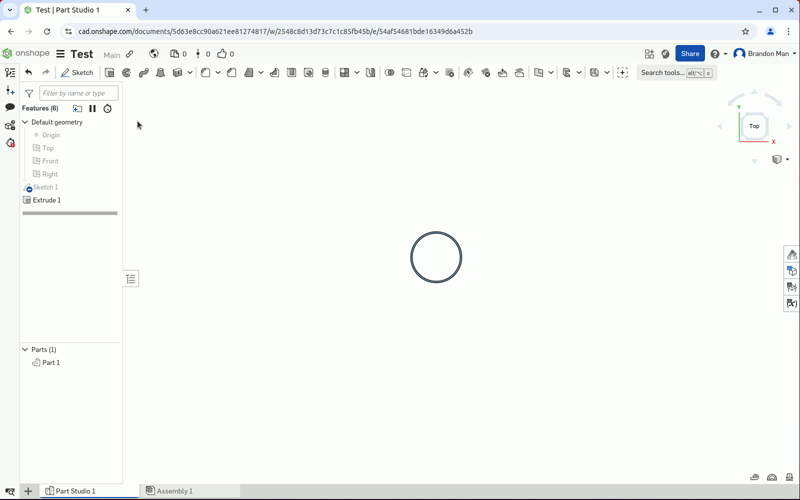
key(shift+h)
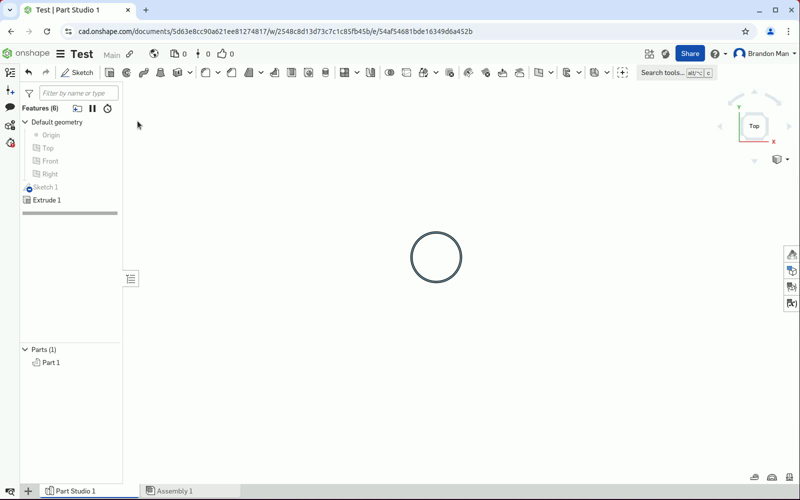
key(shift+h)
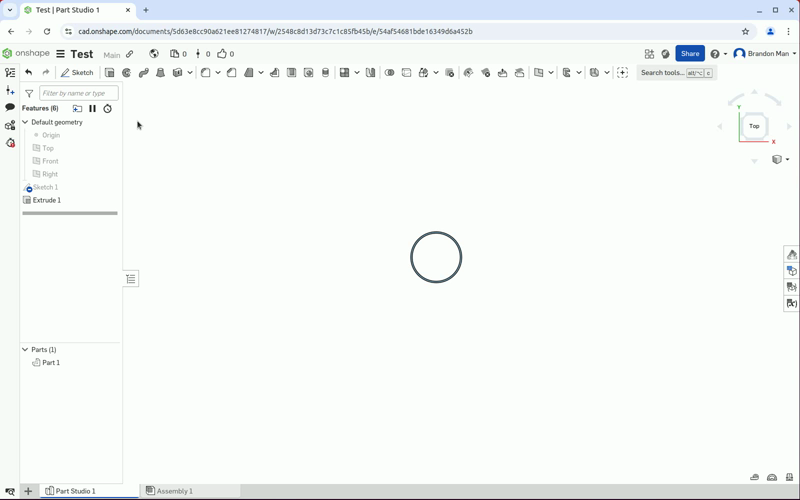
mouse_move(73, 189)
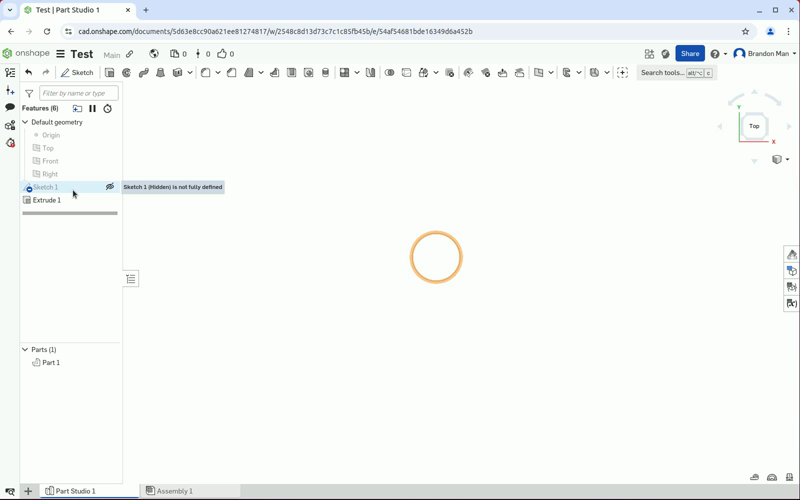
click(73, 189)
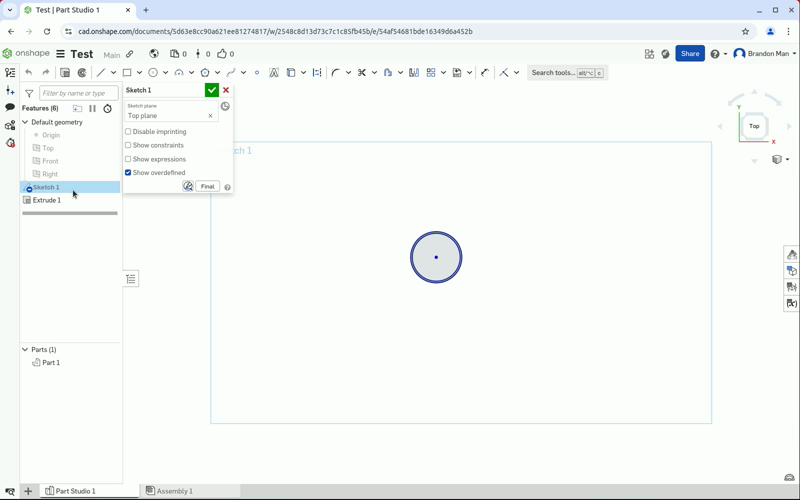
mouse_move(229, 92)
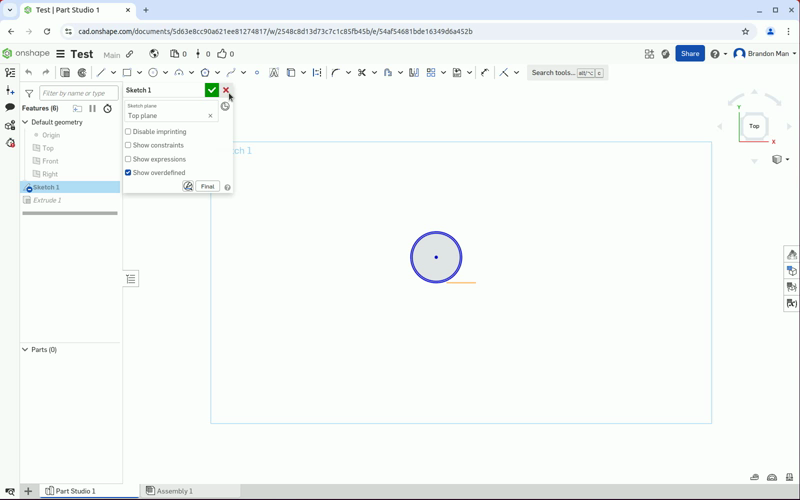
click(229, 92)
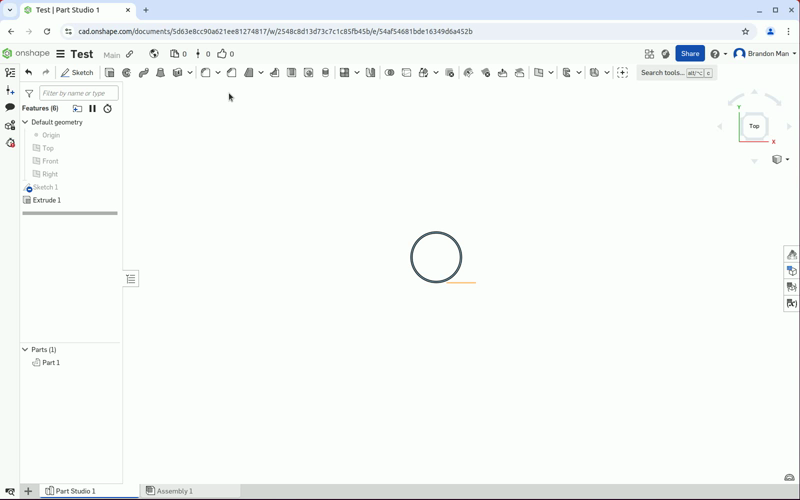
mouse_move(73, 352)
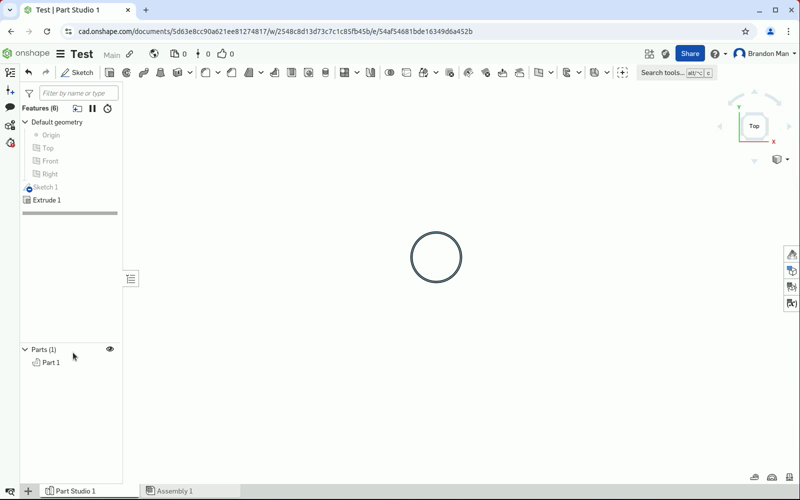
key(y)
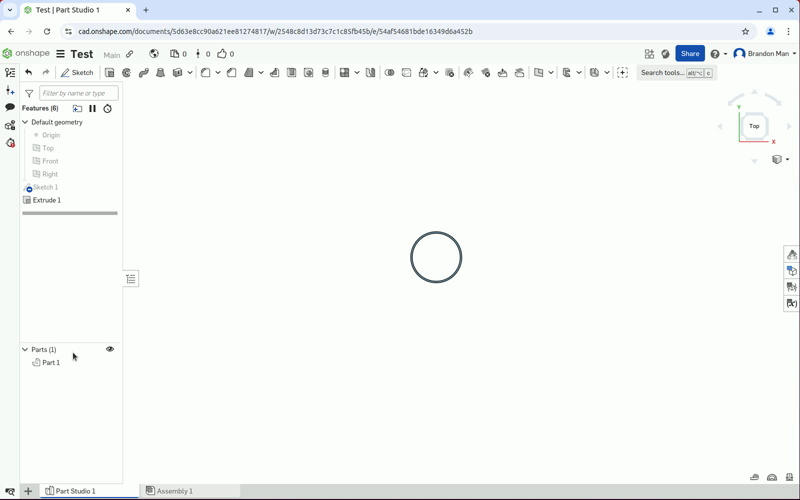
key(shift+p)
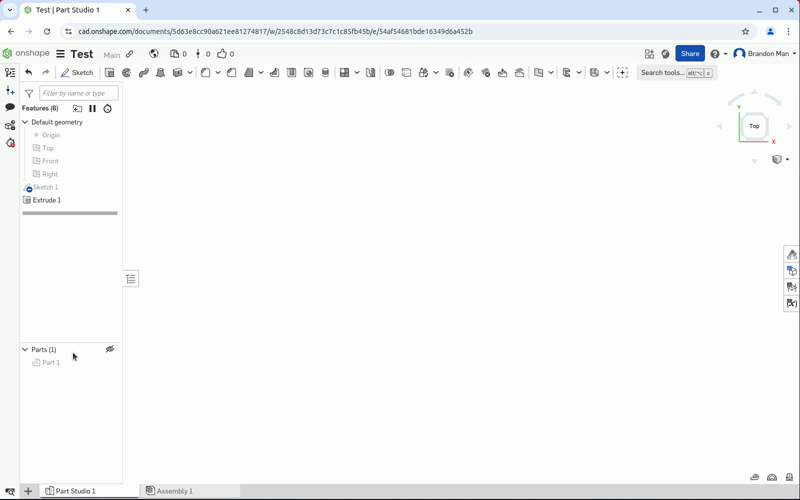
key(space)
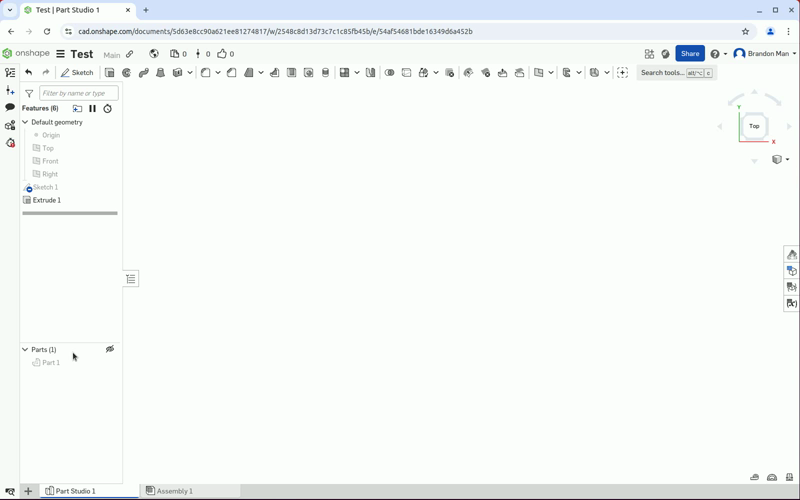
key_down(shift)
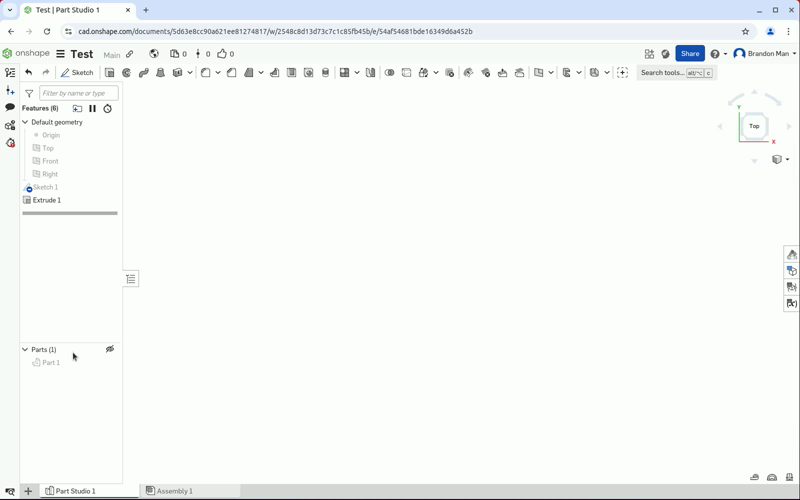
key(up)
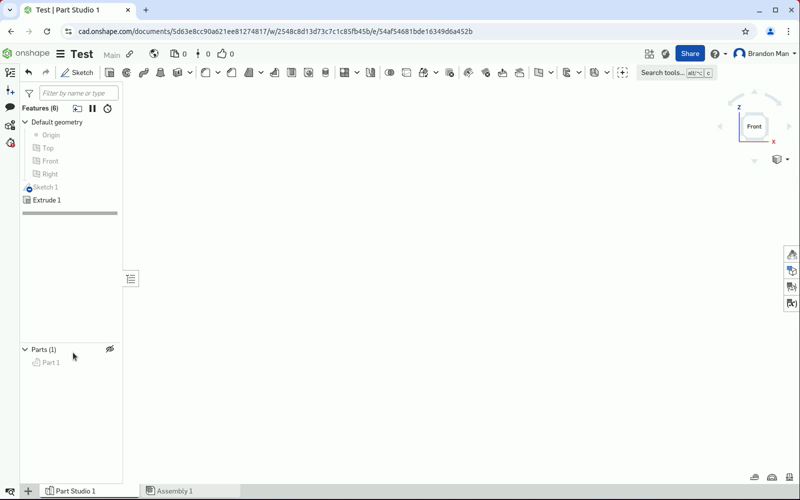
key_up(shift)
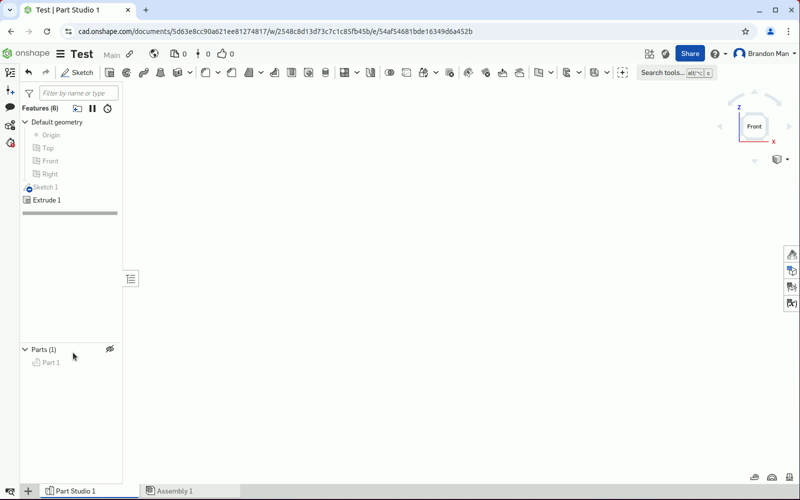
key(space)
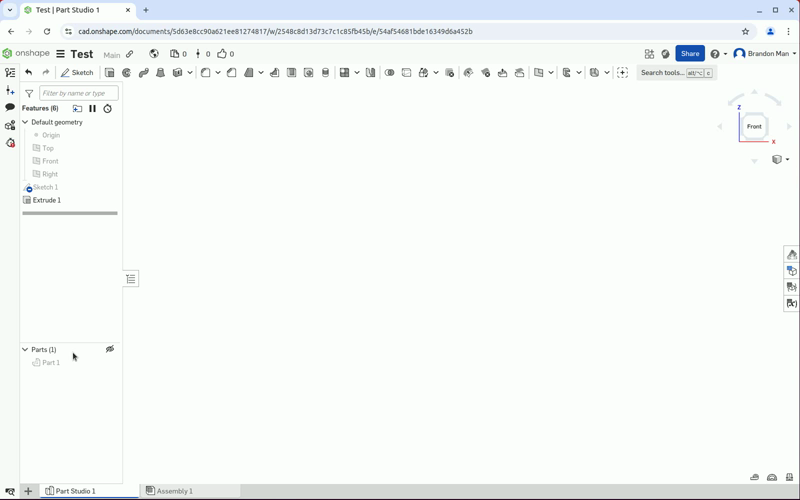
key_down(shift)
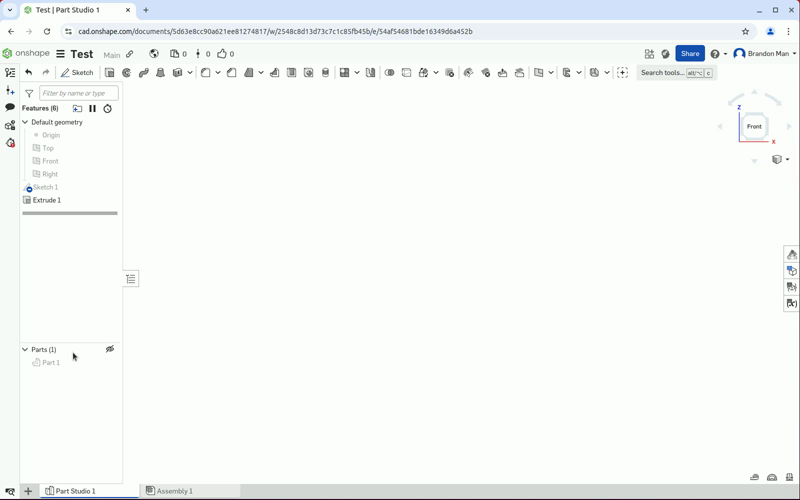
key(left)
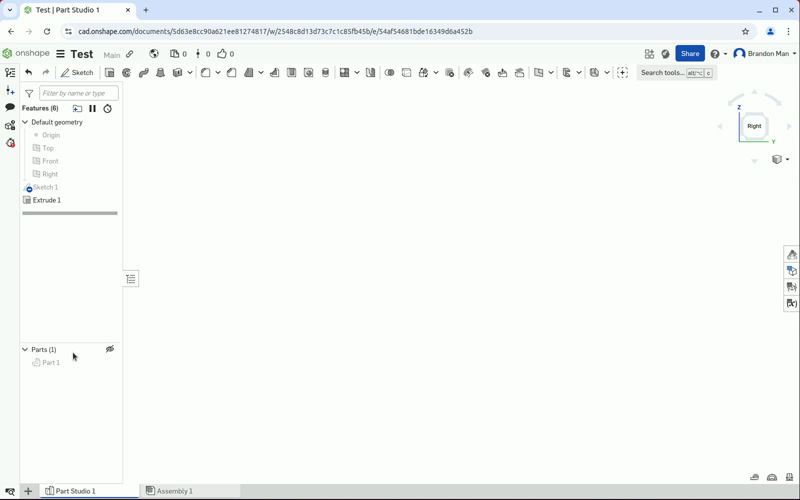
key_up(shift)
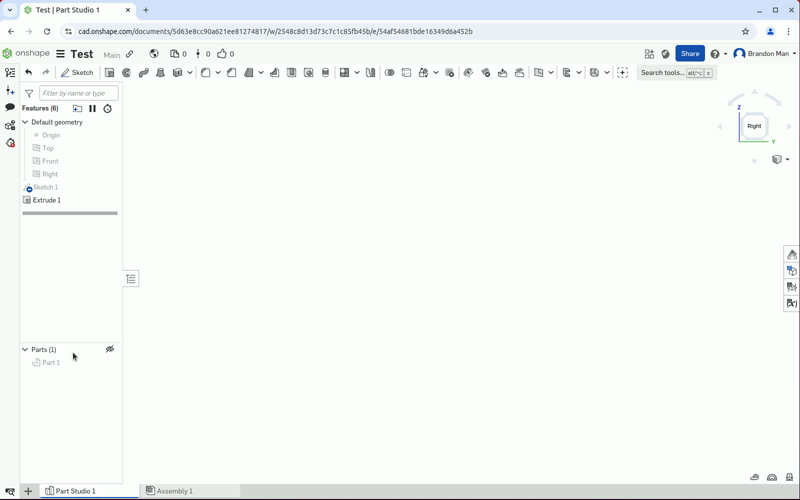
mouse_move(73, 352)
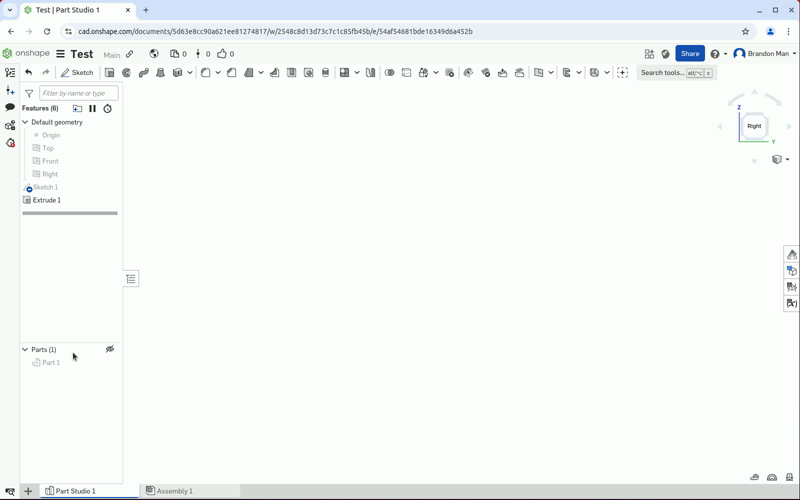
key(shift+y)
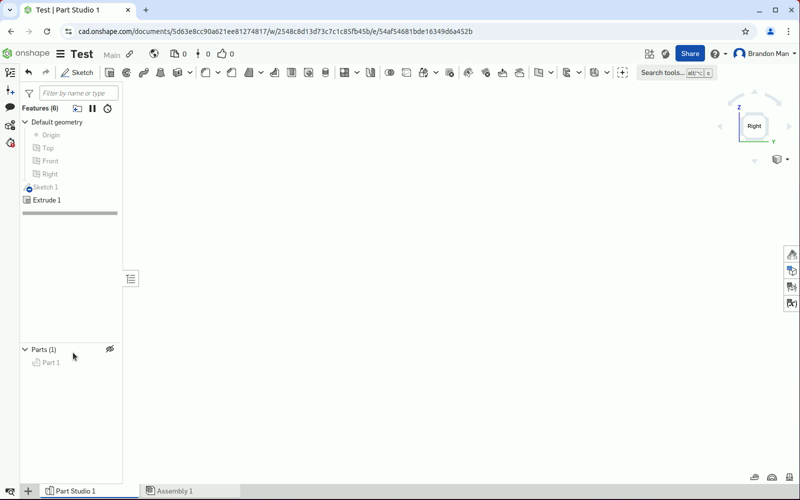
key(shift+s)
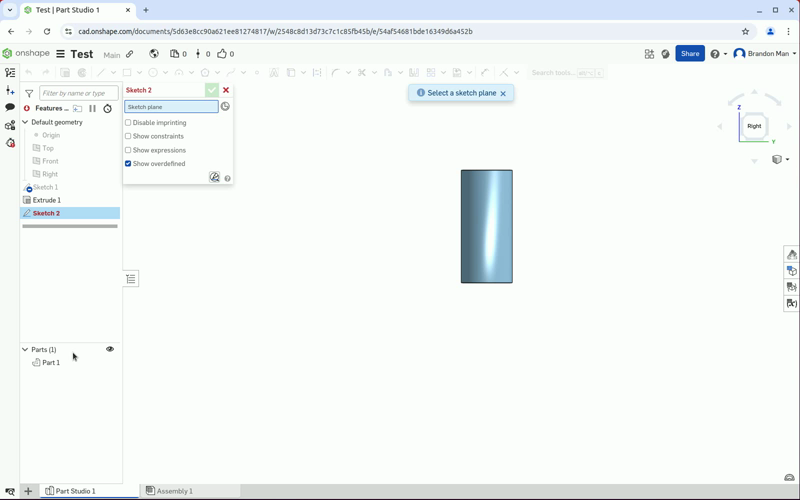
mouse_move(73, 176)
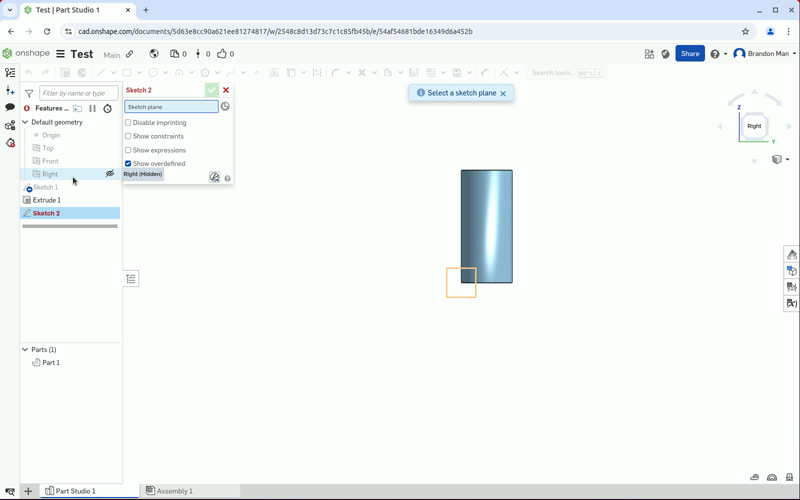
click(73, 176)
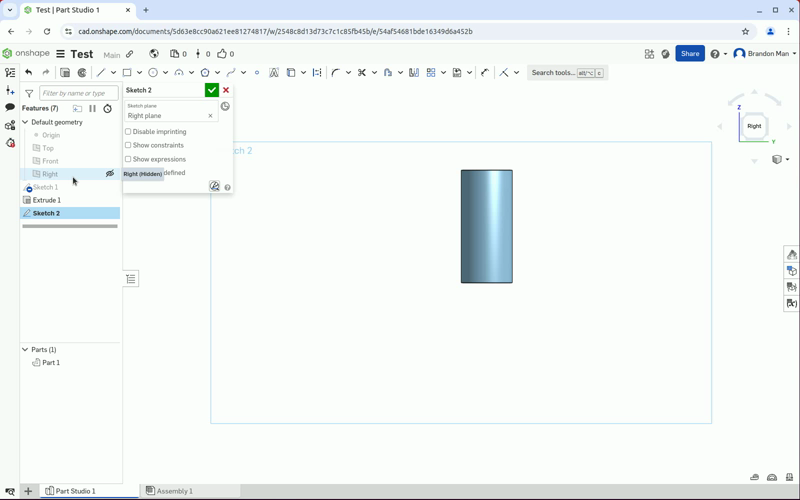
mouse_move(73, 352)
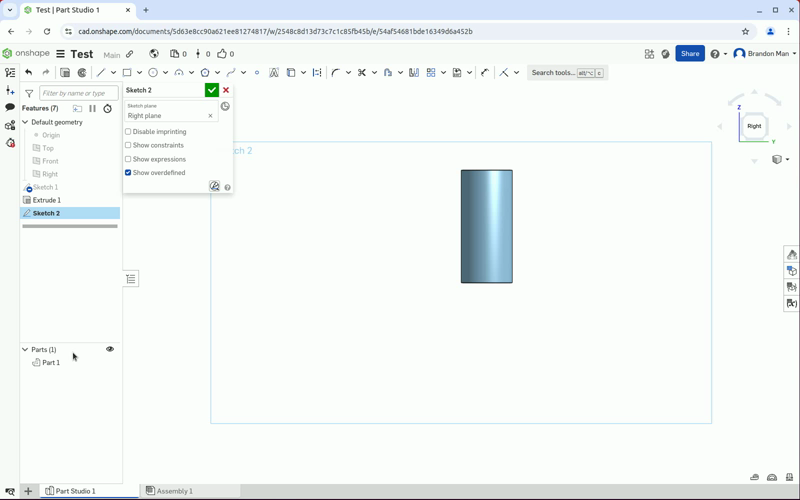
key(y)
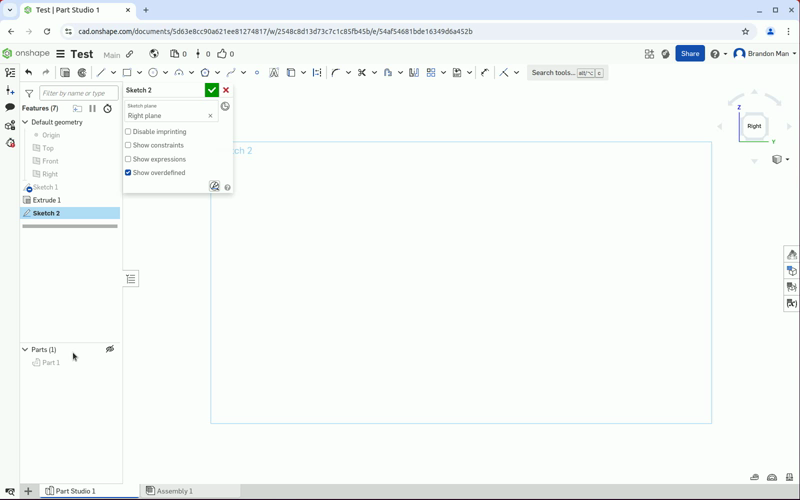
key(l)
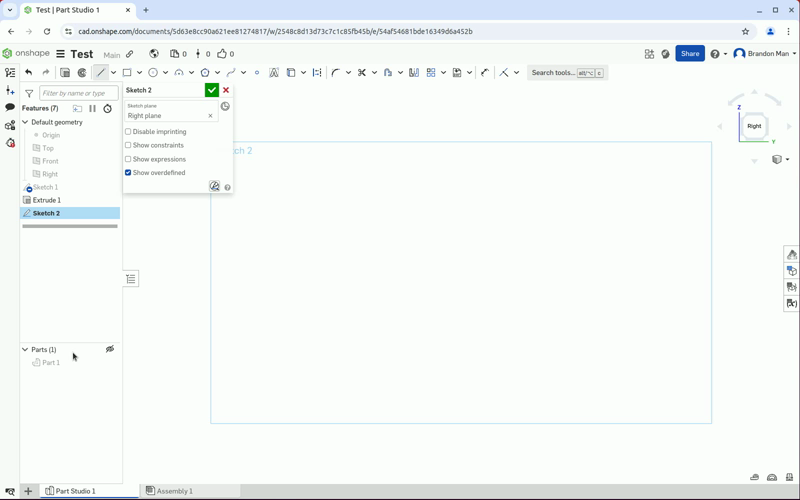
key_down(shift)
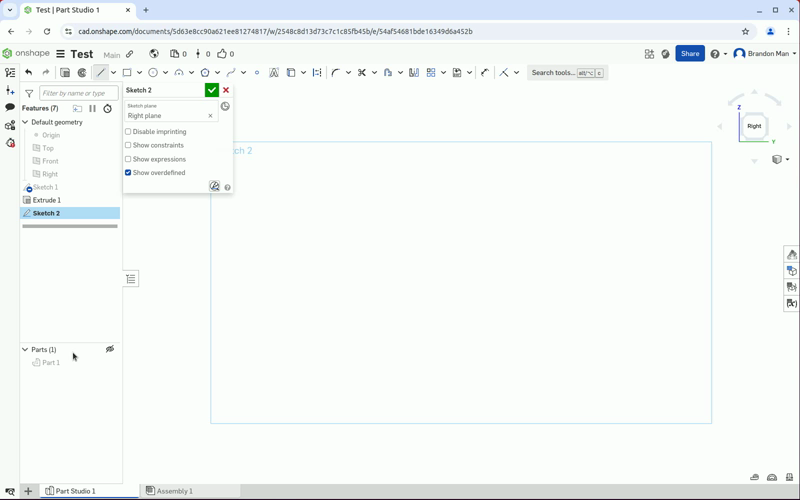
mouse_move(460, 170)
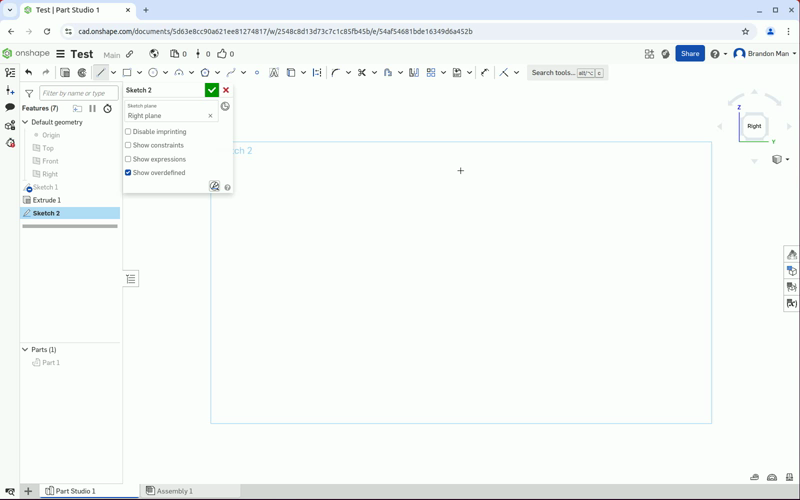
click(460, 170)
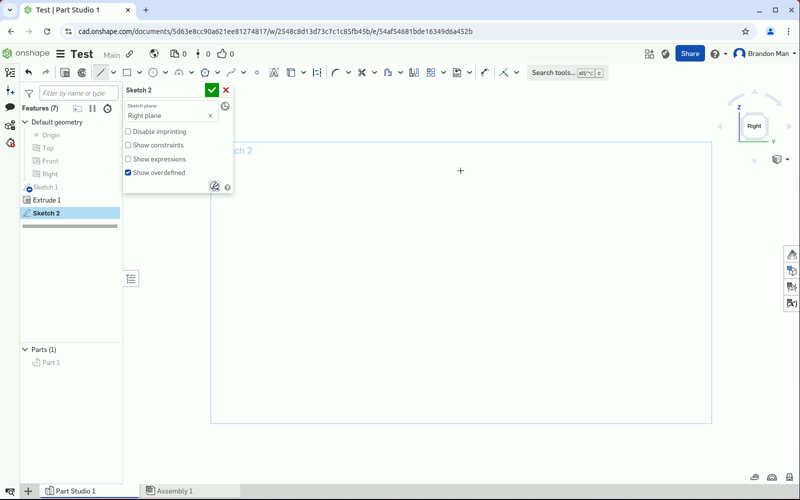
key_up(shift)
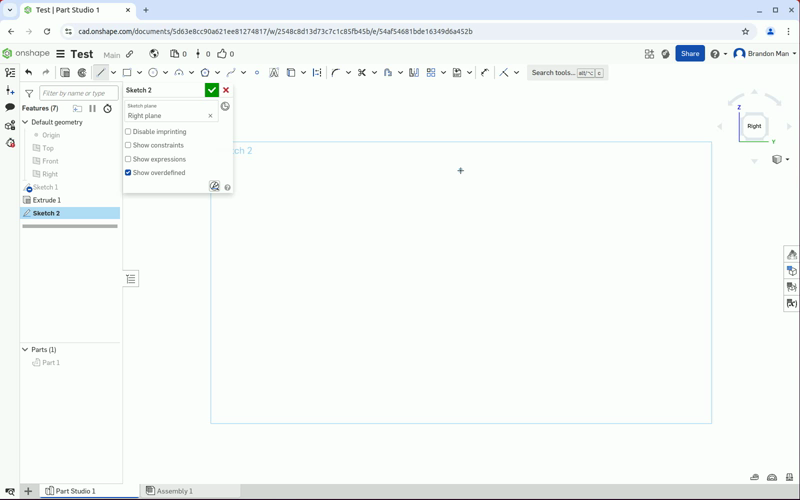
key_down(shift)
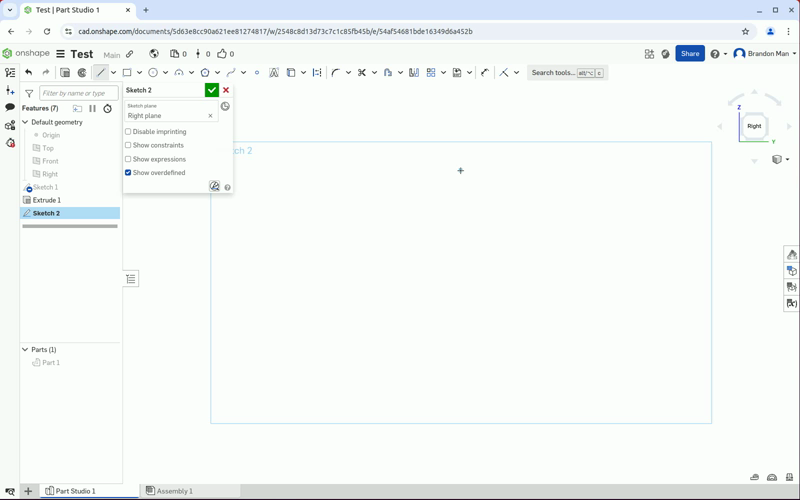
mouse_move(516, 193)
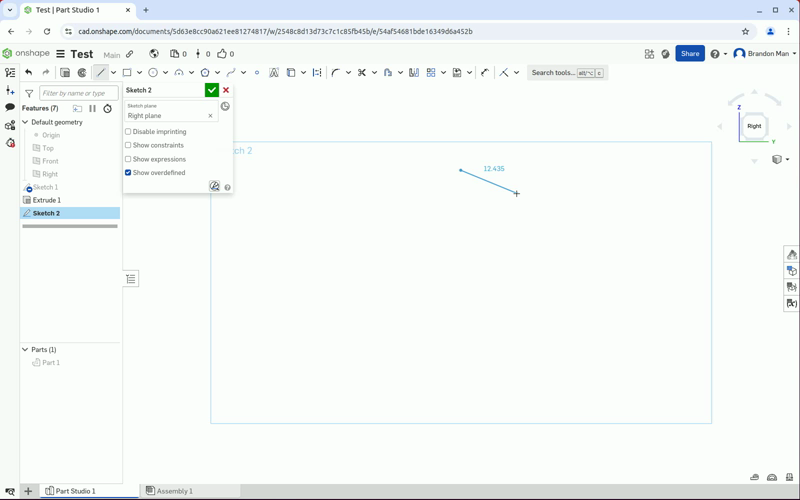
click(516, 193)
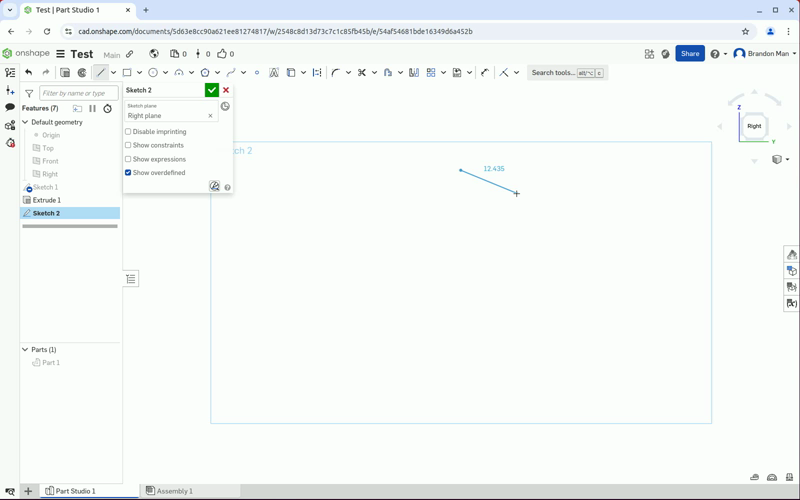
key_up(shift)
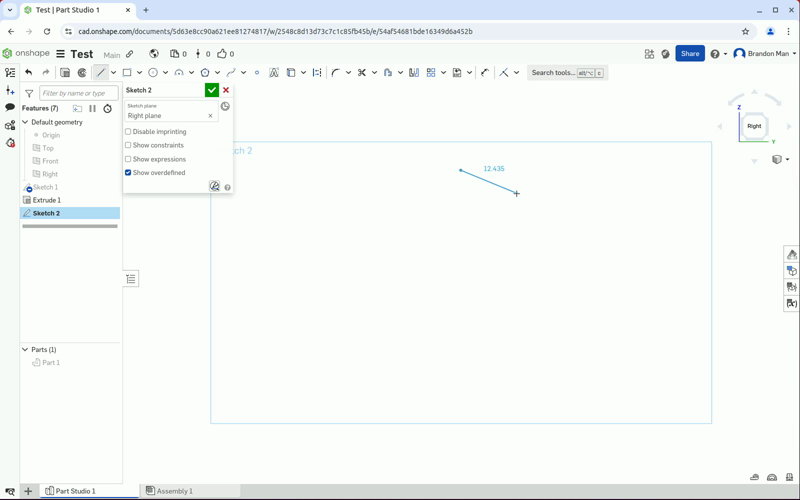
key_down(shift)
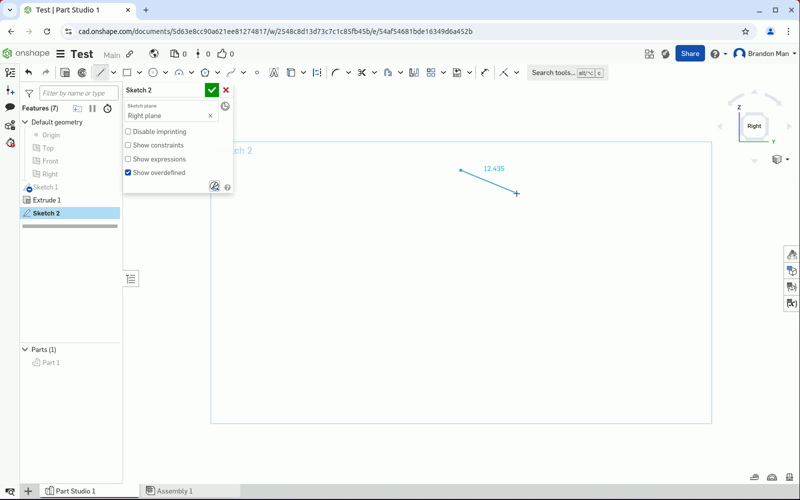
mouse_move(546, 193)
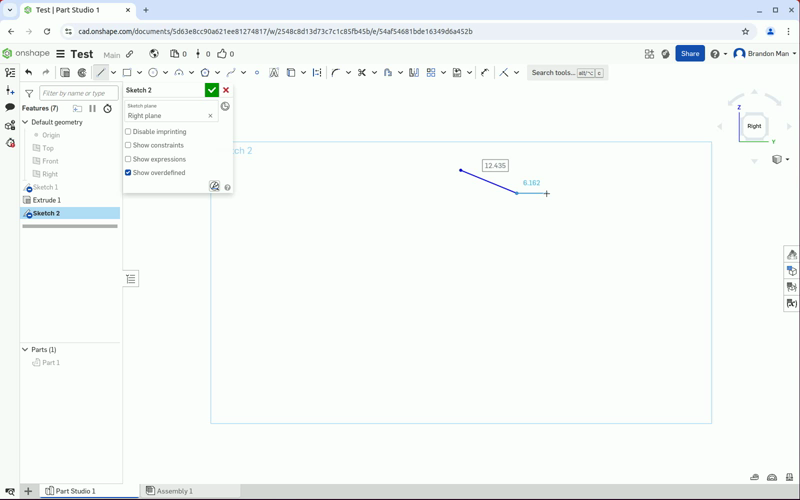
mouse_move(516, 153)
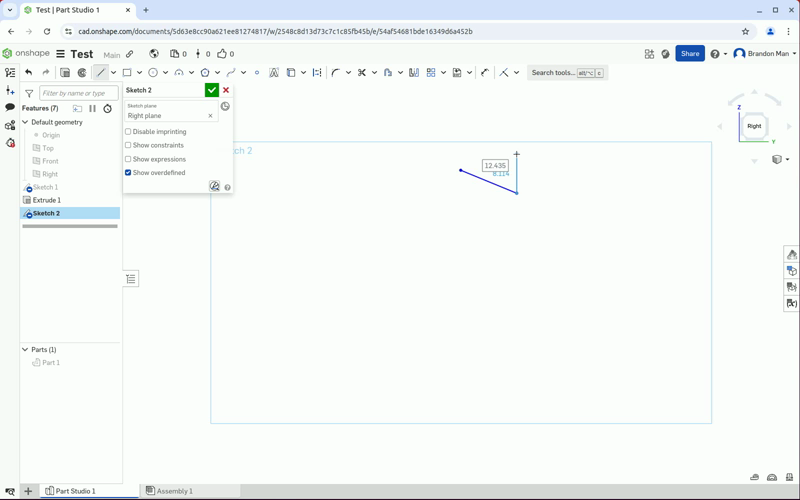
click(516, 153)
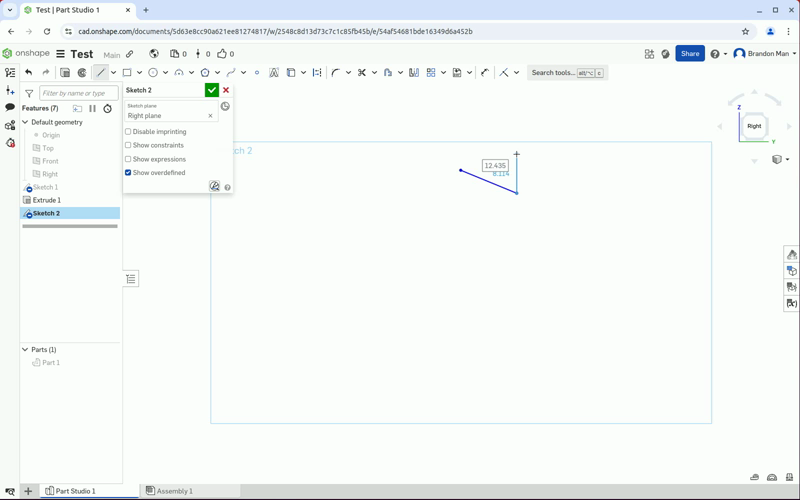
key_up(shift)
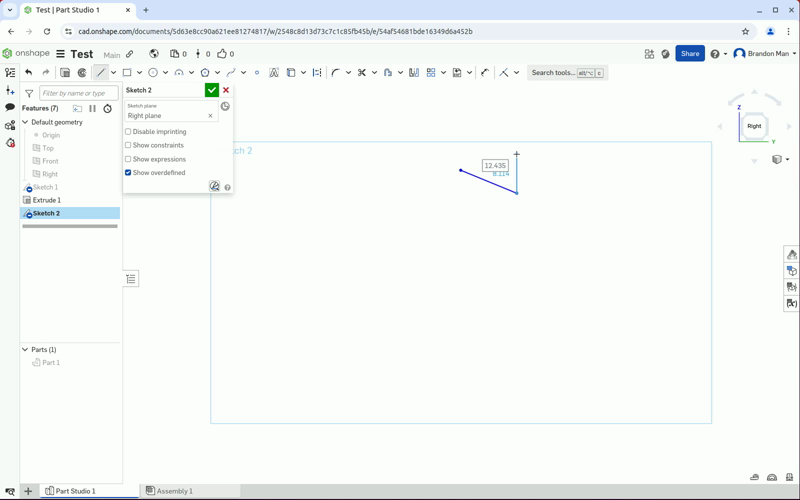
key_down(shift)
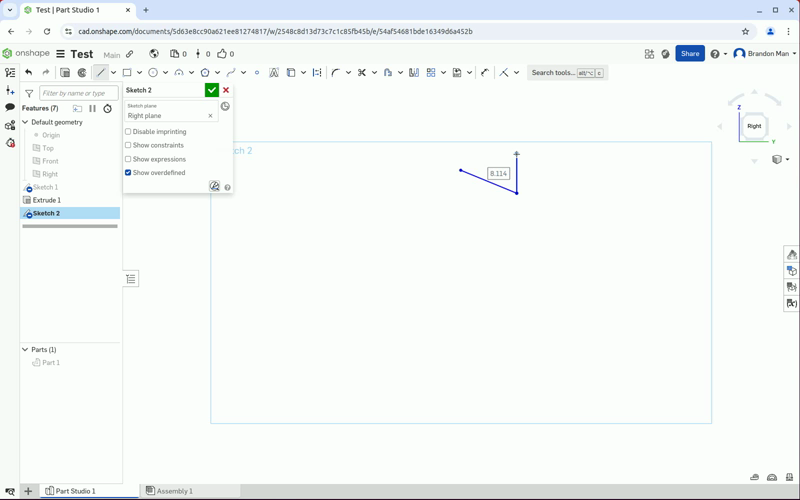
mouse_move(546, 153)
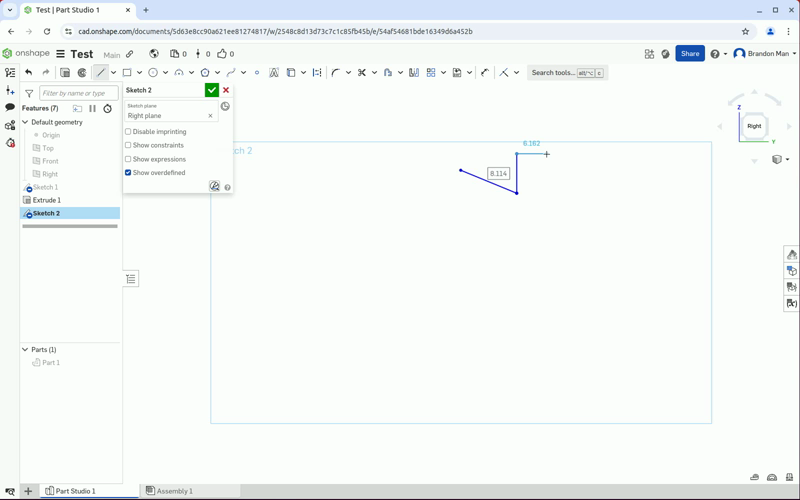
mouse_move(460, 153)
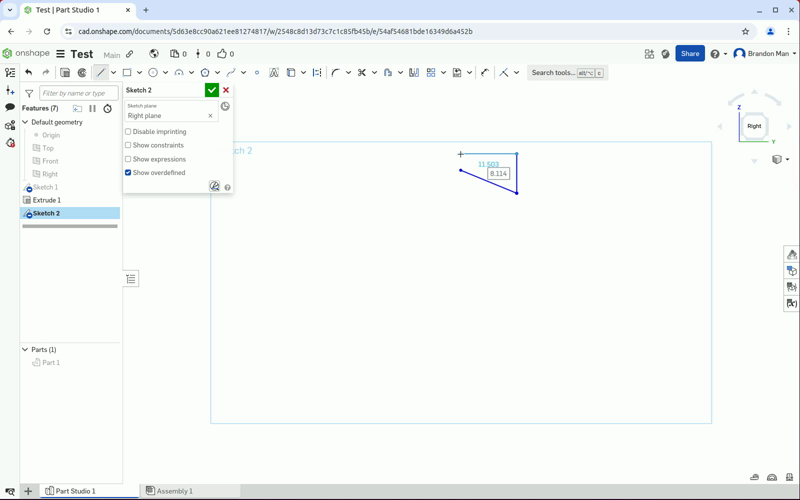
click(460, 153)
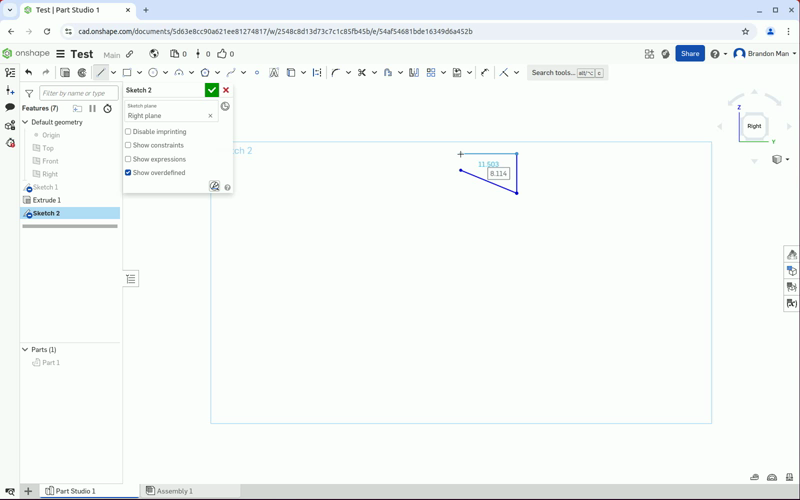
key_up(shift)
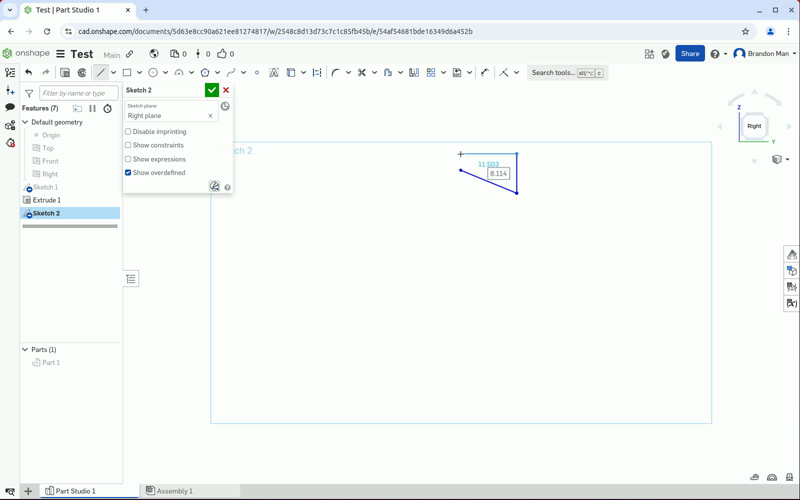
mouse_move(490, 153)
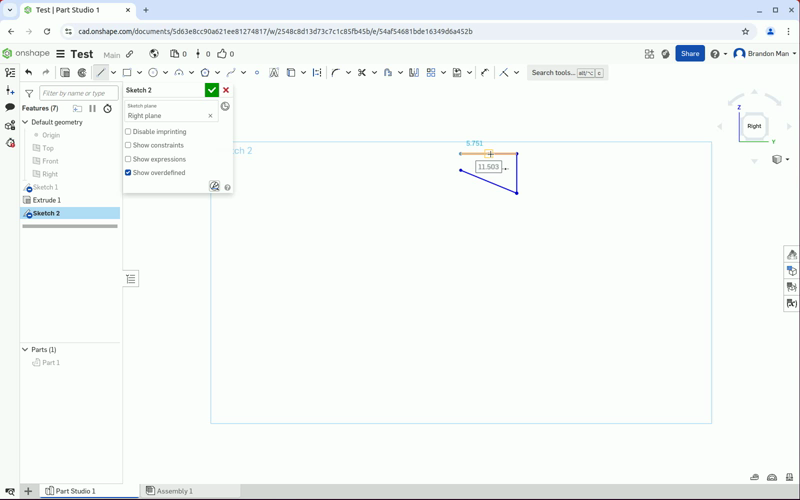
key_down(shift)
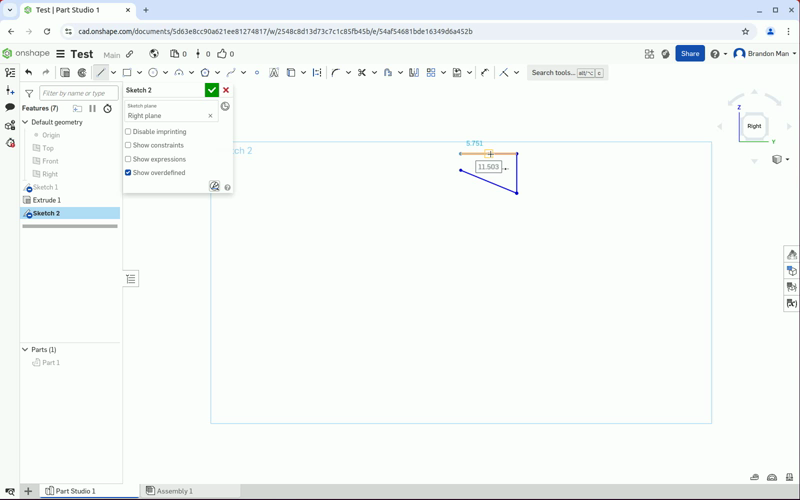
mouse_move(460, 170)
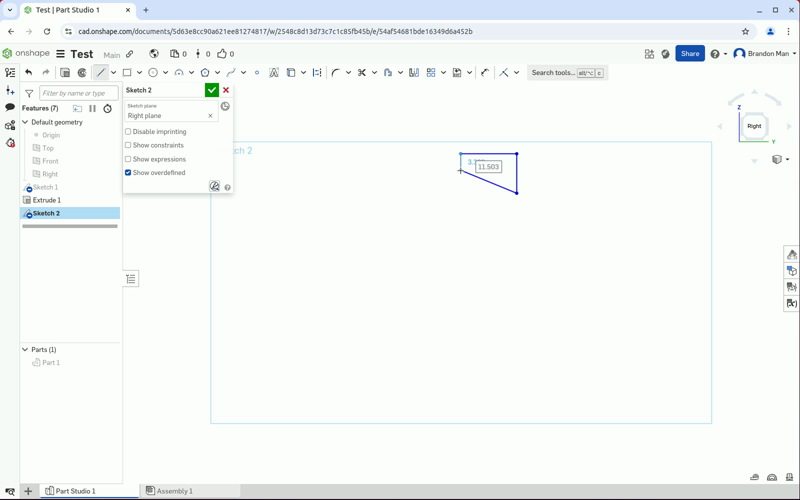
key_up(shift)
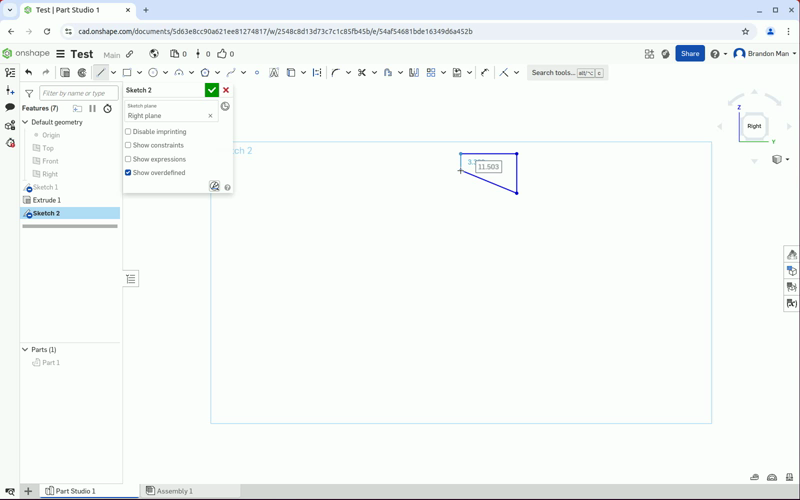
click(460, 170)
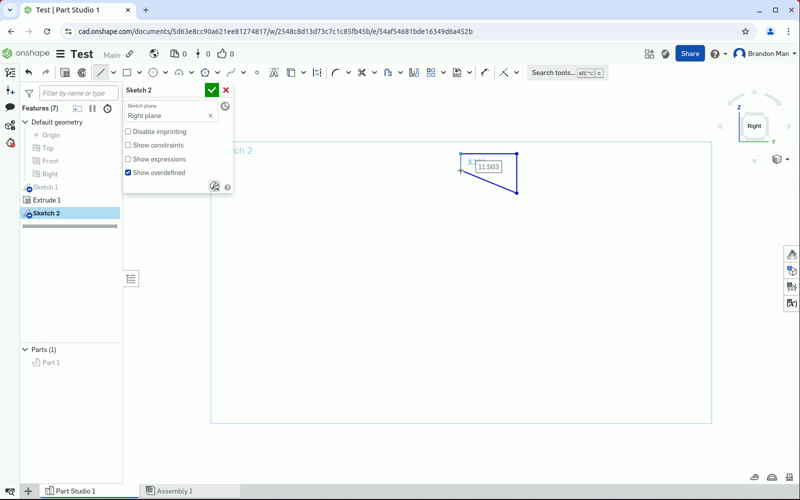
key(esc)
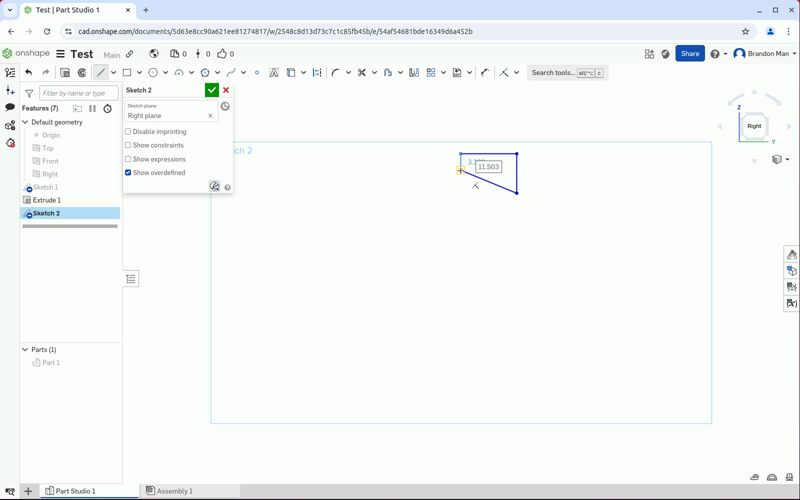
mouse_move(503, 183)
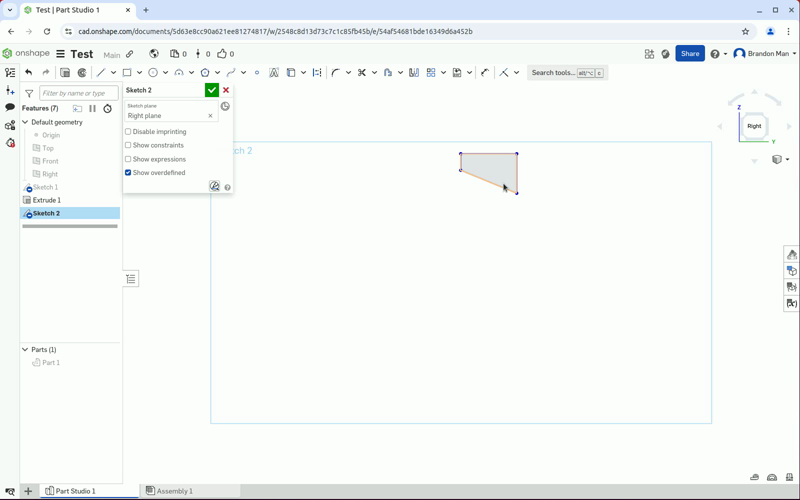
scroll(6)
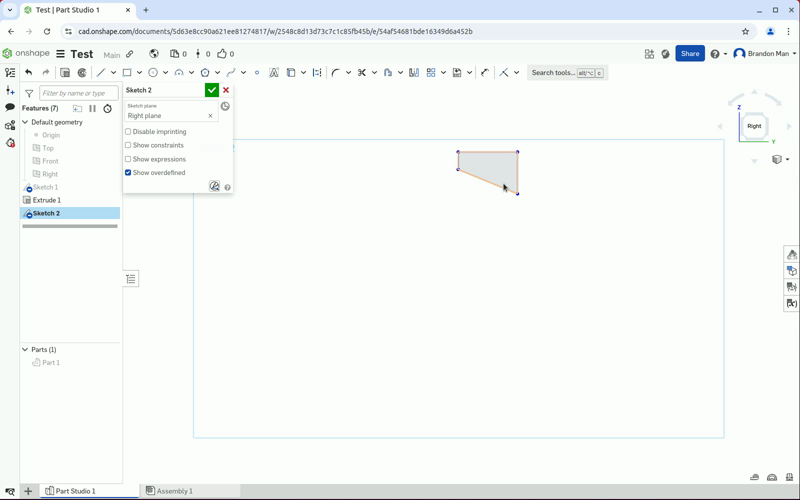
scroll(6)
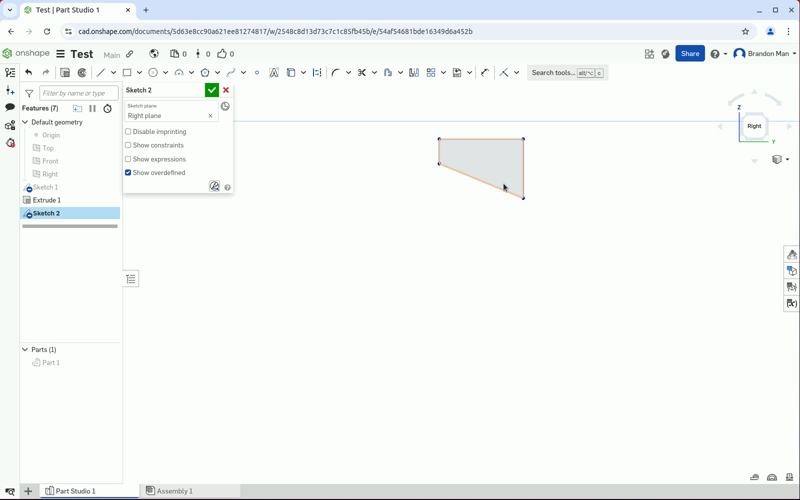
scroll(6)
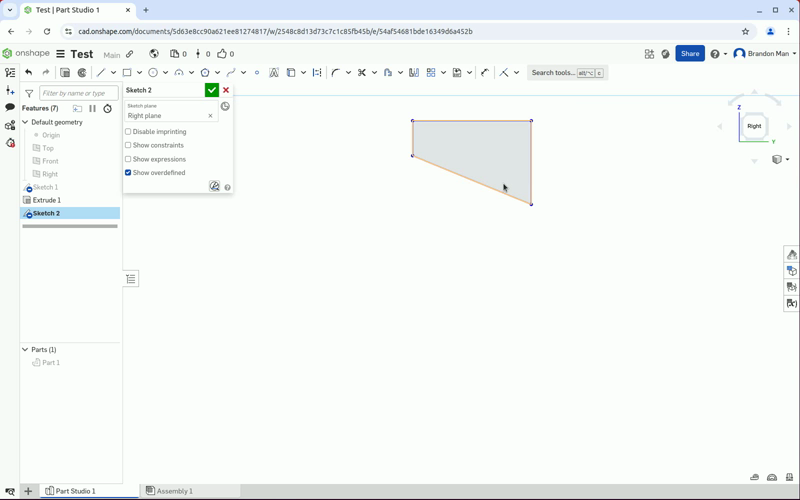
scroll(6)
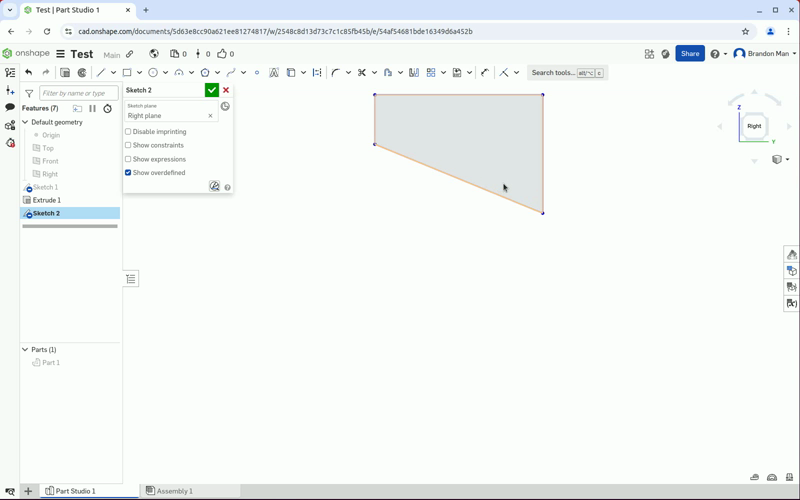
scroll(6)
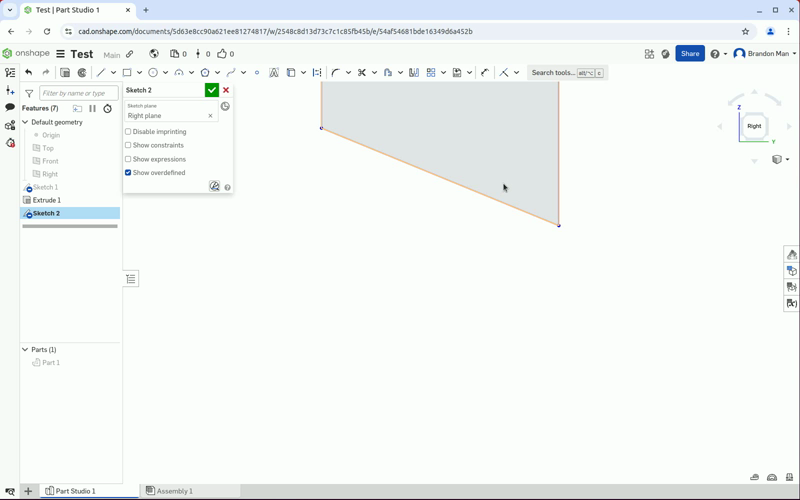
scroll(6)
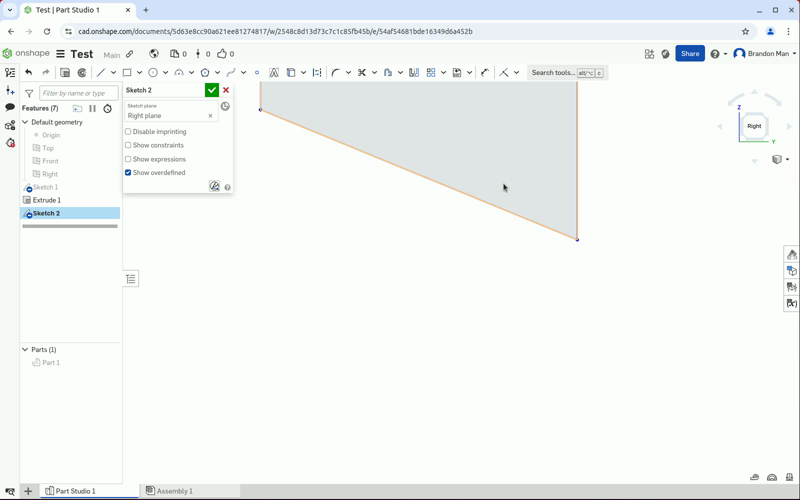
scroll(6)
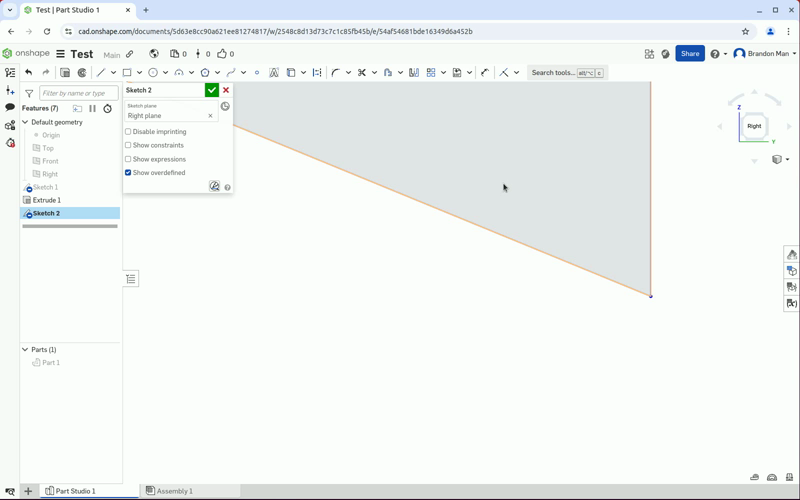
click(503, 183)
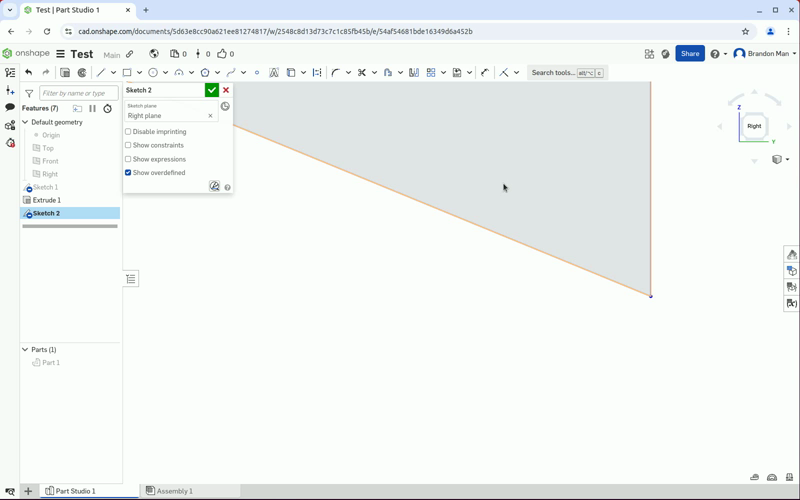
scroll(-6)
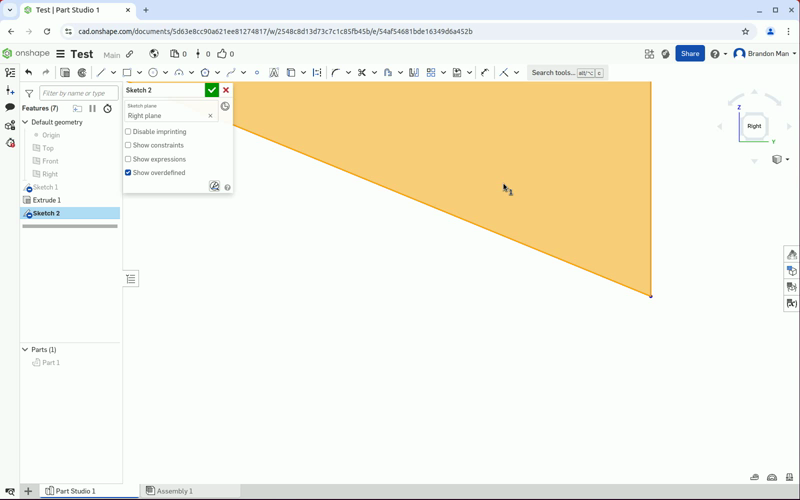
scroll(-6)
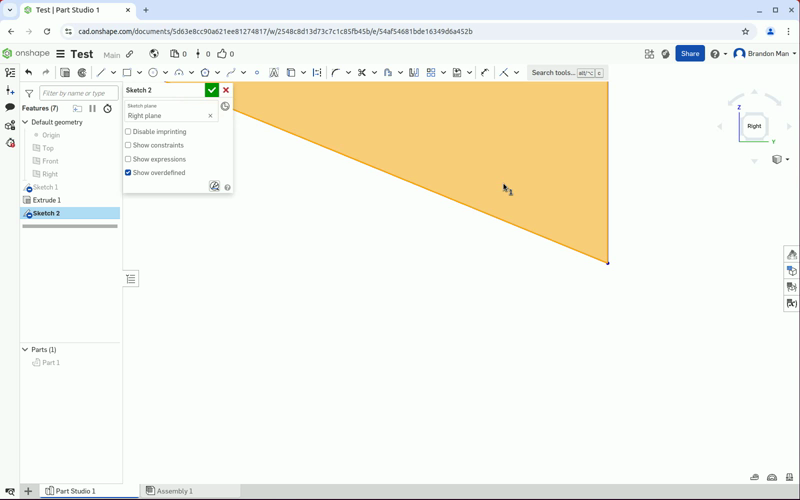
scroll(-6)
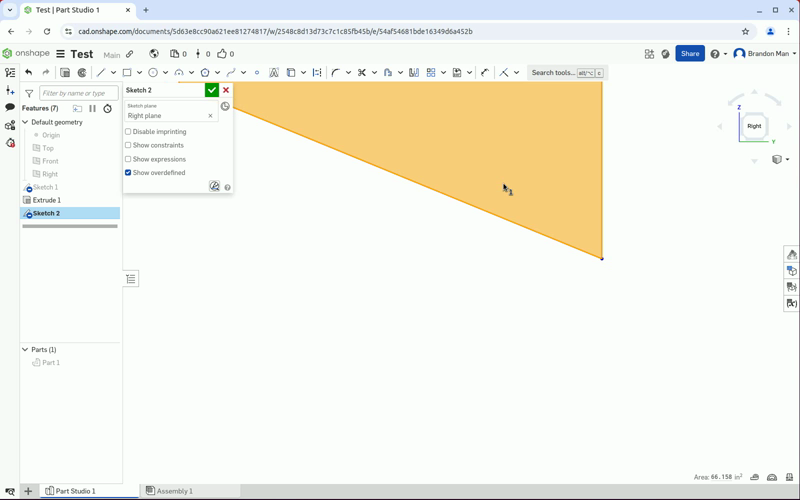
scroll(-6)
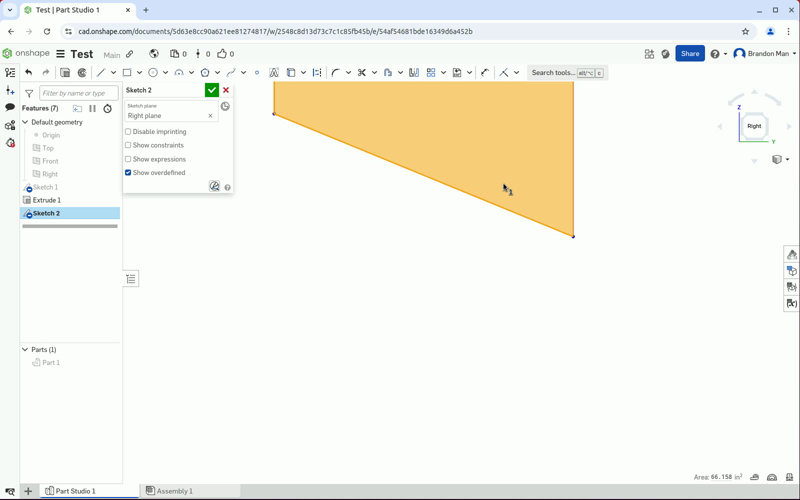
scroll(-6)
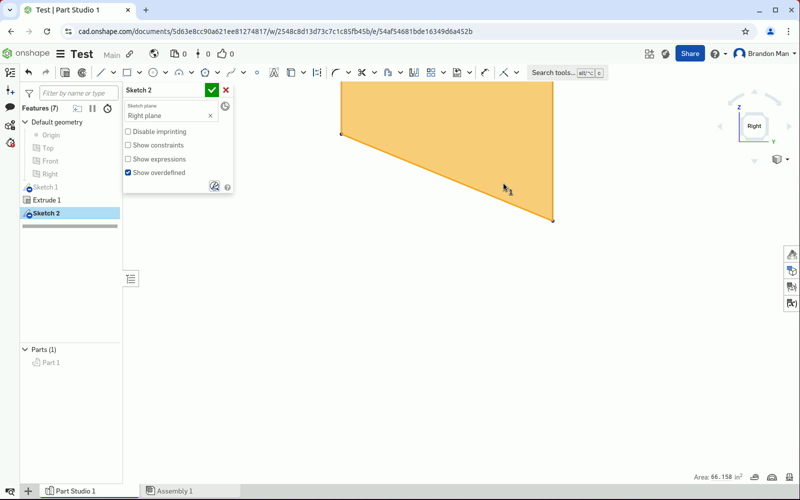
scroll(-6)
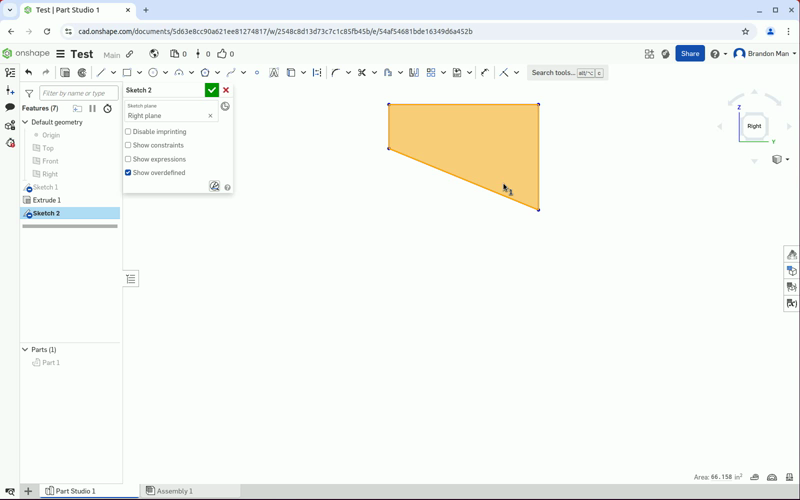
scroll(-6)
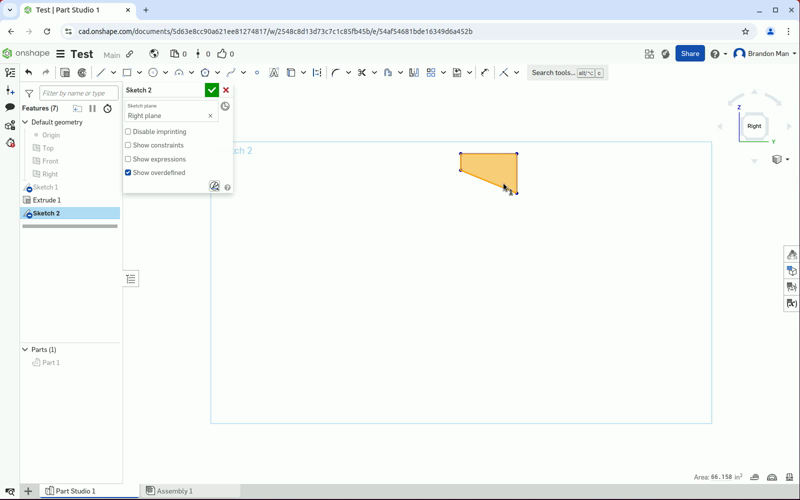
mouse_move(73, 352)
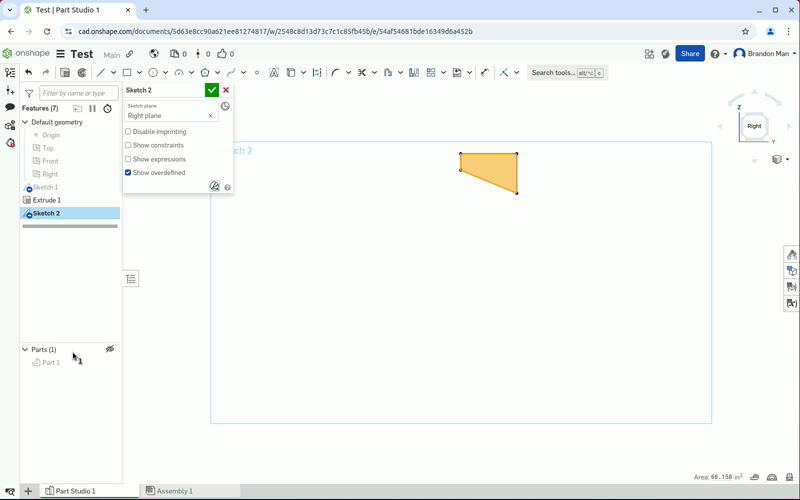
key(shift+y)
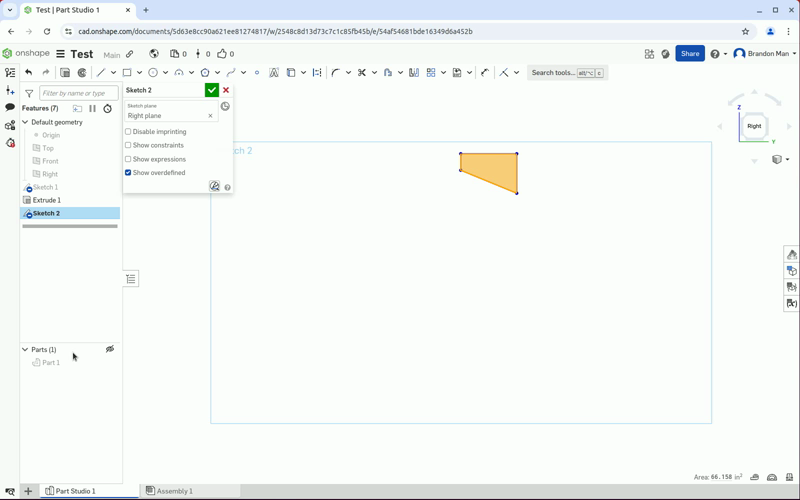
key(shift+e)
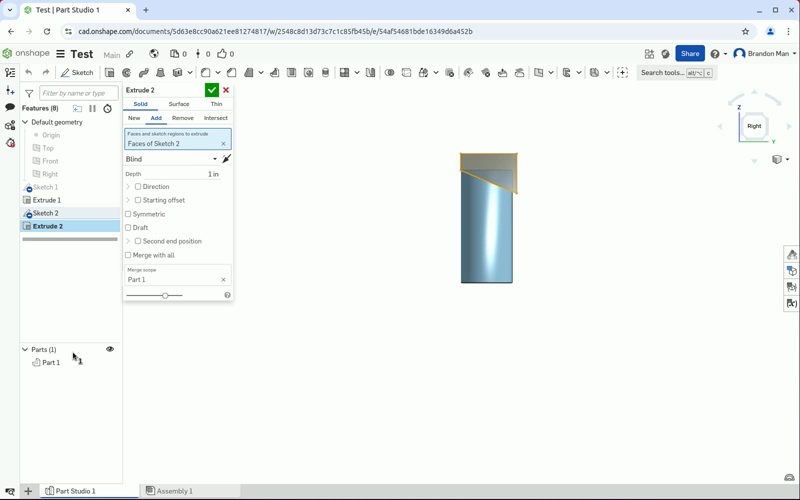
mouse_move(143, 106)
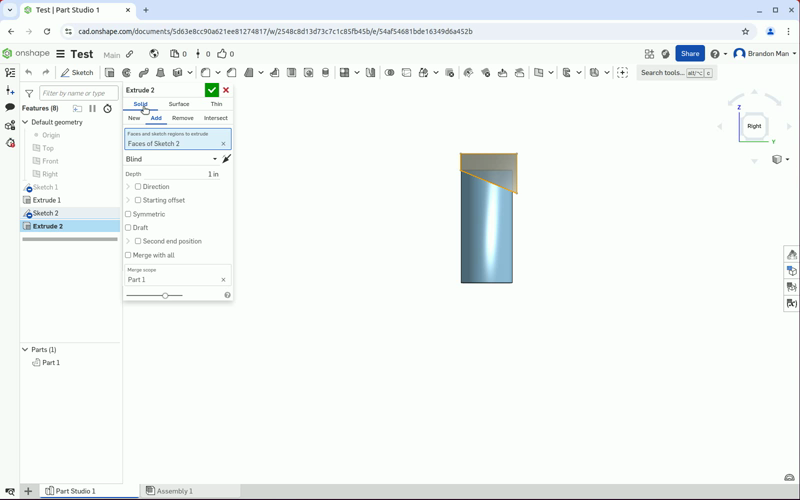
click(143, 106)
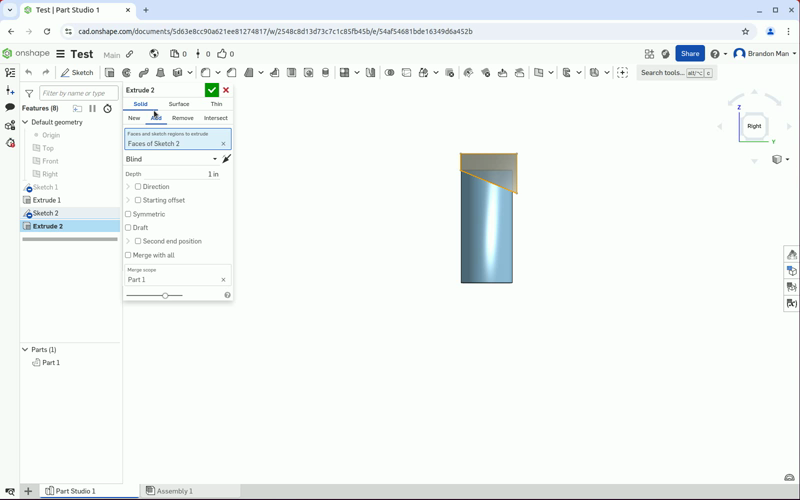
mouse_move(186, 120)
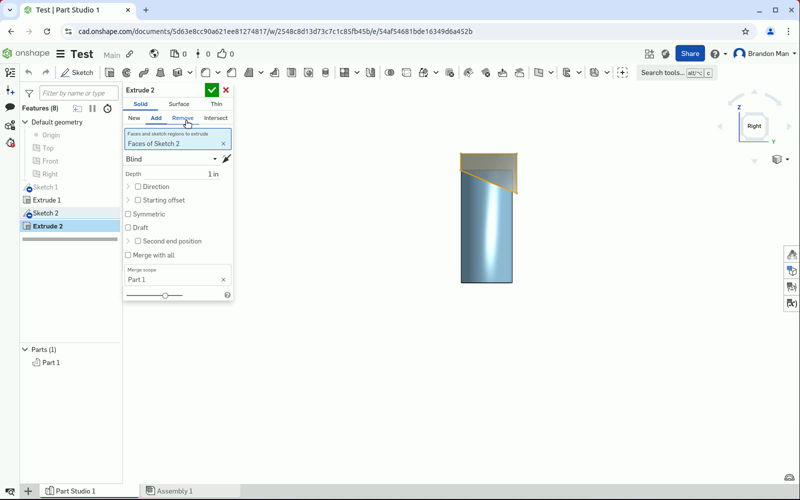
click(186, 120)
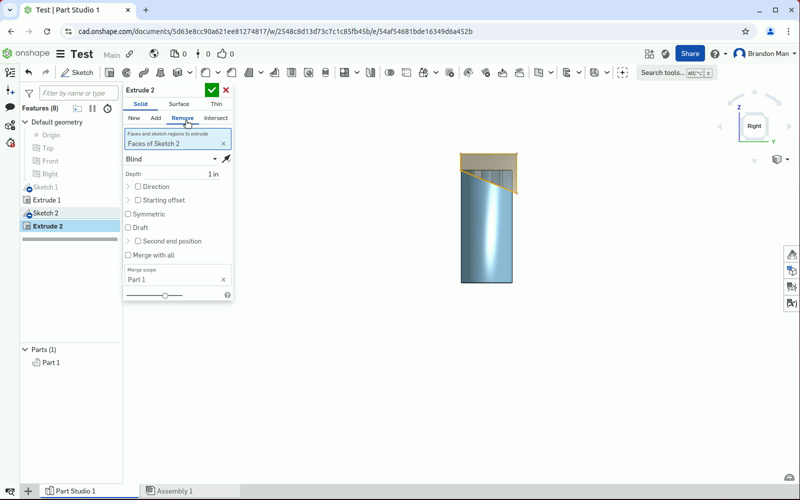
key(tab, 4)
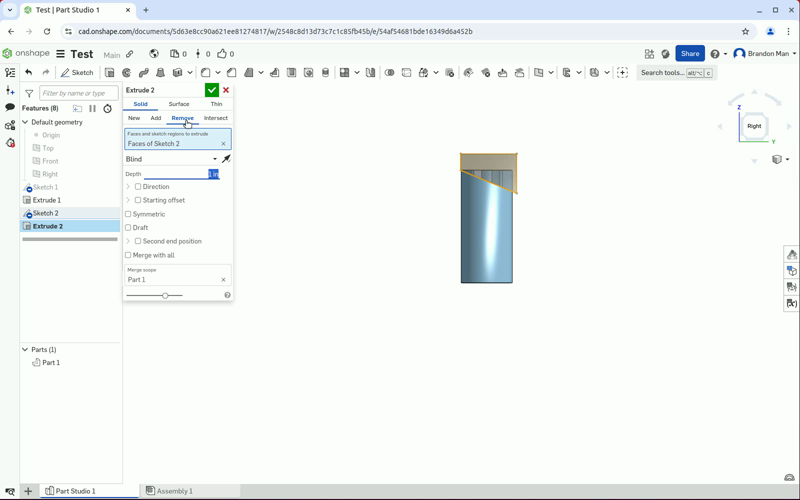
text(23.108)
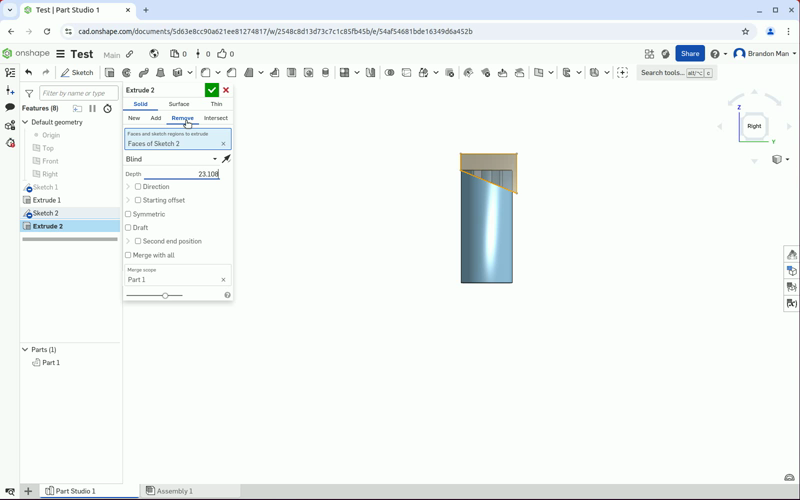
key(tab, 6)
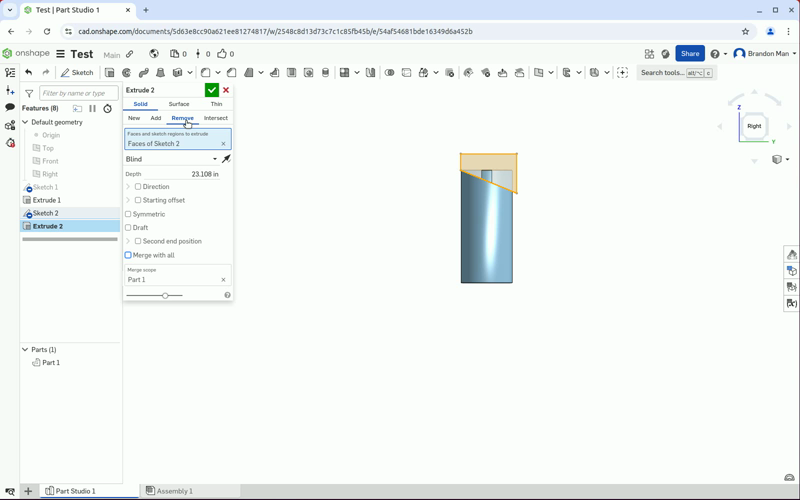
key(space)
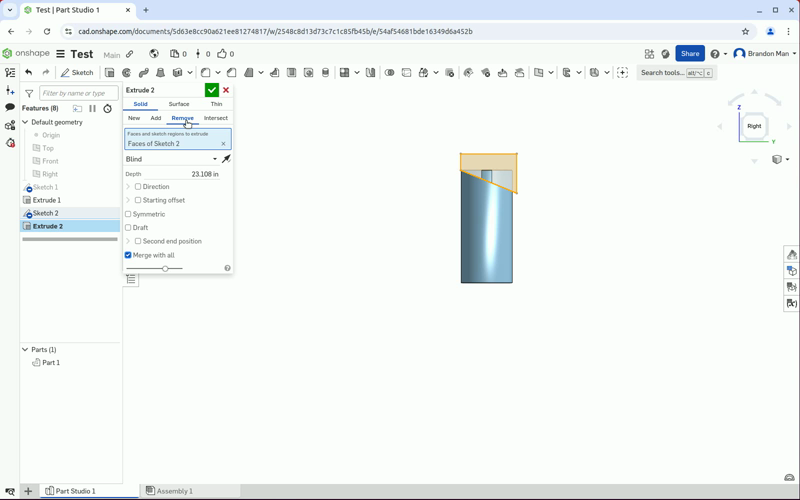
key(enter)
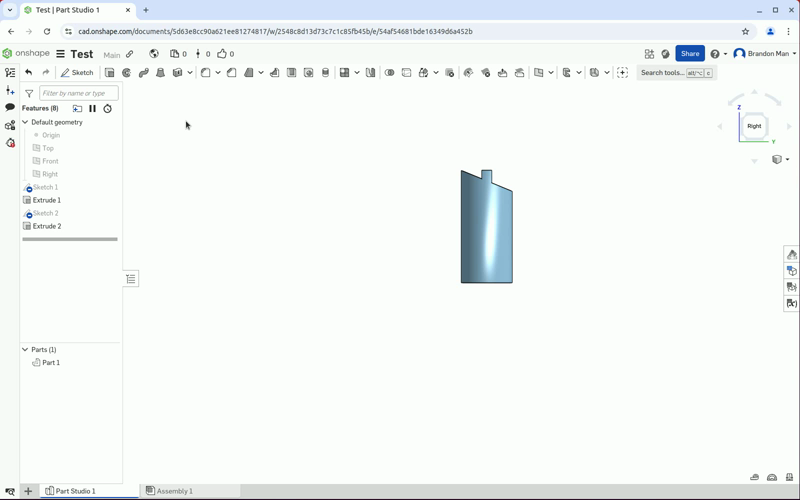
key(shift+h)
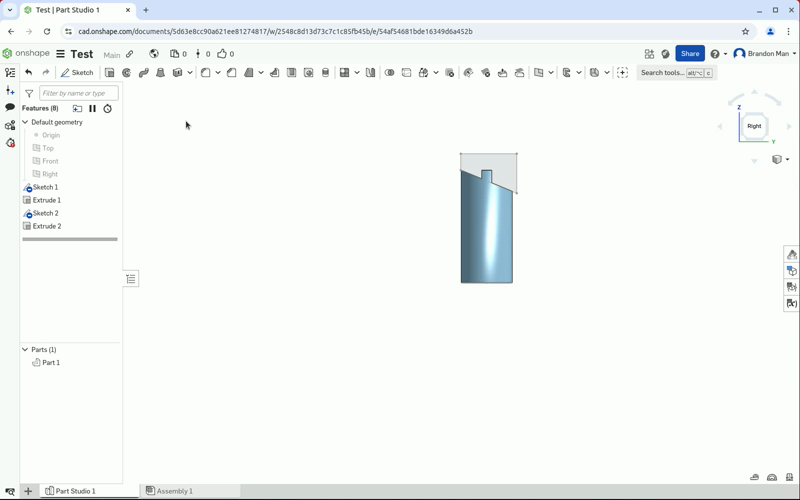
key(shift+h)
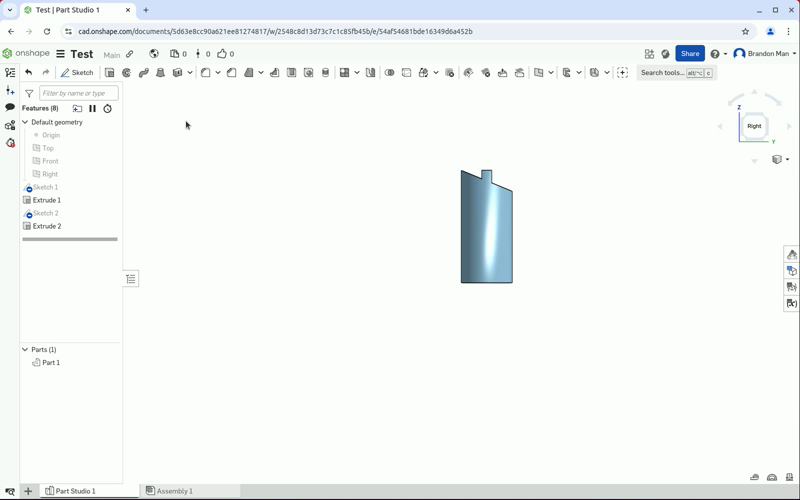
mouse_move(73, 189)
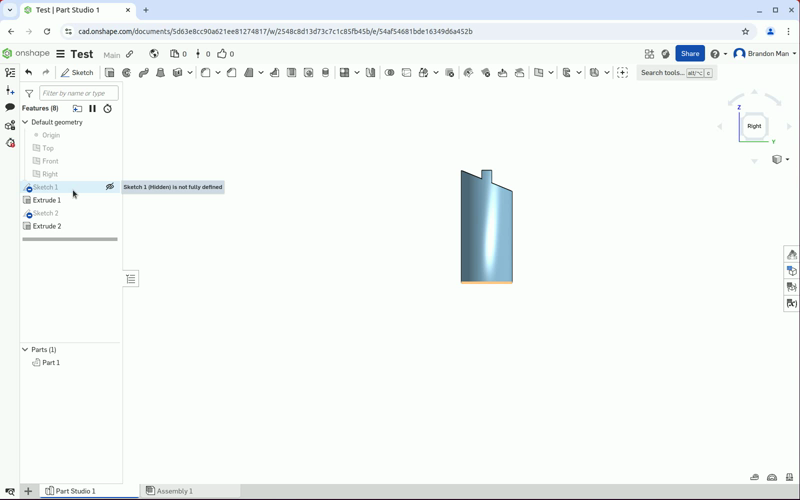
click(73, 189)
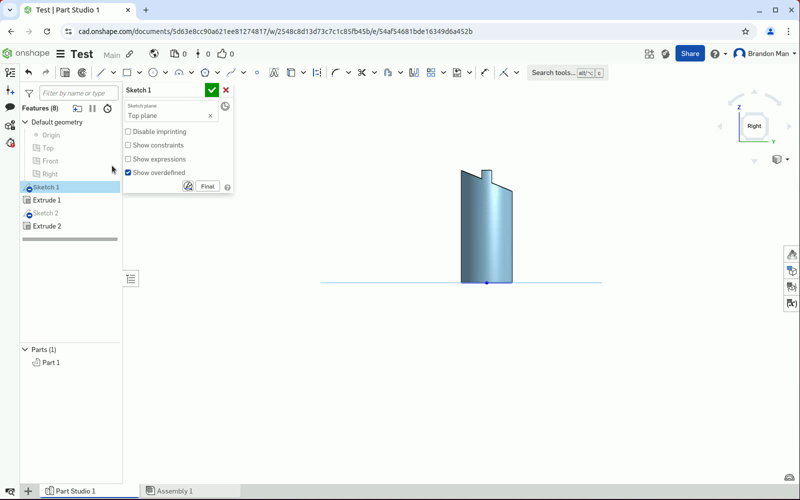
mouse_move(229, 92)
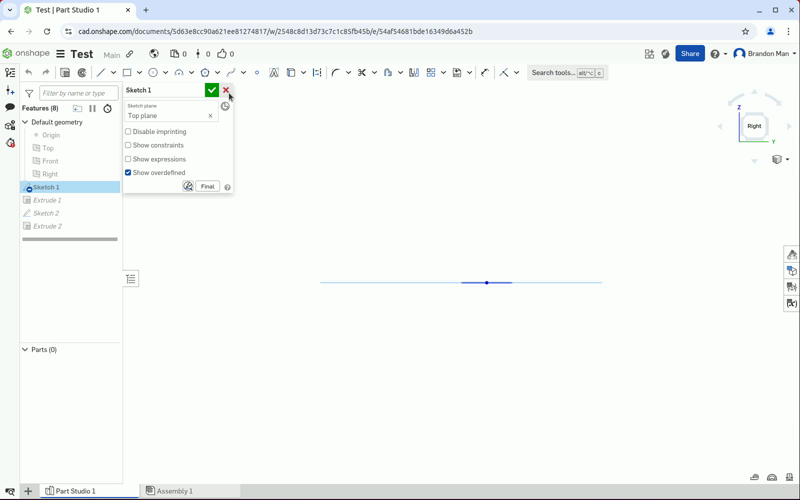
click(229, 92)
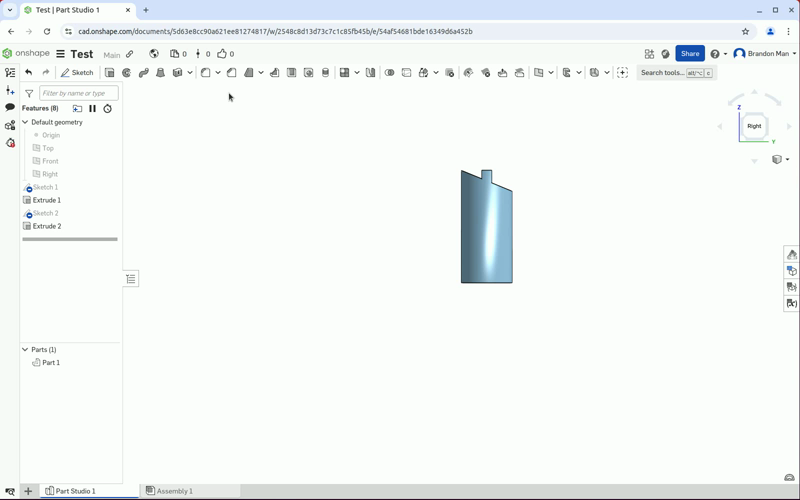
mouse_move(73, 352)
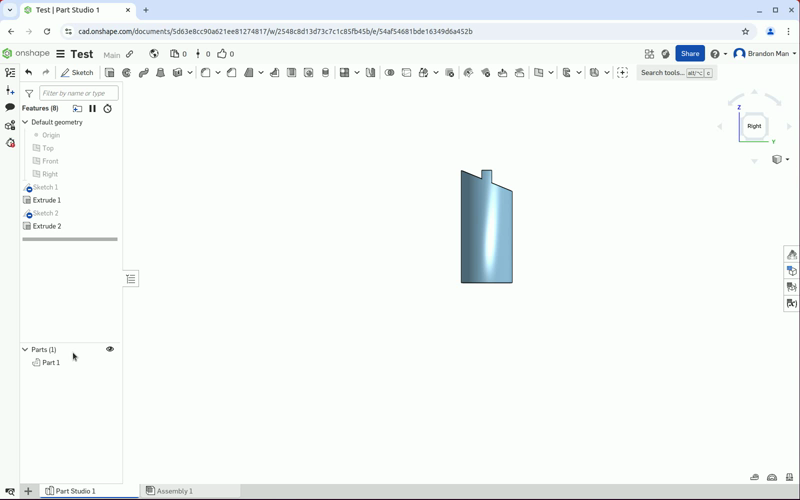
key(y)
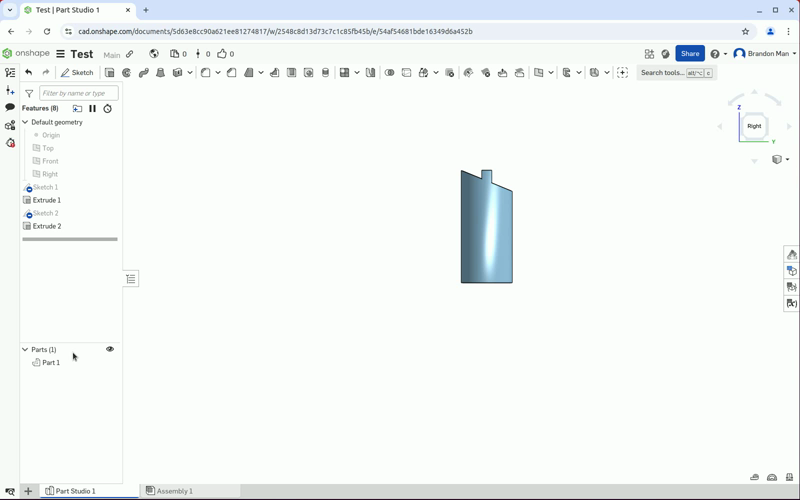
key(shift+p)
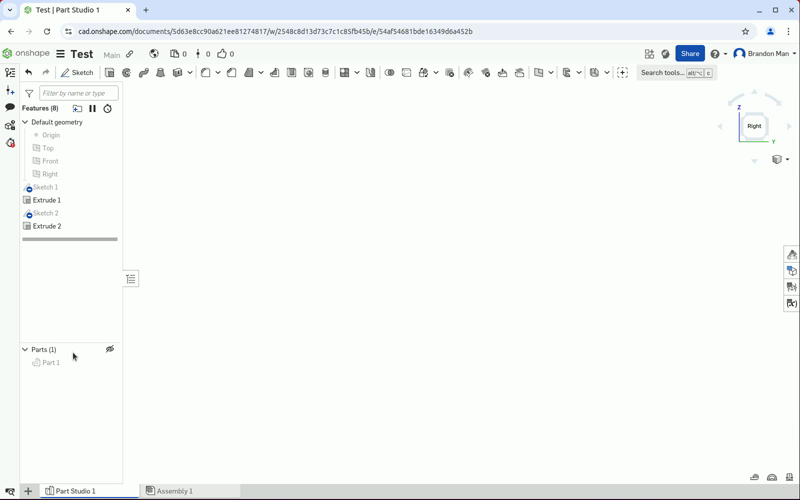
key(space)
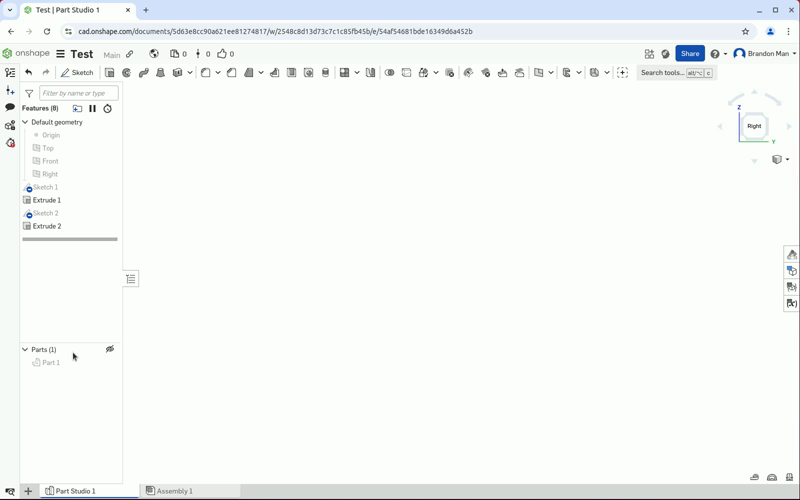
key_down(shift)
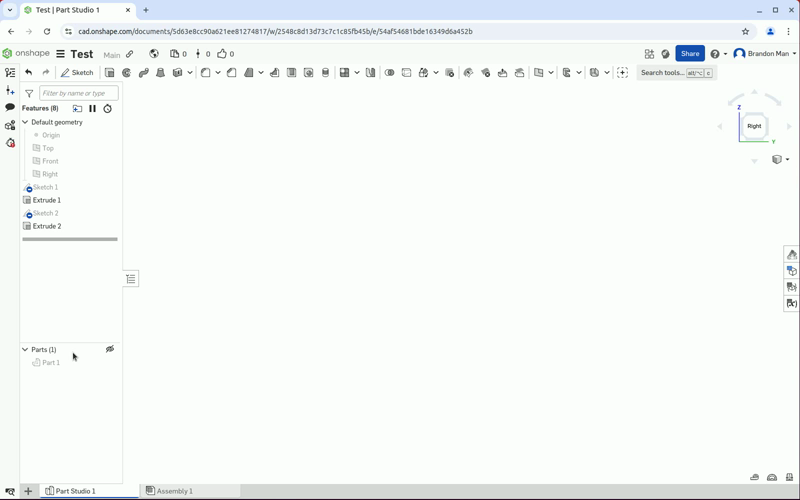
key(right)
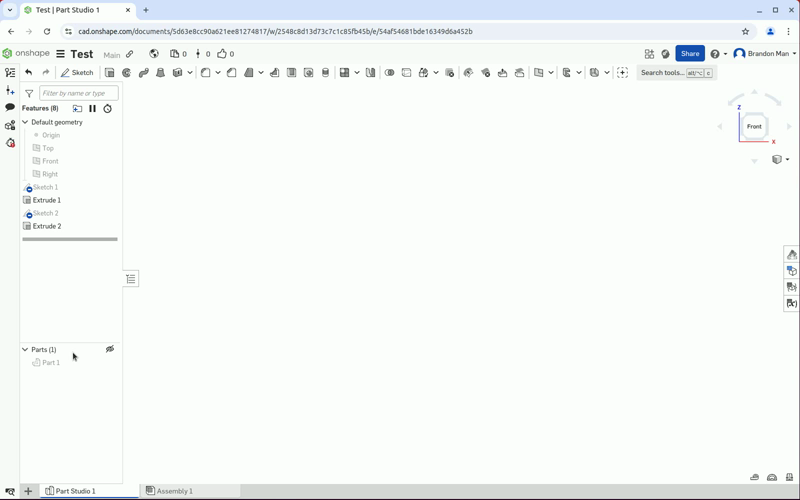
key_up(shift)
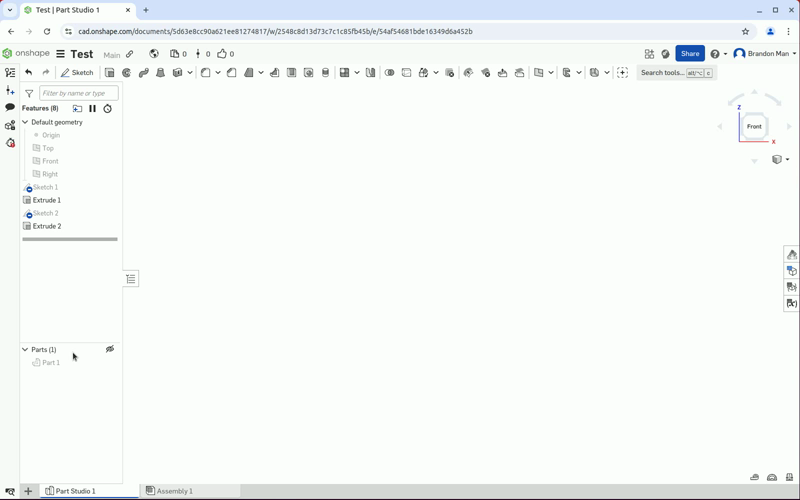
key(space)
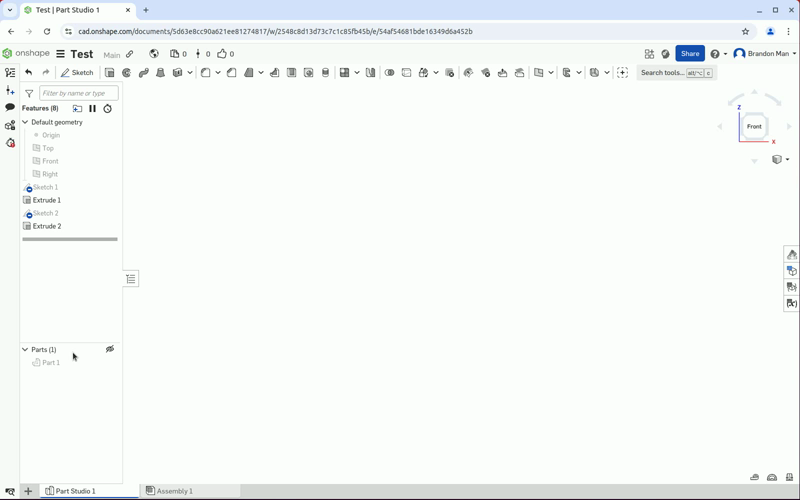
key_down(shift)
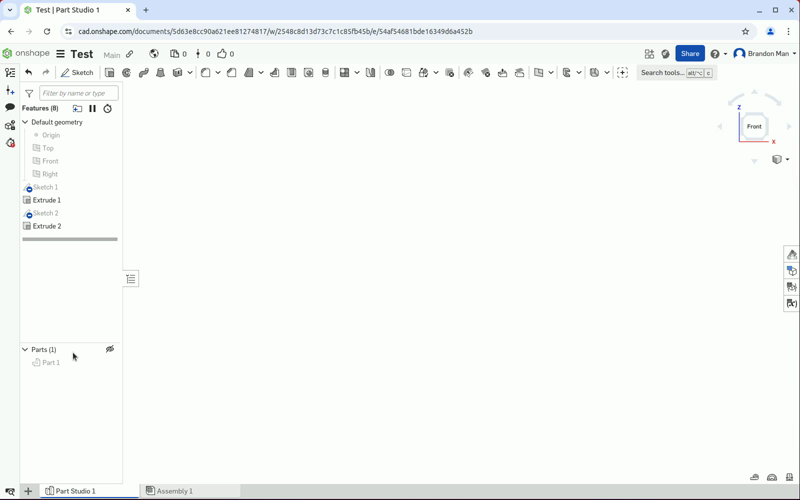
key(down)
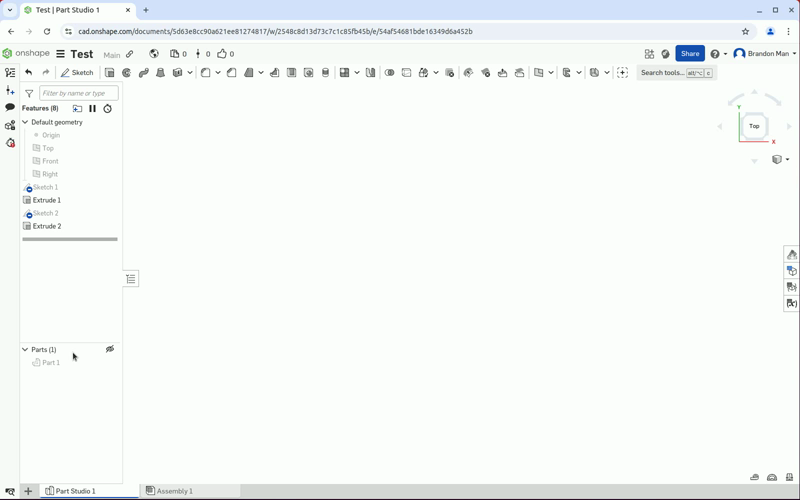
key_up(shift)
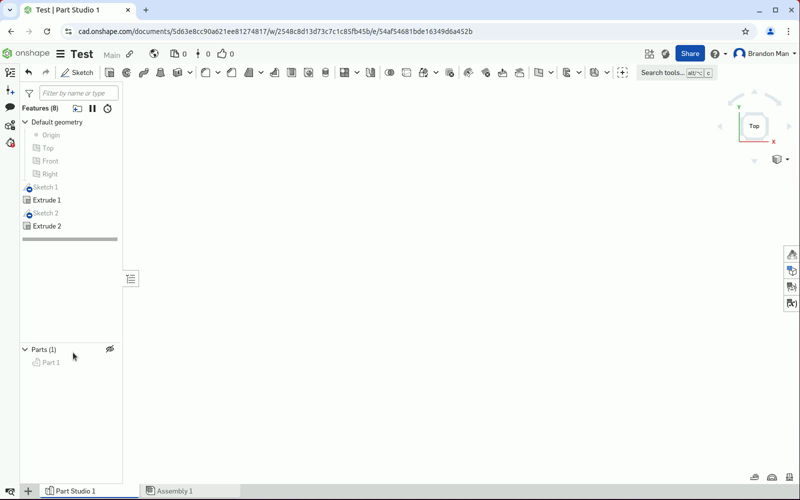
mouse_move(73, 352)
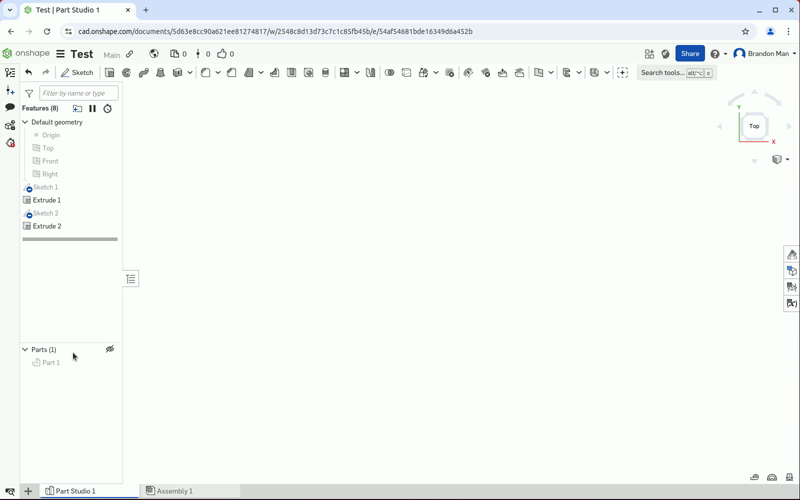
key(shift+y)
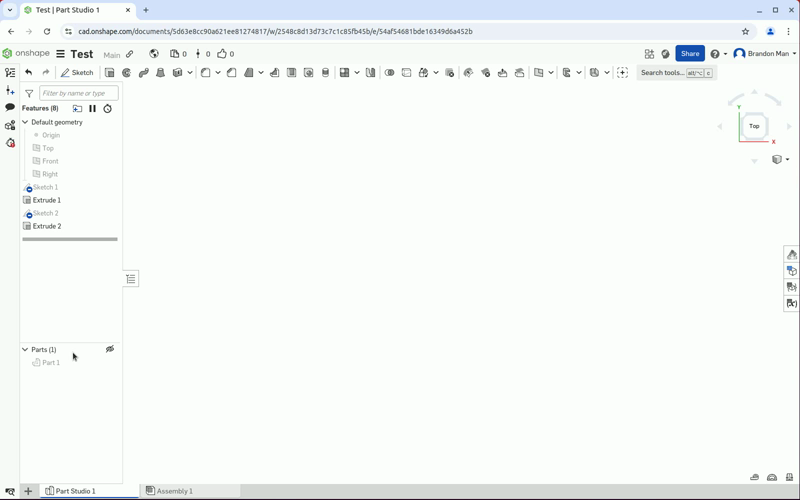
key(shift+s)
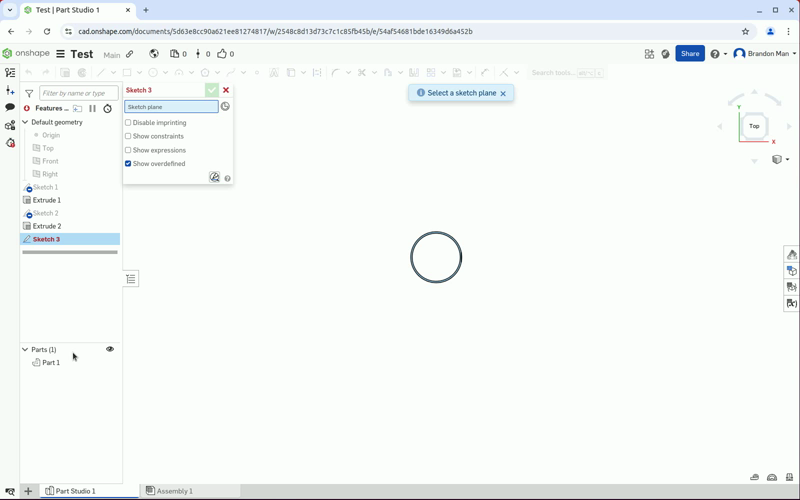
mouse_move(73, 150)
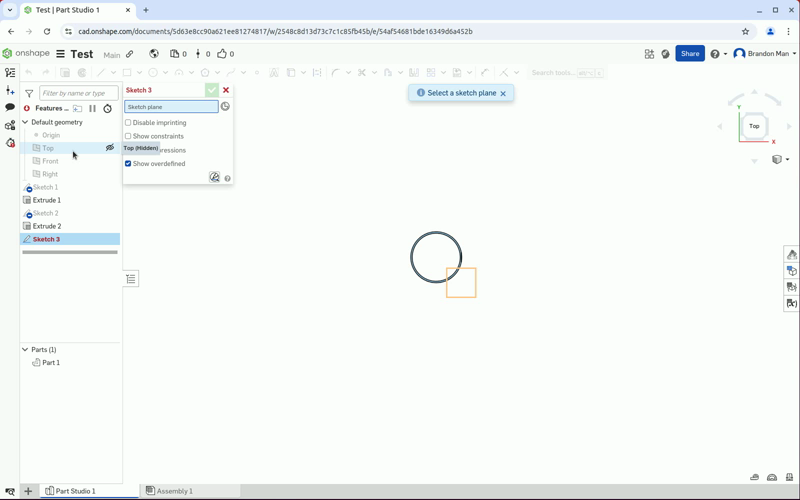
click(73, 150)
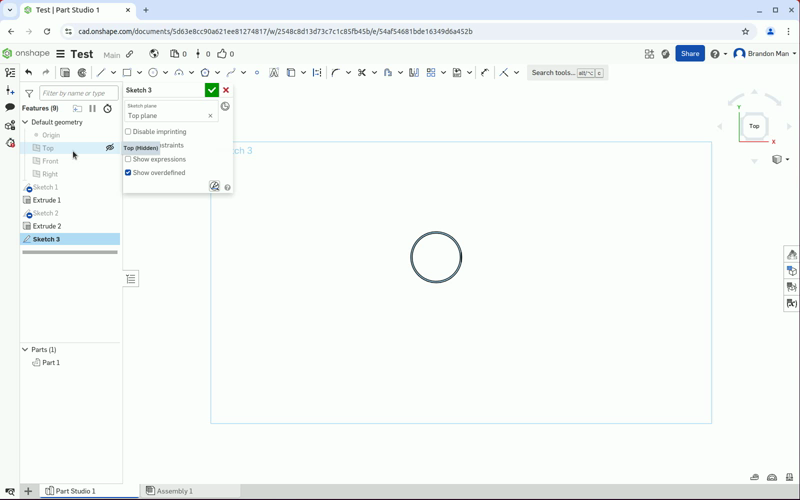
mouse_move(73, 352)
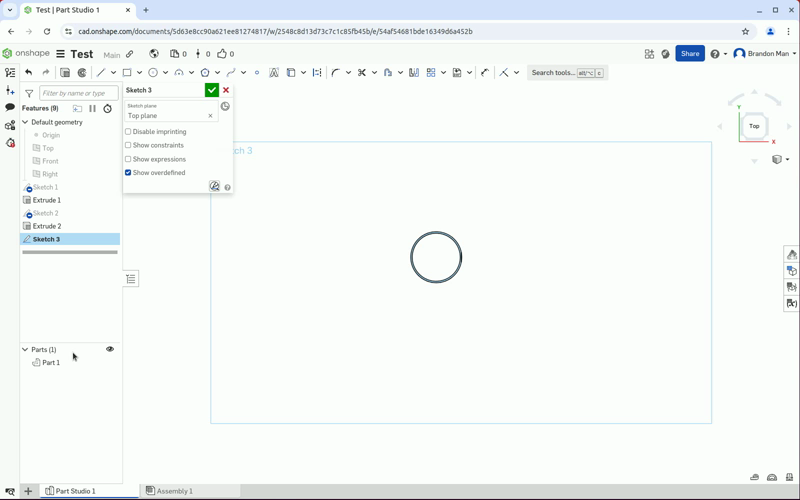
key(y)
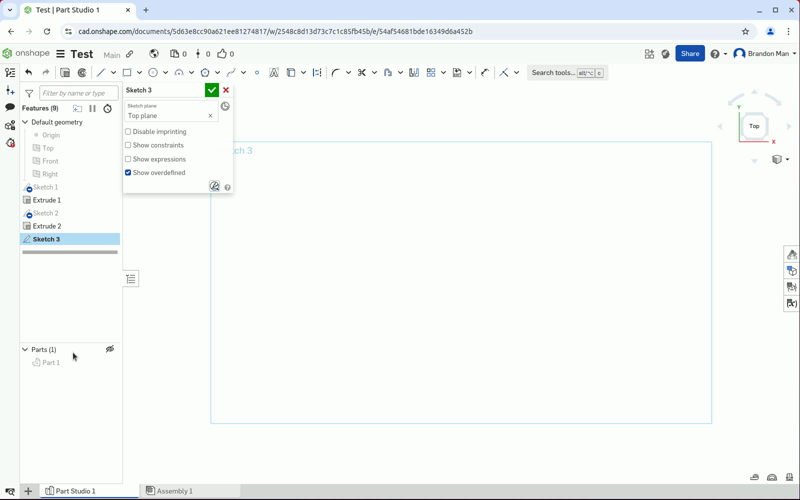
key(c)
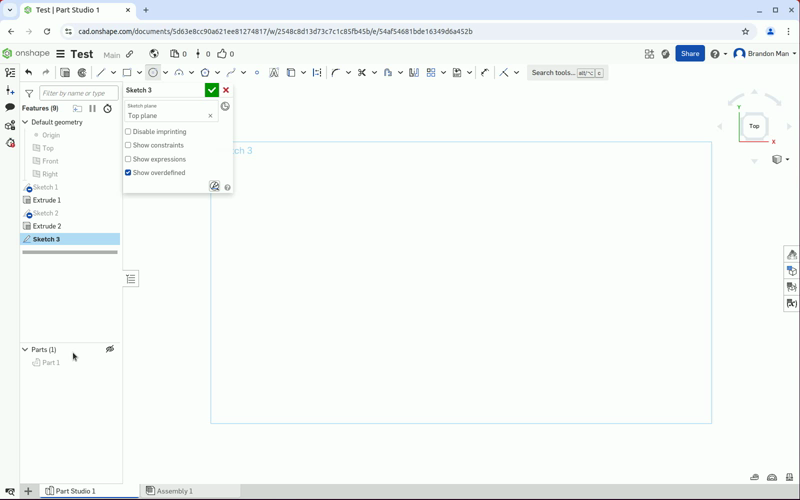
key_down(shift)
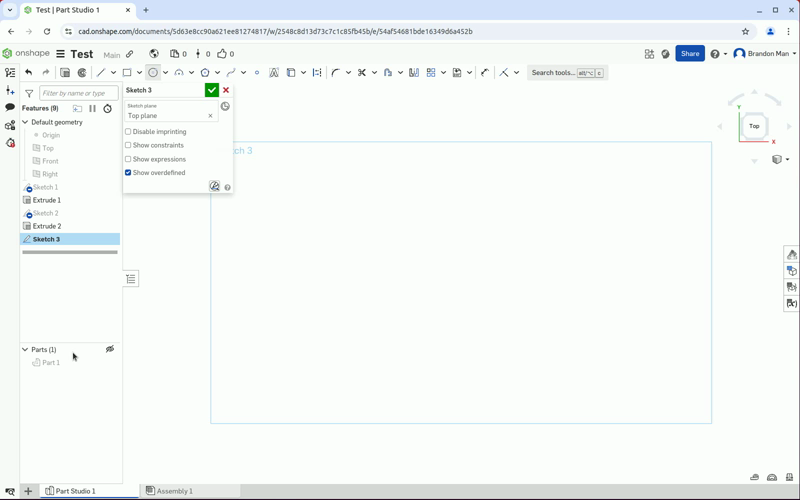
mouse_move(486, 308)
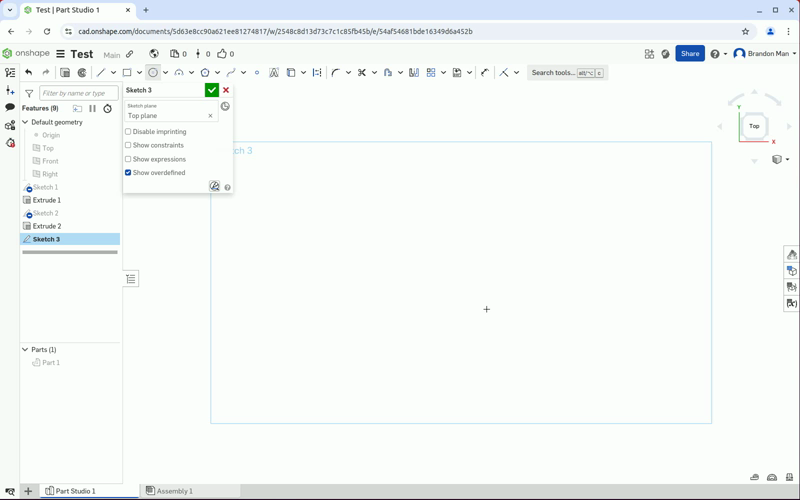
click(486, 308)
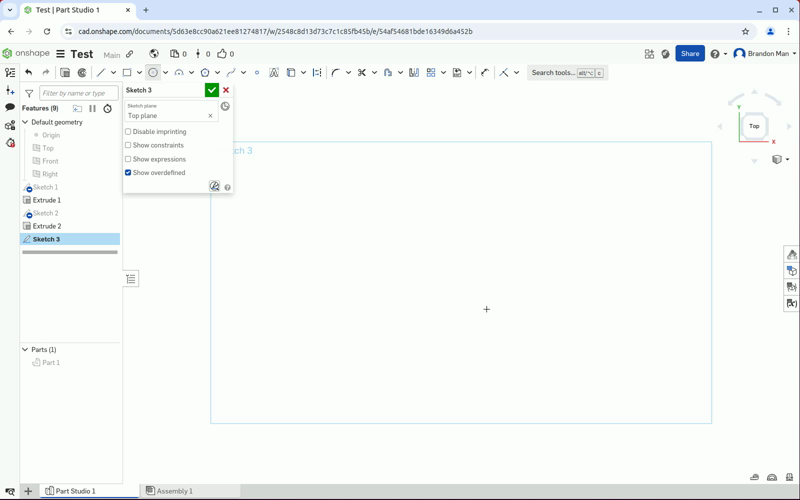
key_up(shift)
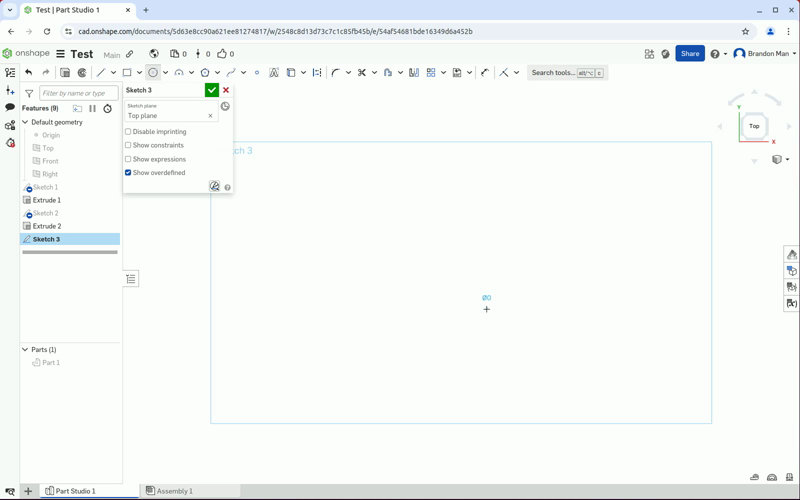
mouse_move(512, 308)
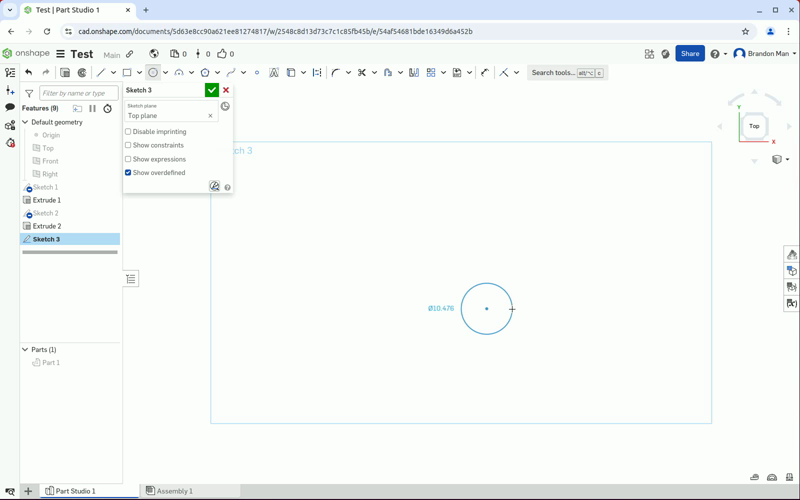
click(512, 308)
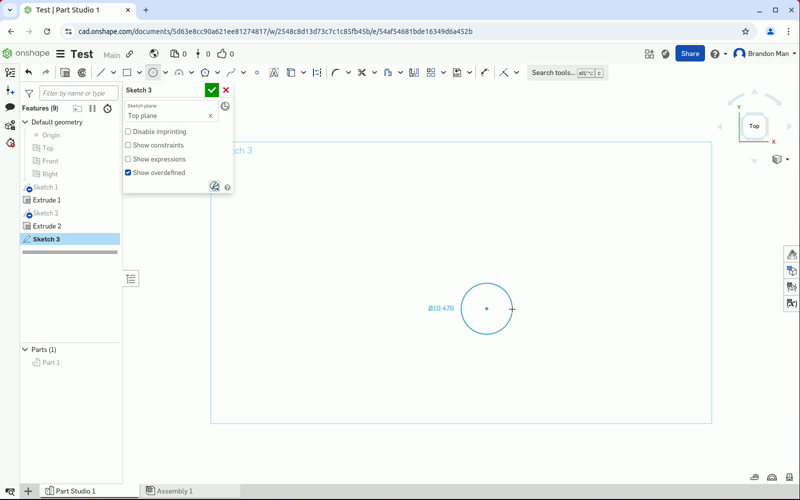
key(esc)
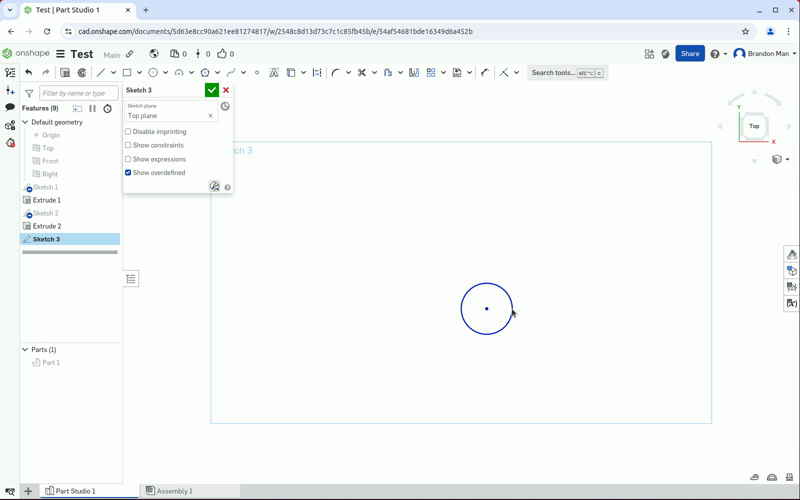
key(c)
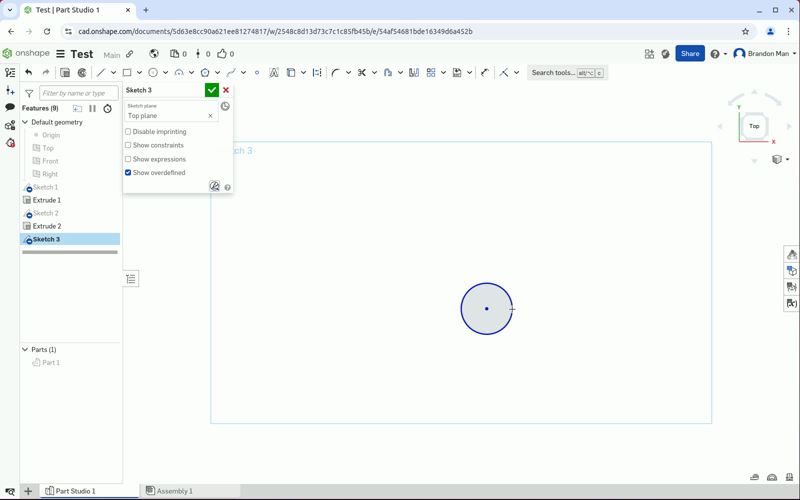
key_down(shift)
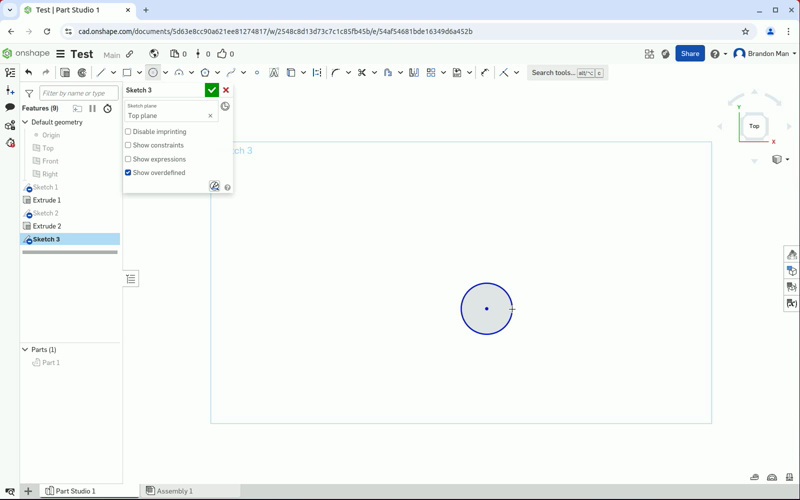
mouse_move(486, 308)
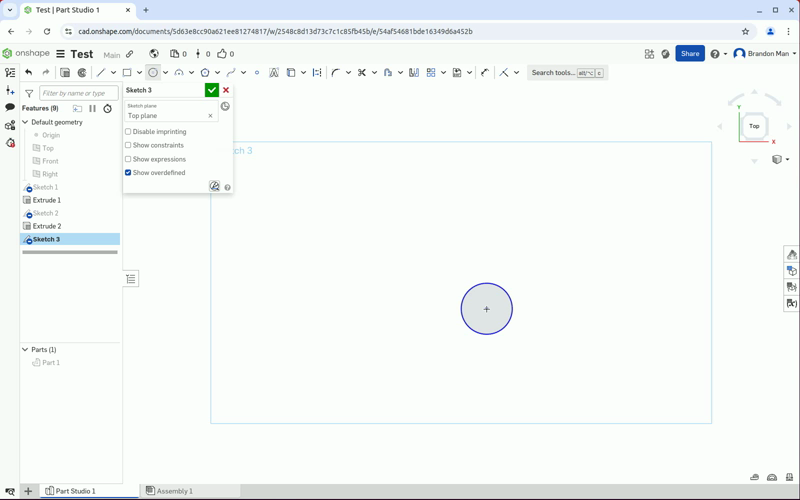
click(486, 308)
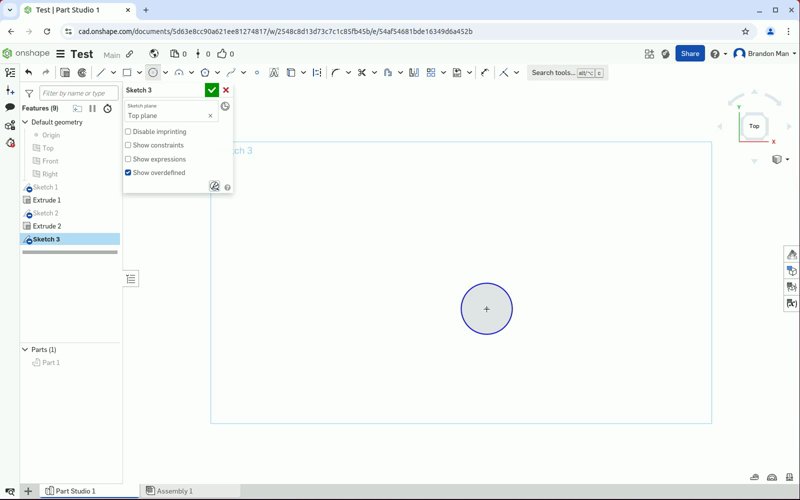
key_up(shift)
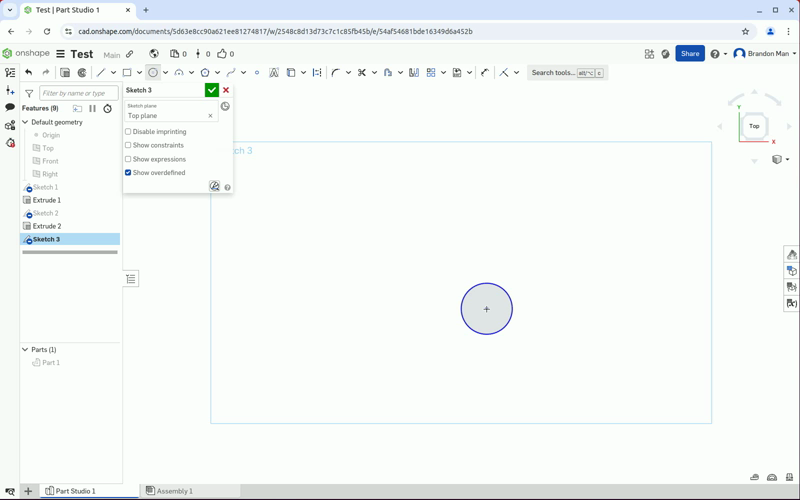
mouse_move(510, 308)
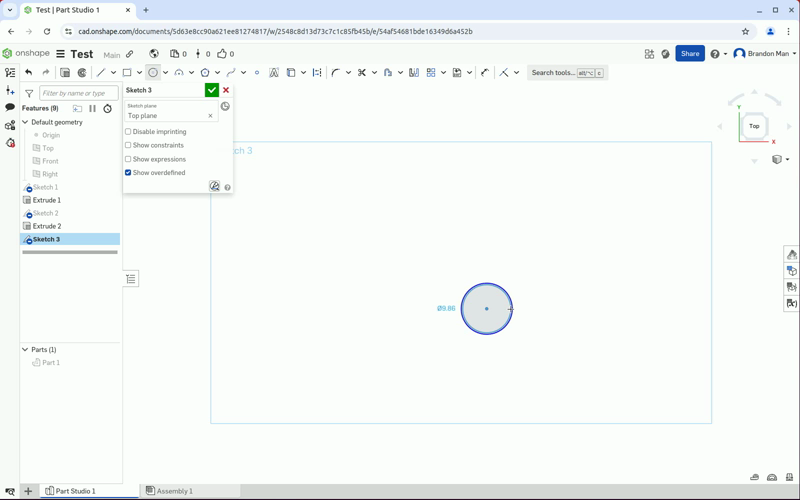
scroll(6)
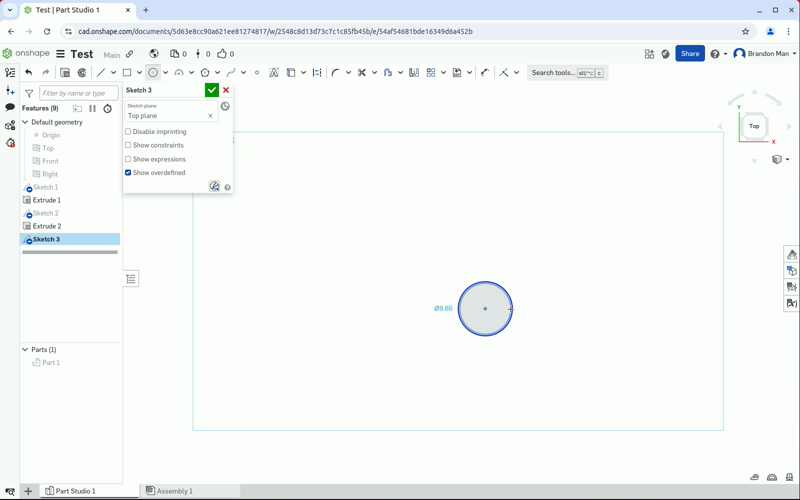
scroll(6)
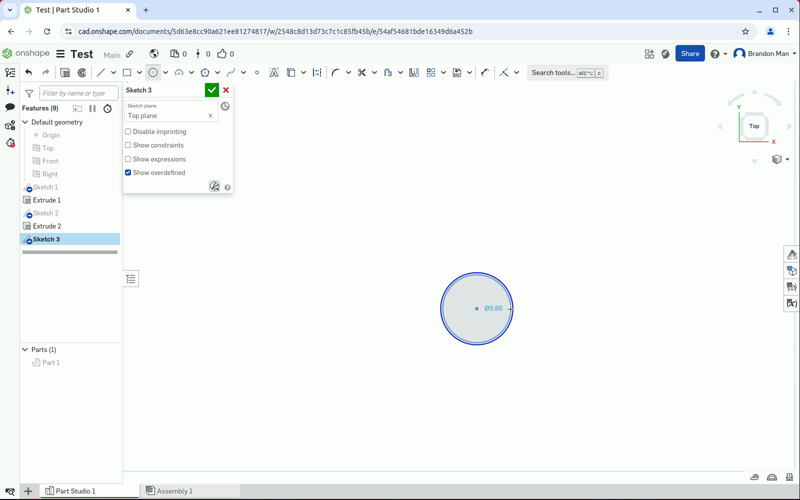
scroll(6)
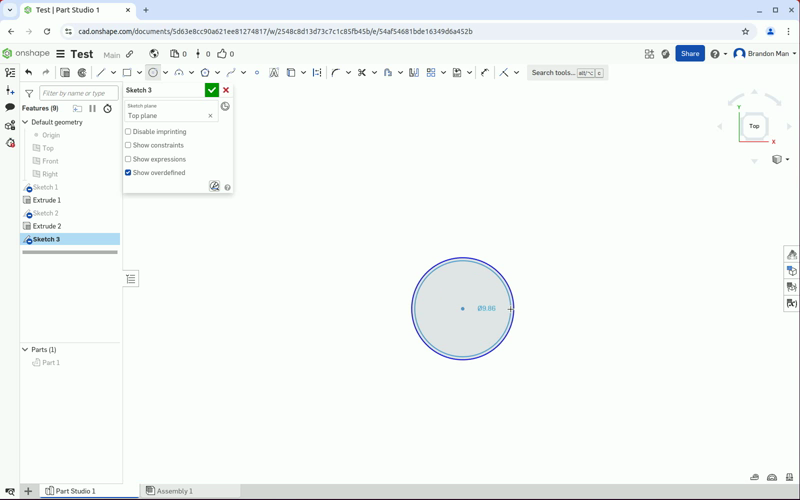
scroll(6)
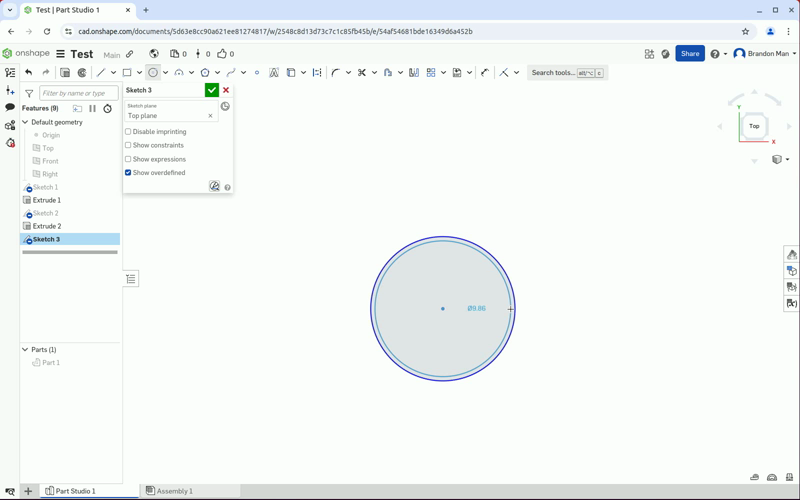
scroll(6)
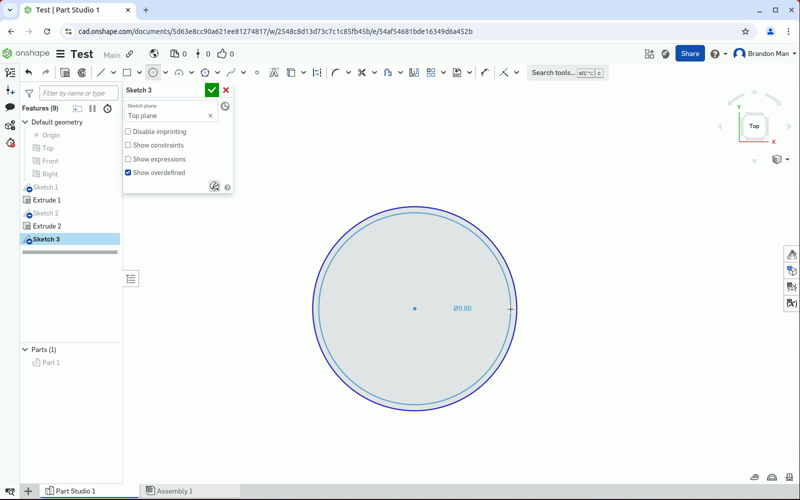
scroll(6)
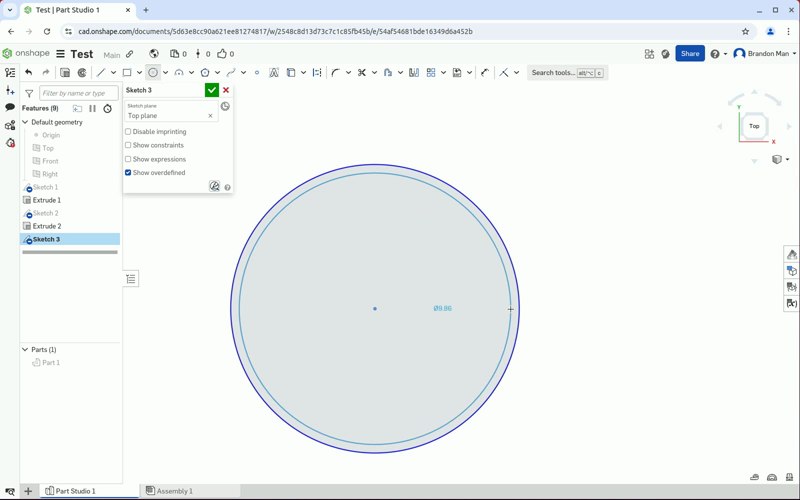
scroll(6)
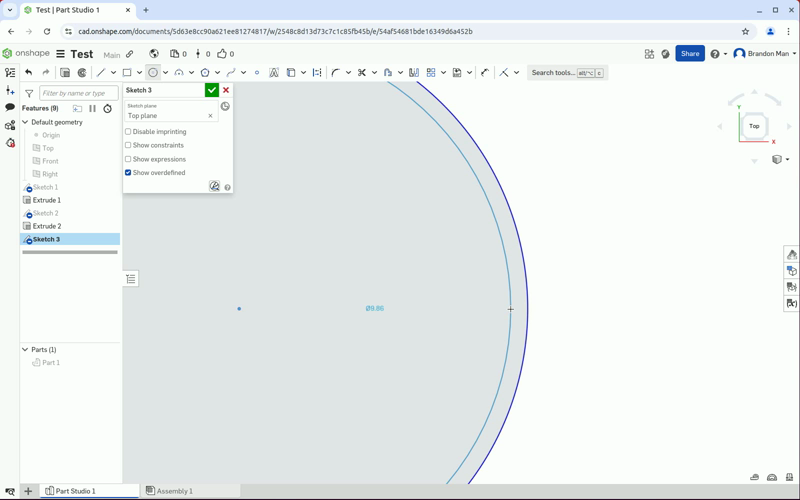
click(510, 308)
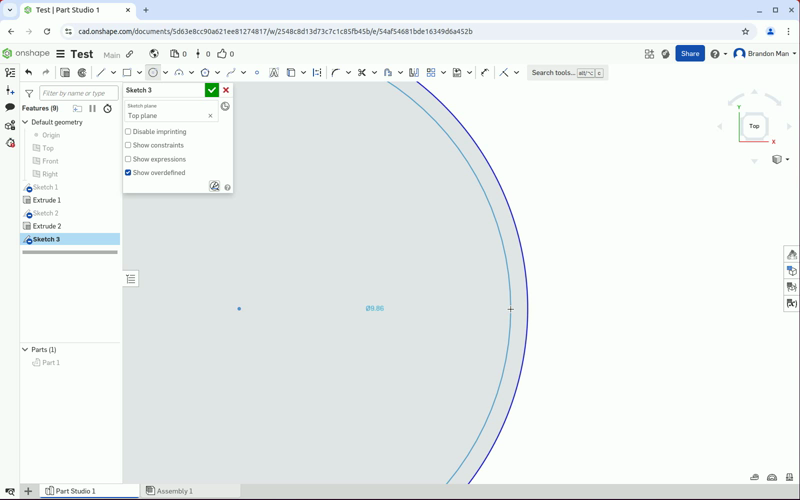
scroll(-6)
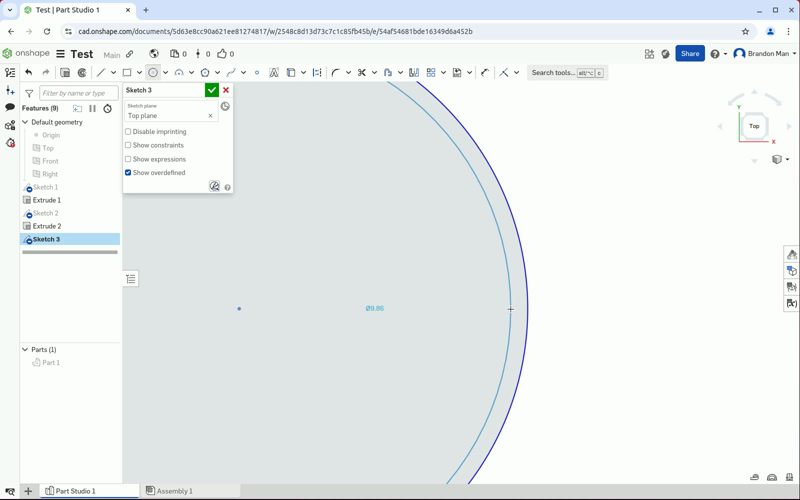
scroll(-6)
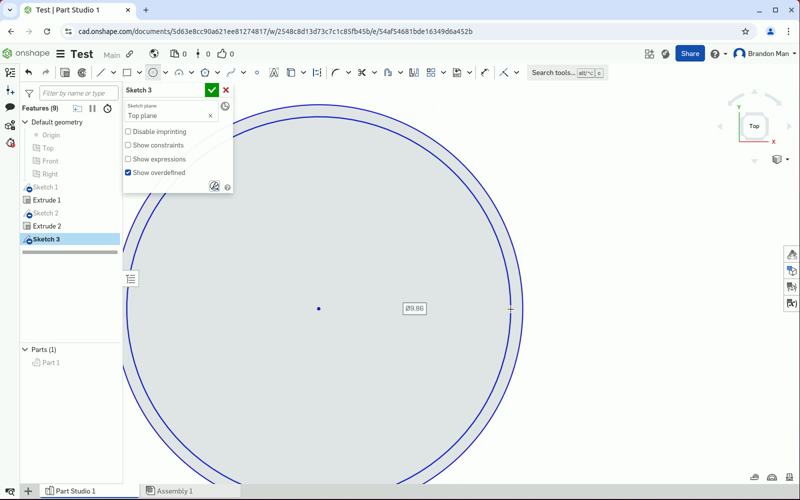
scroll(-6)
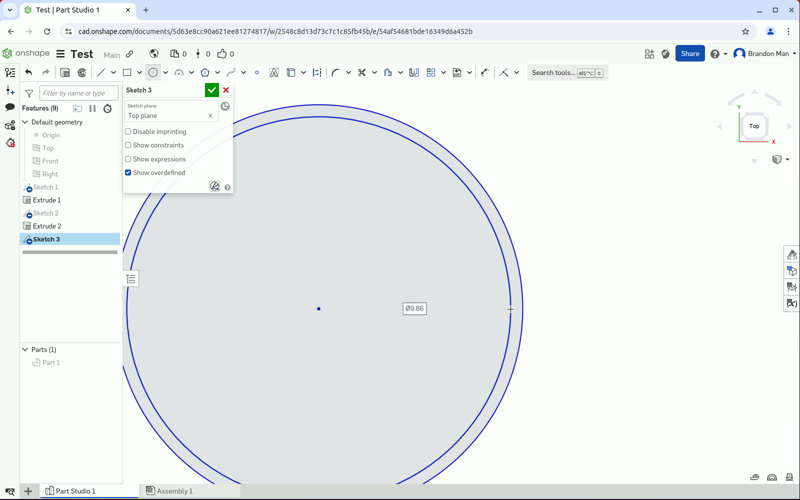
scroll(-6)
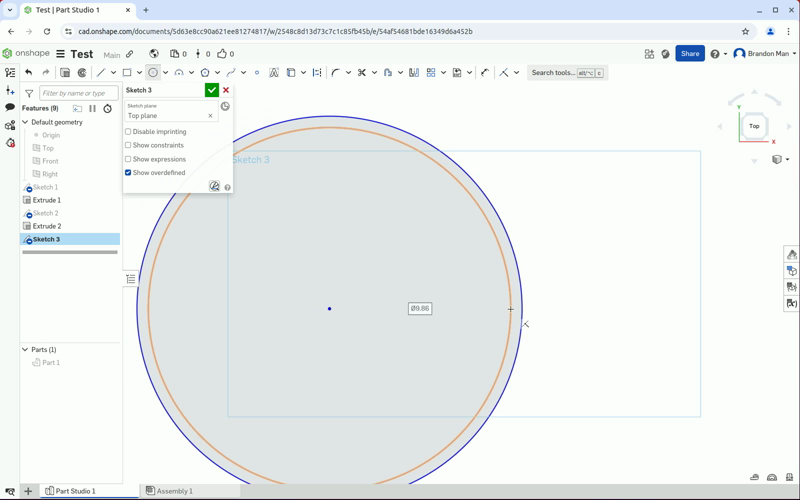
scroll(-6)
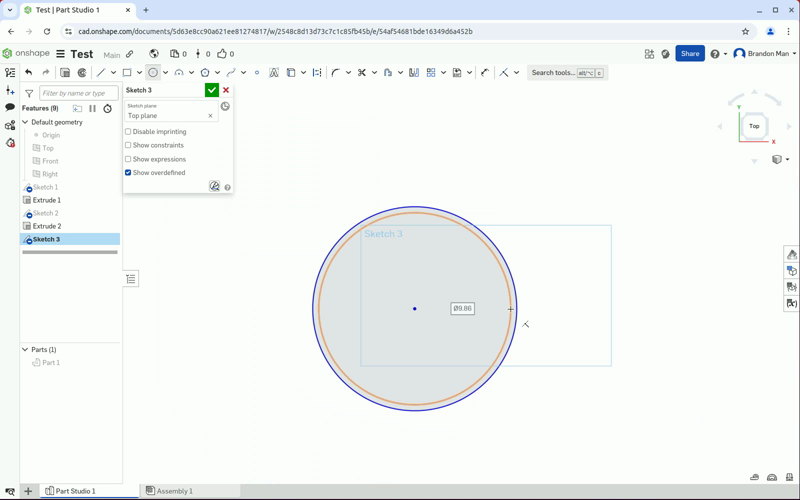
scroll(-6)
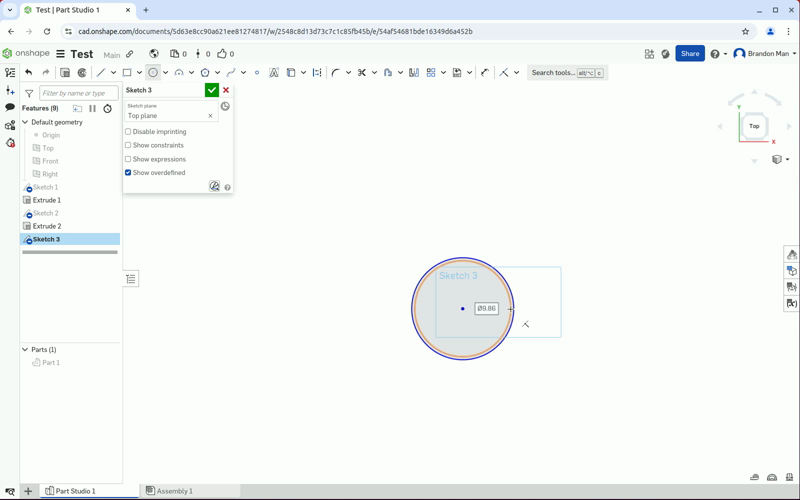
scroll(-6)
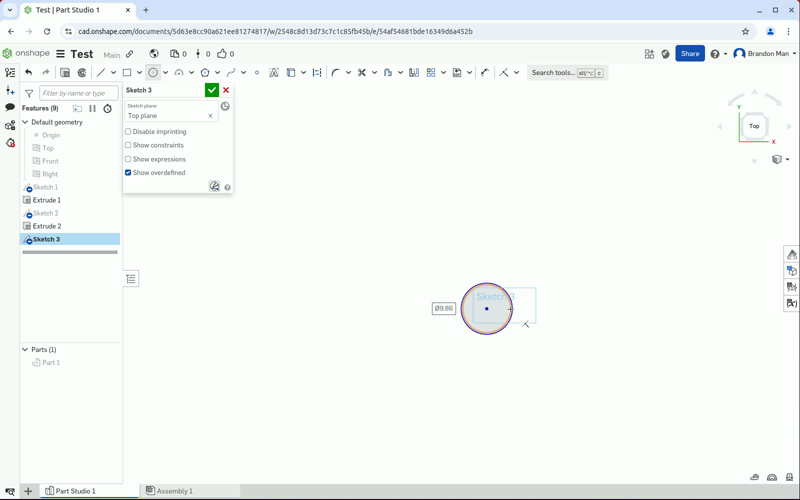
key(esc)
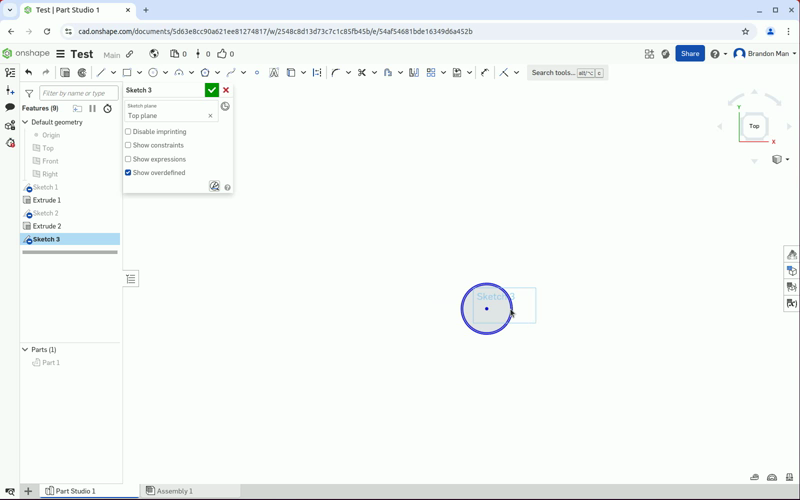
mouse_move(506, 294)
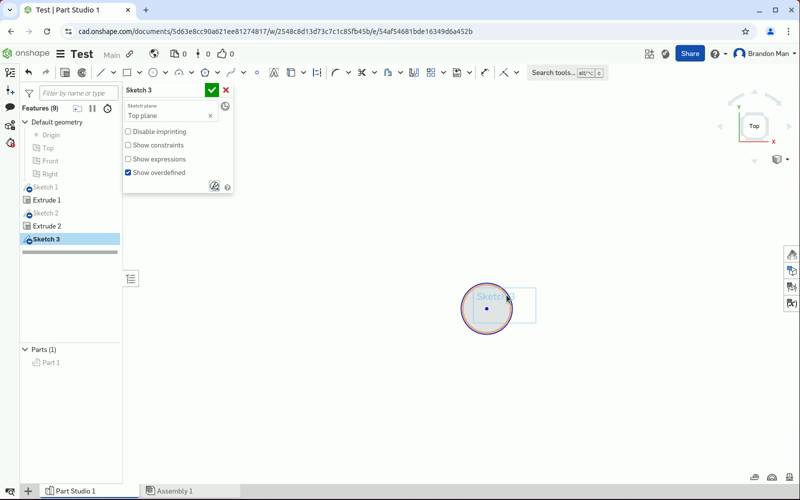
scroll(6)
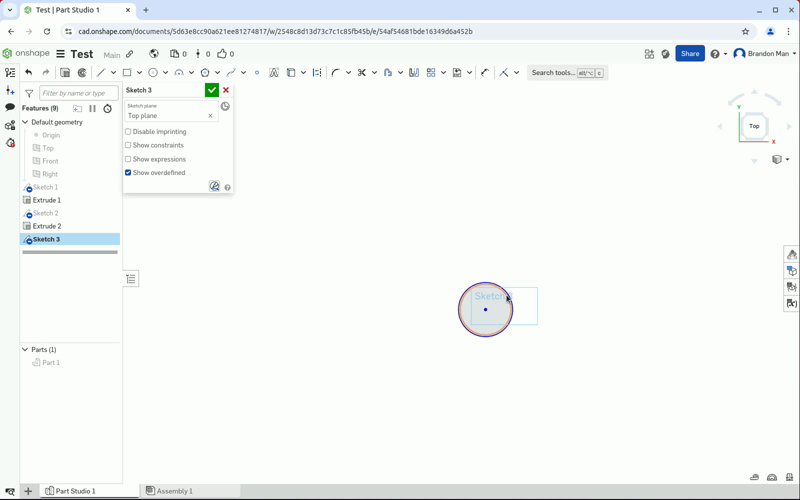
scroll(6)
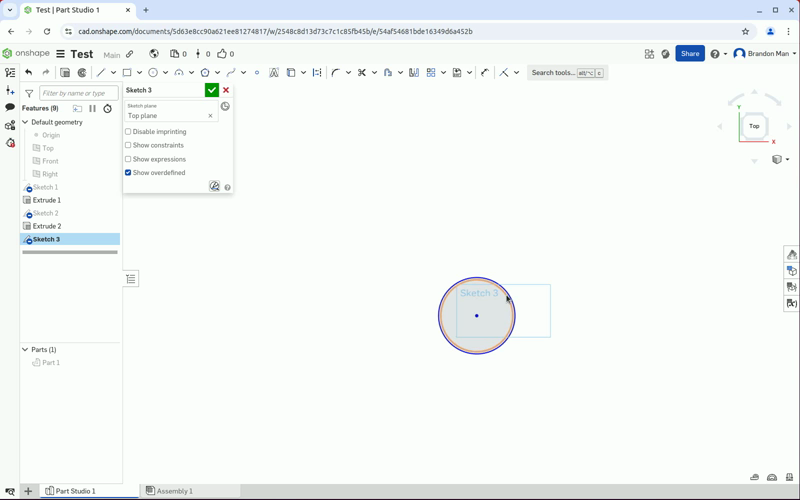
scroll(6)
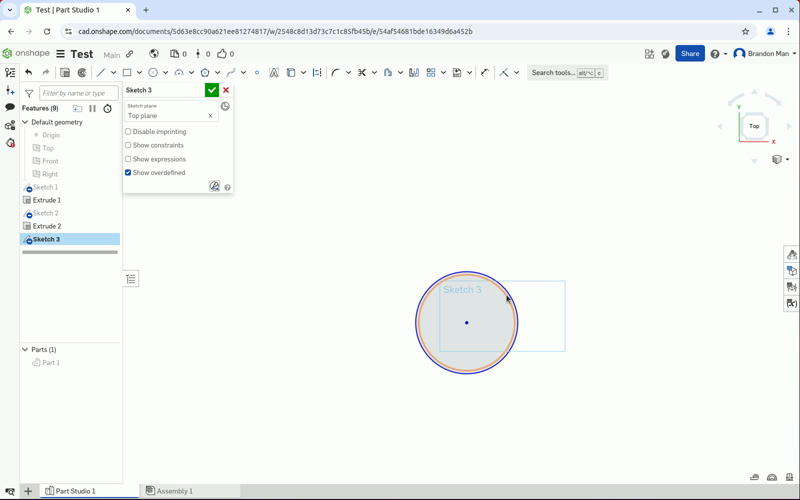
scroll(6)
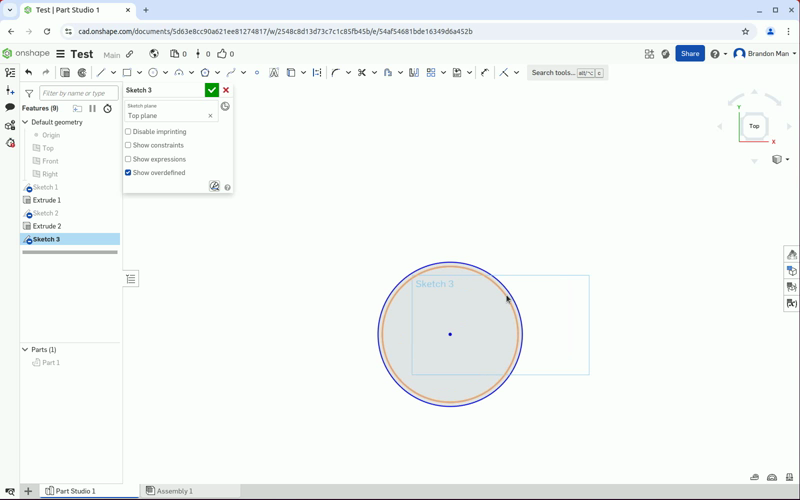
scroll(6)
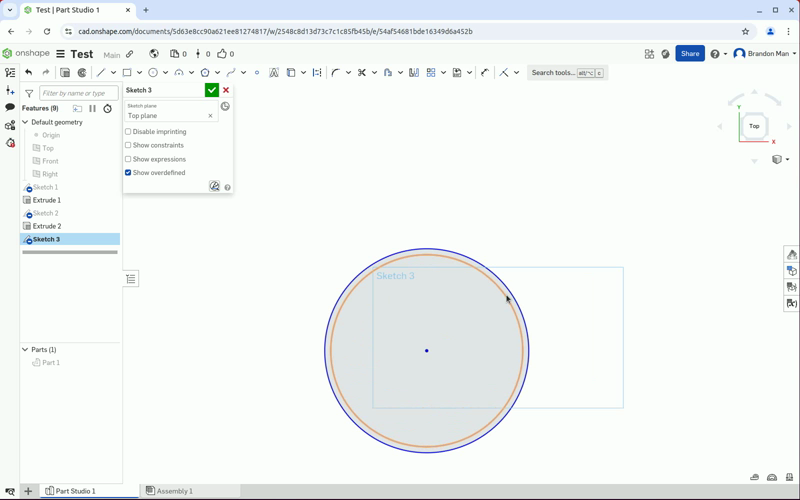
scroll(6)
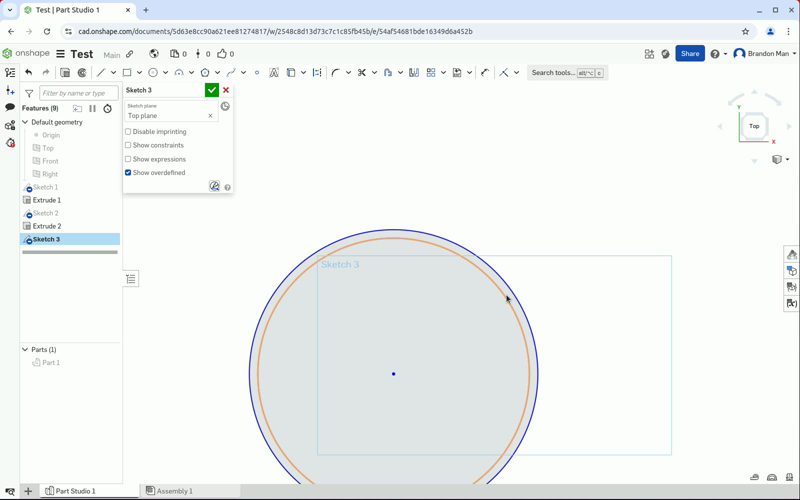
scroll(6)
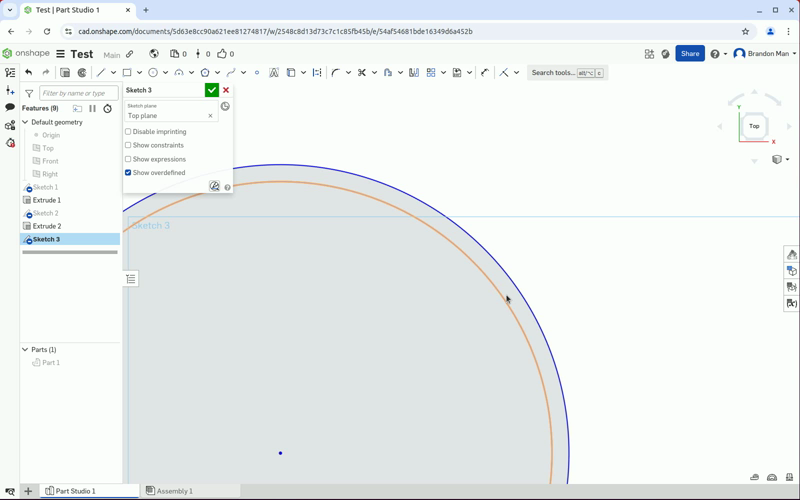
click(506, 294)
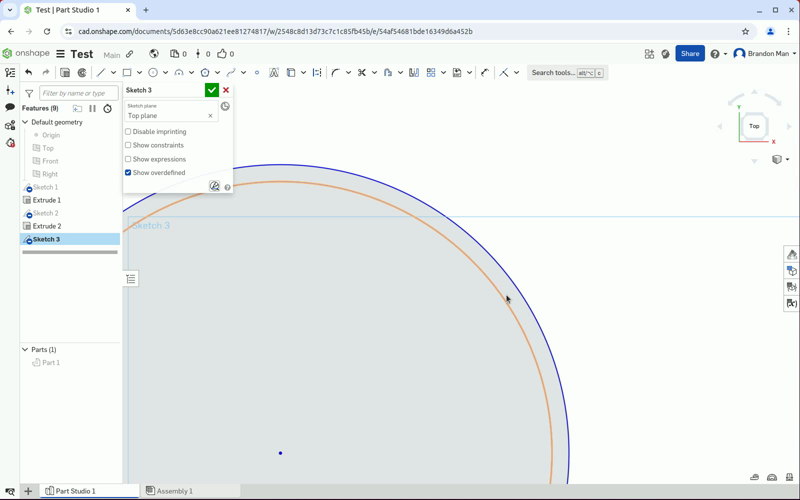
scroll(-6)
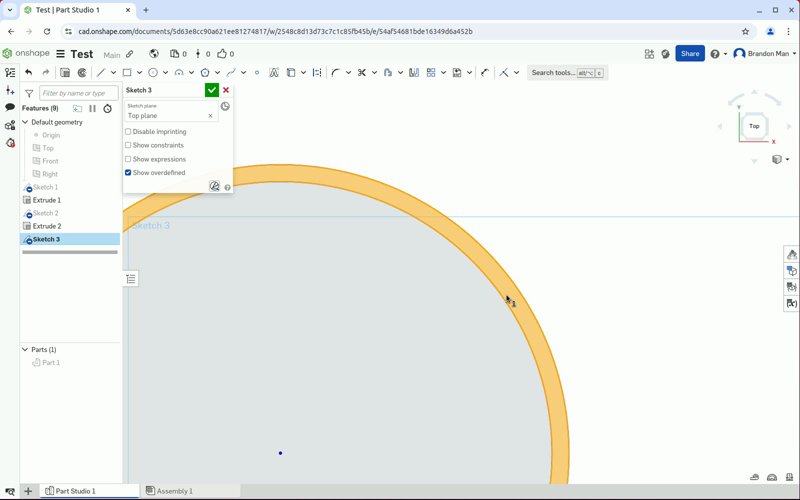
scroll(-6)
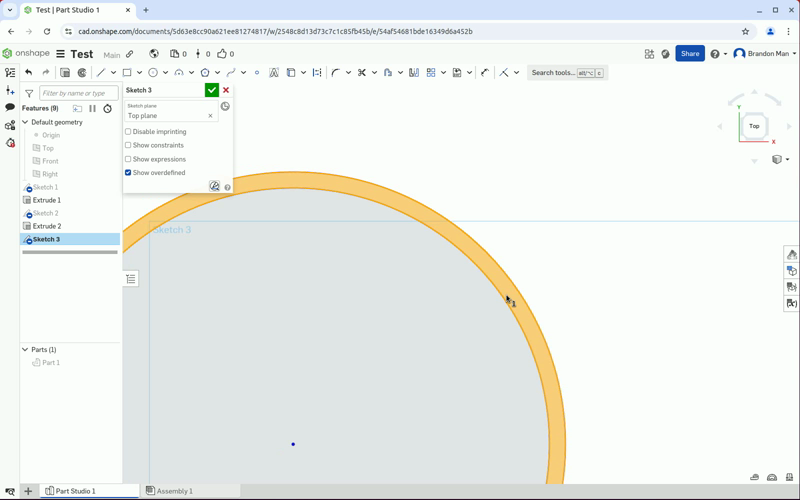
scroll(-6)
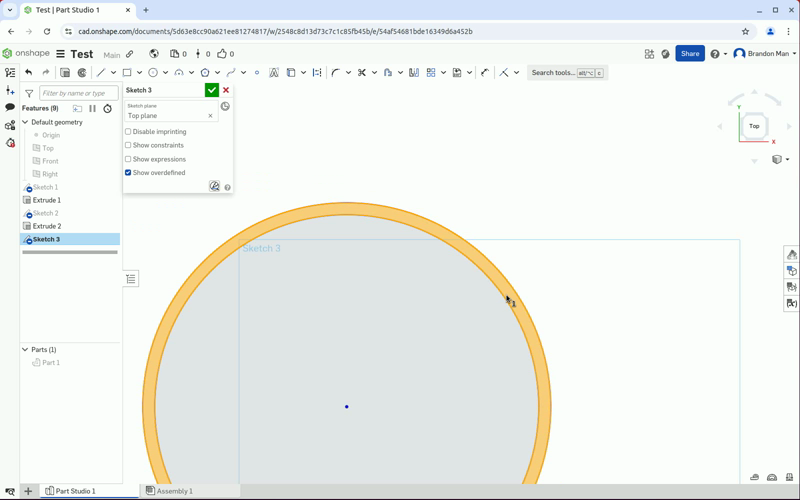
scroll(-6)
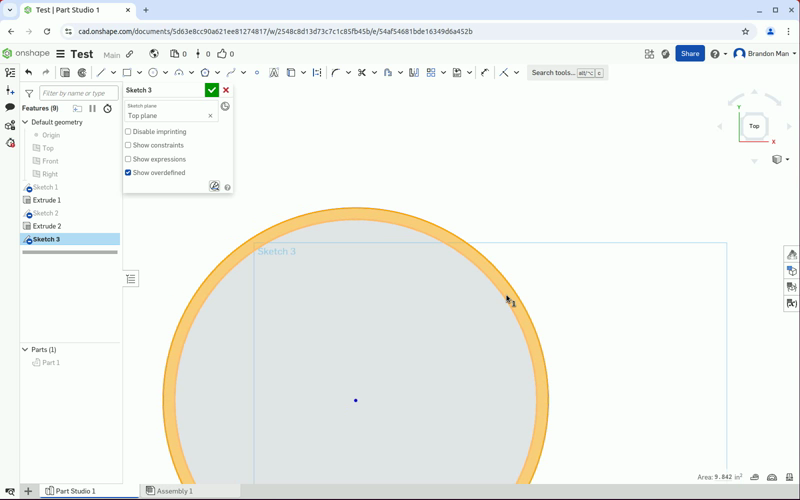
scroll(-6)
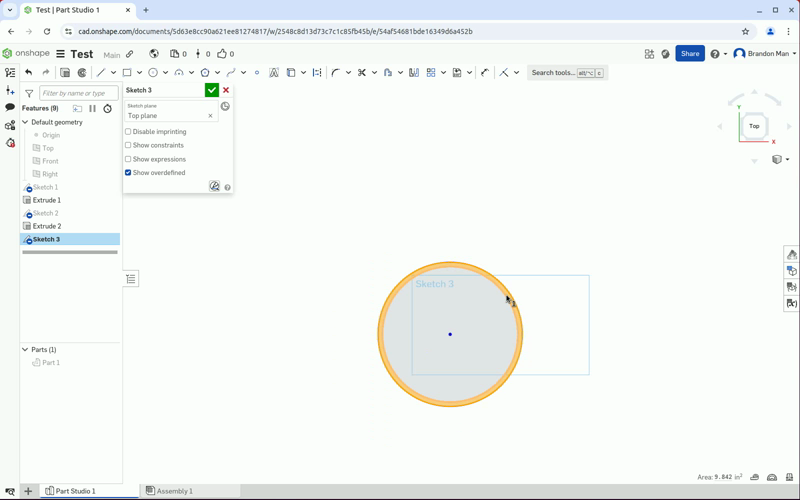
scroll(-6)
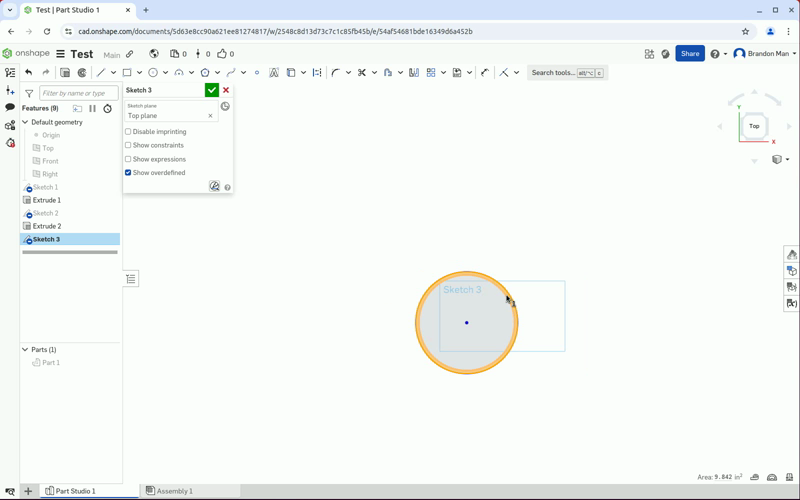
scroll(-6)
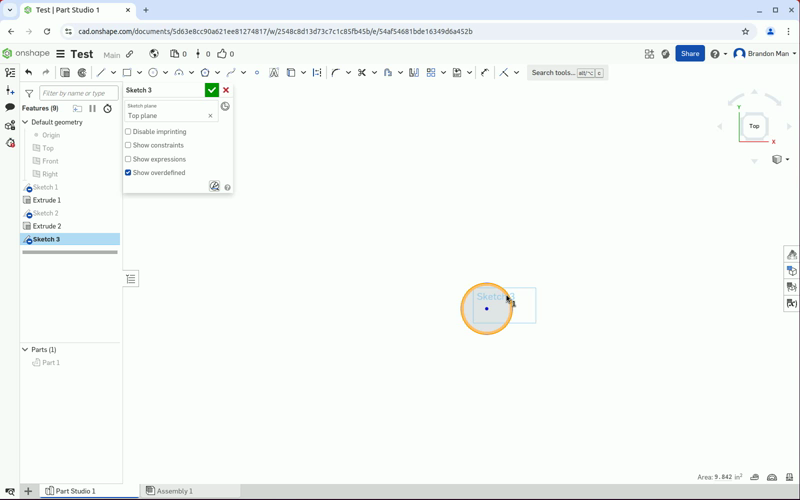
mouse_move(73, 352)
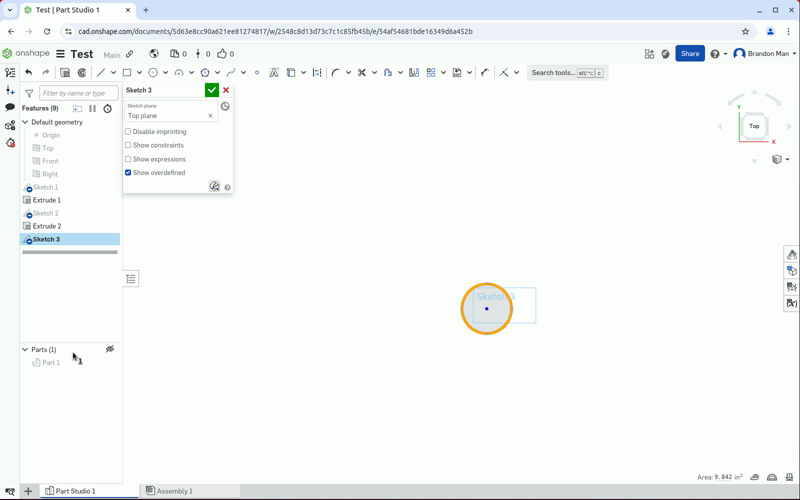
key(shift+y)
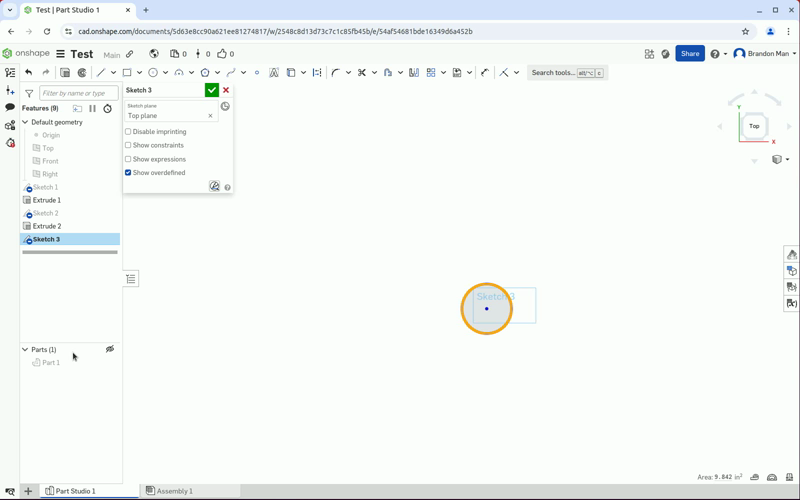
key(shift+e)
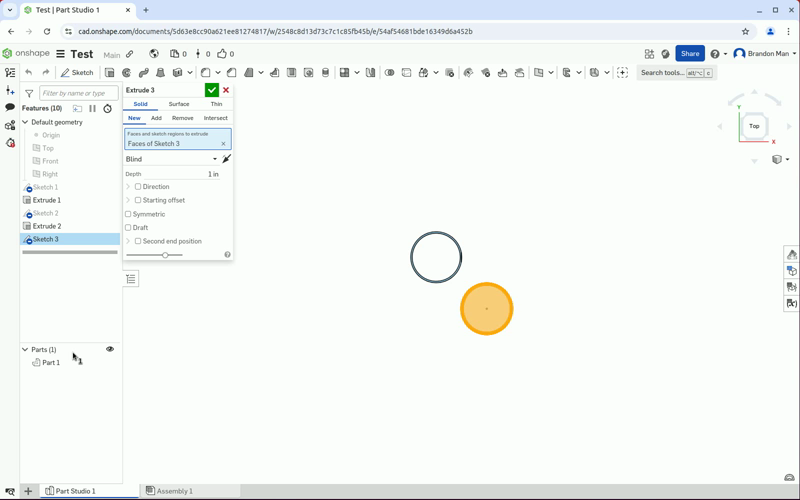
mouse_move(143, 106)
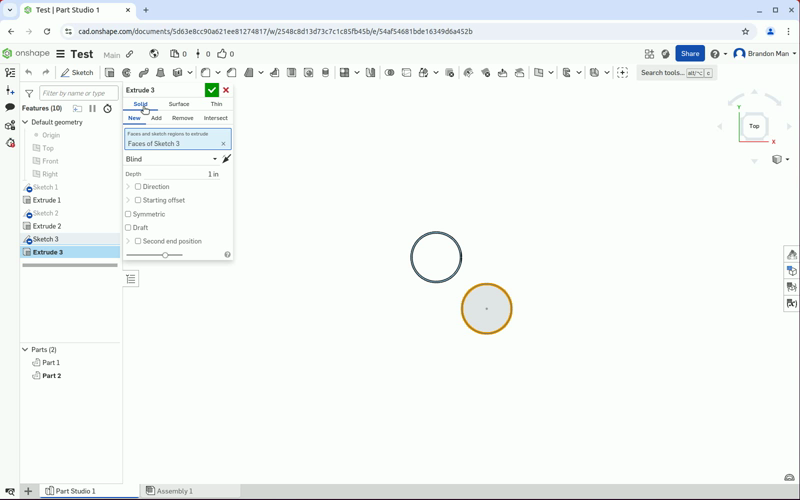
click(143, 106)
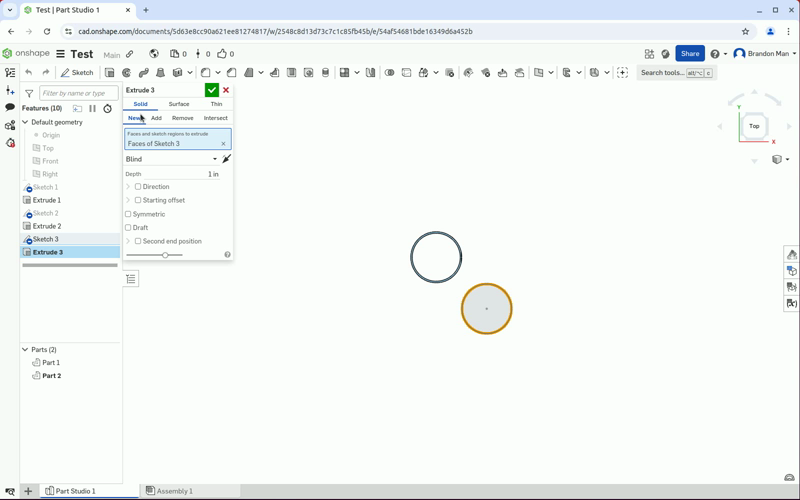
mouse_move(137, 120)
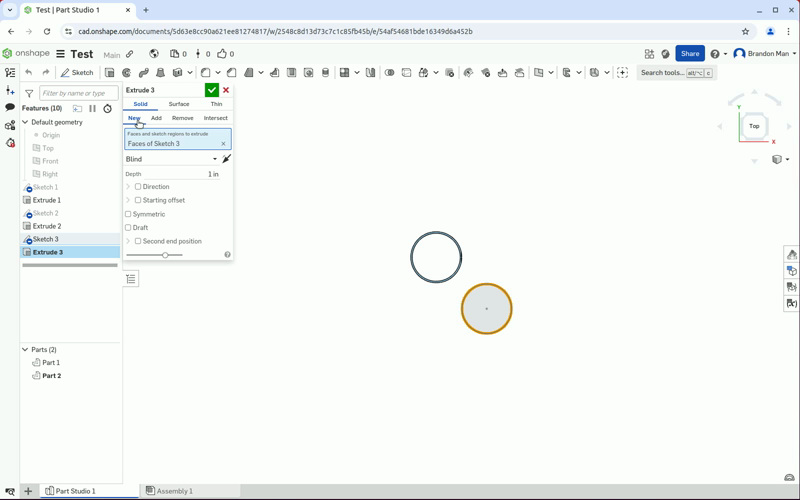
click(137, 120)
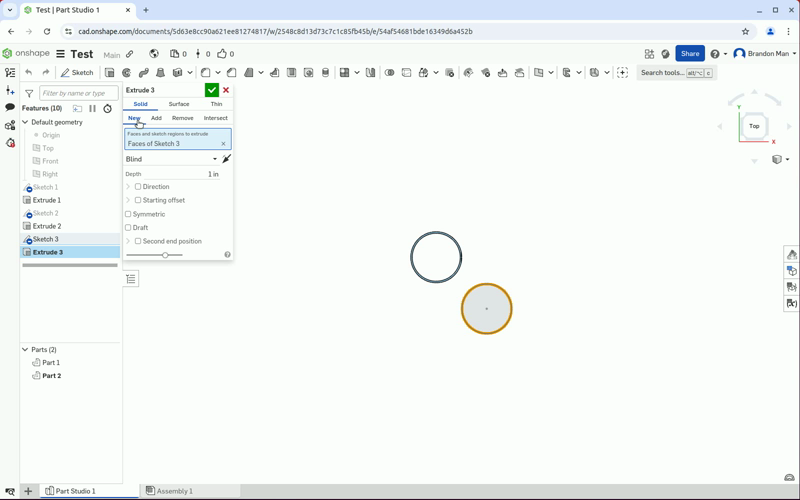
key(tab, 4)
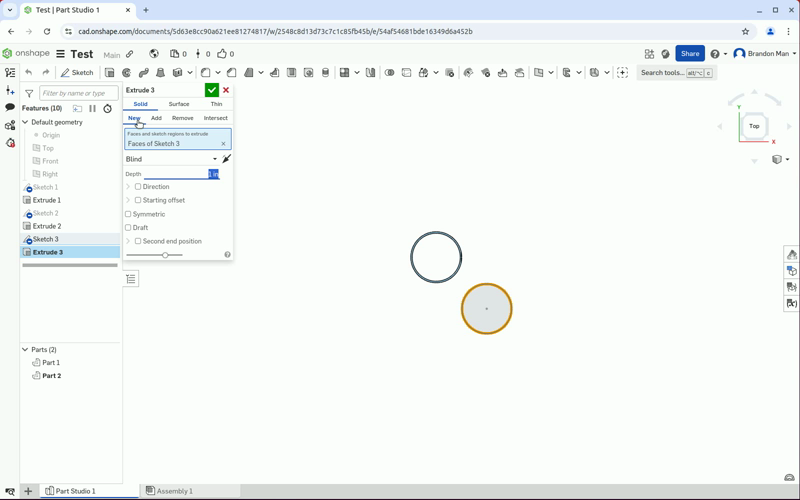
text(23.108)
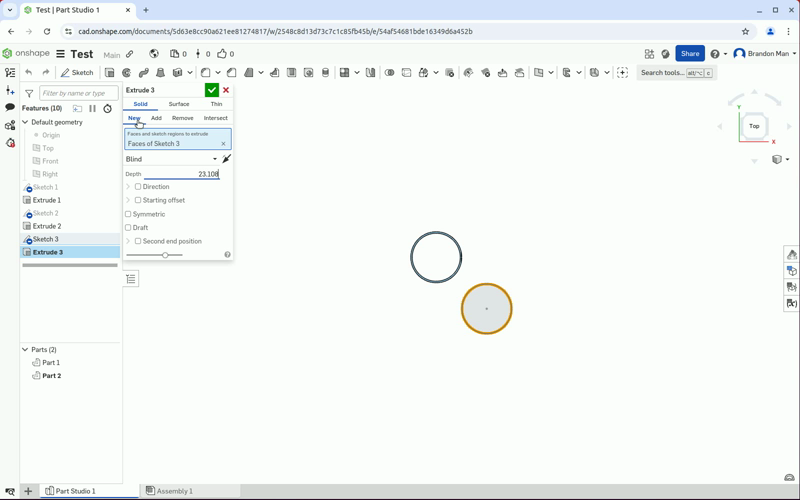
key(enter)
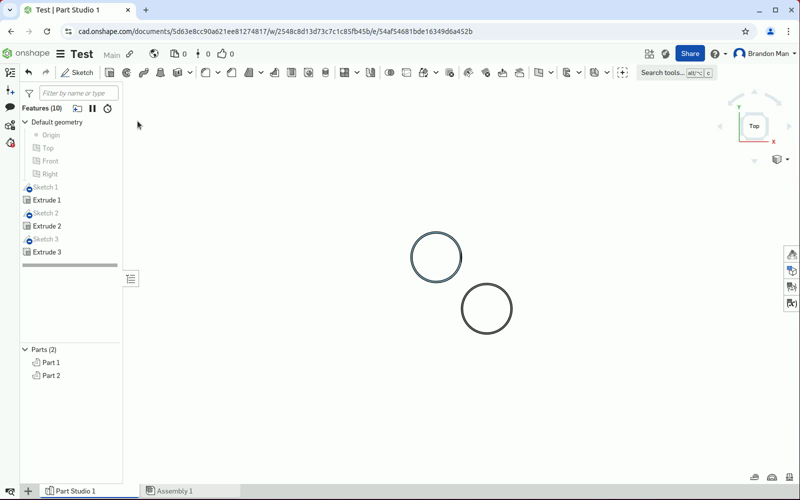
key(shift+h)
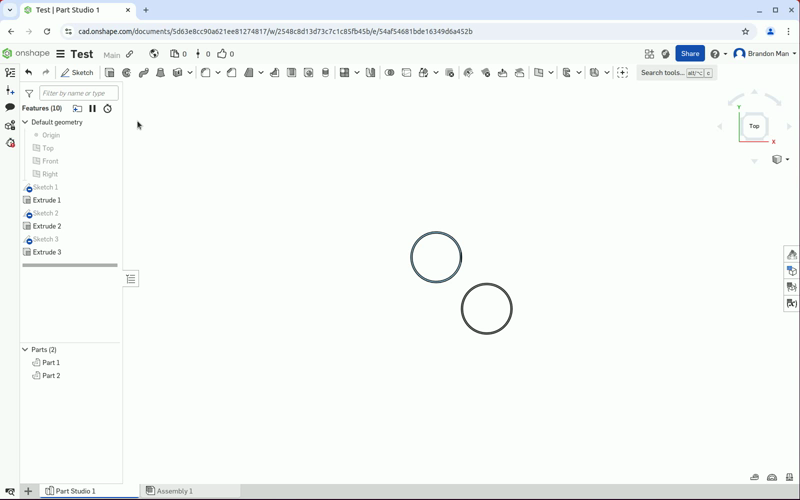
key(shift+h)
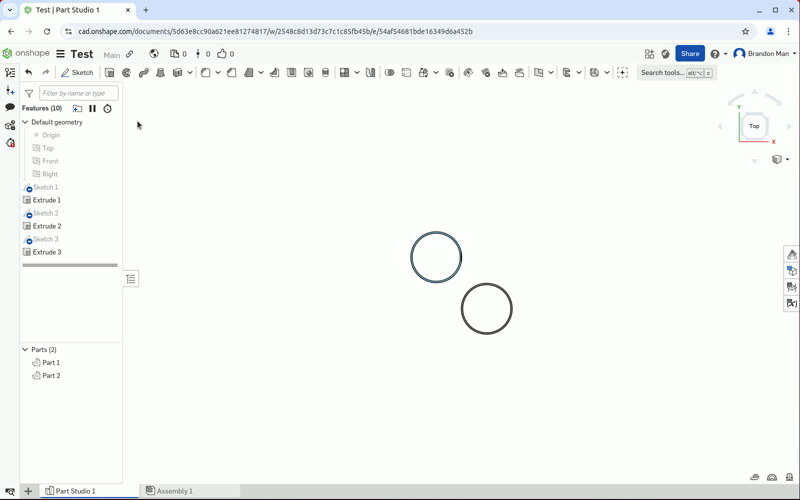
mouse_move(73, 189)
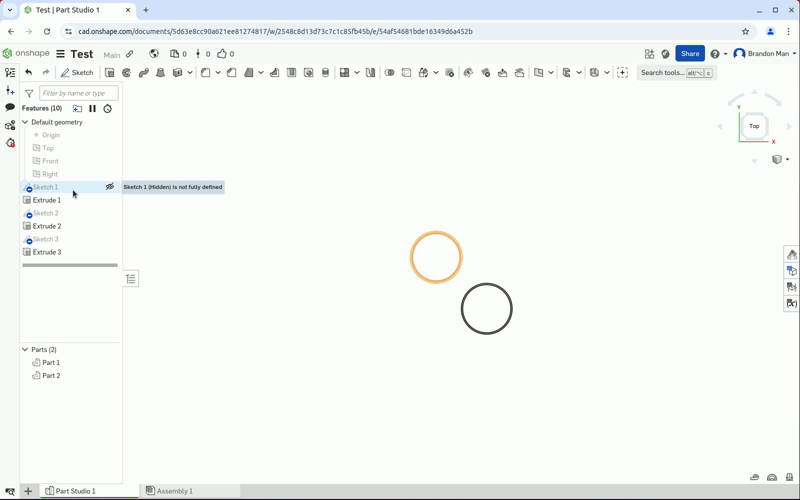
click(73, 189)
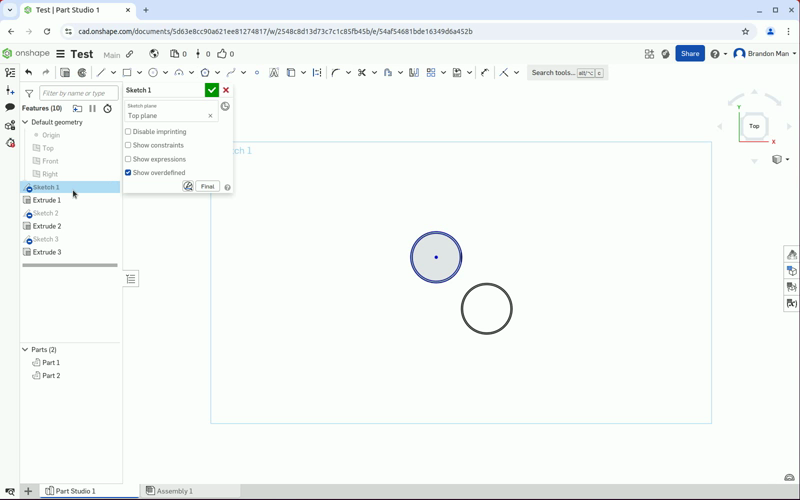
mouse_move(229, 92)
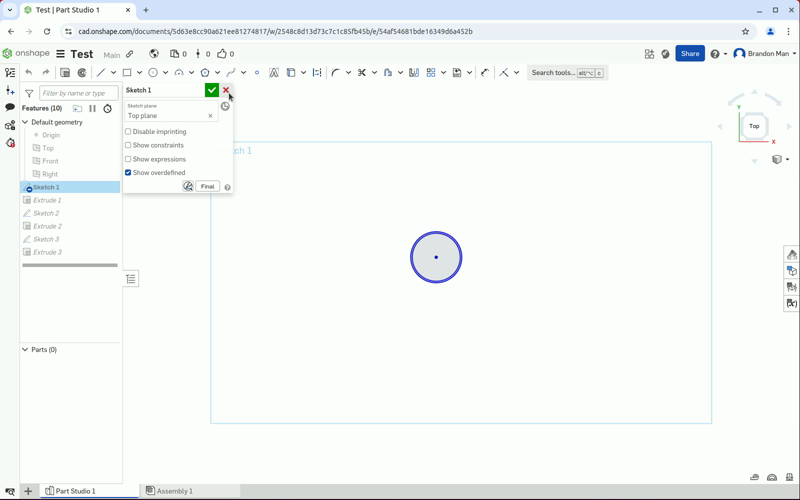
click(229, 92)
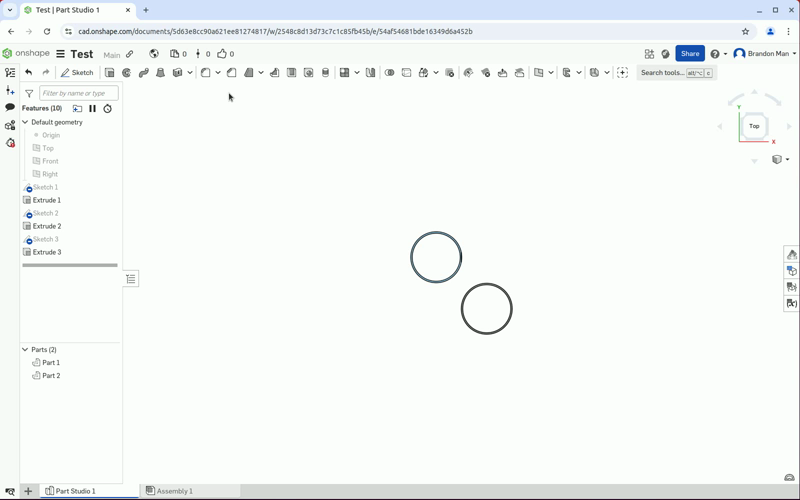
mouse_move(73, 352)
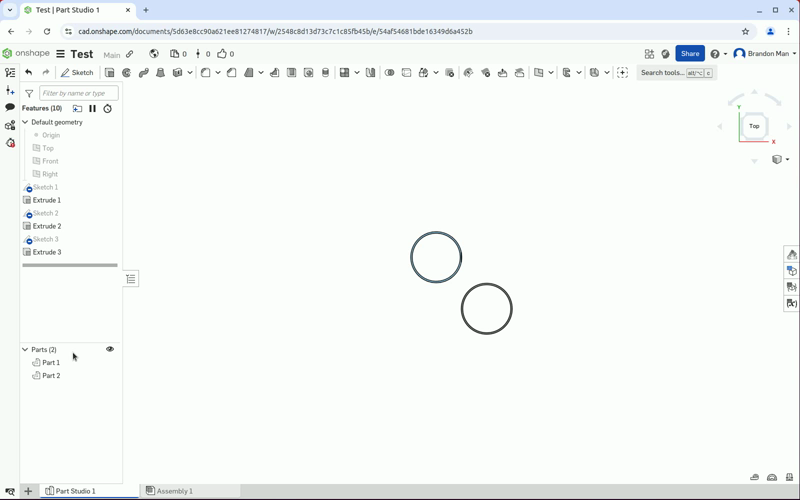
key(y)
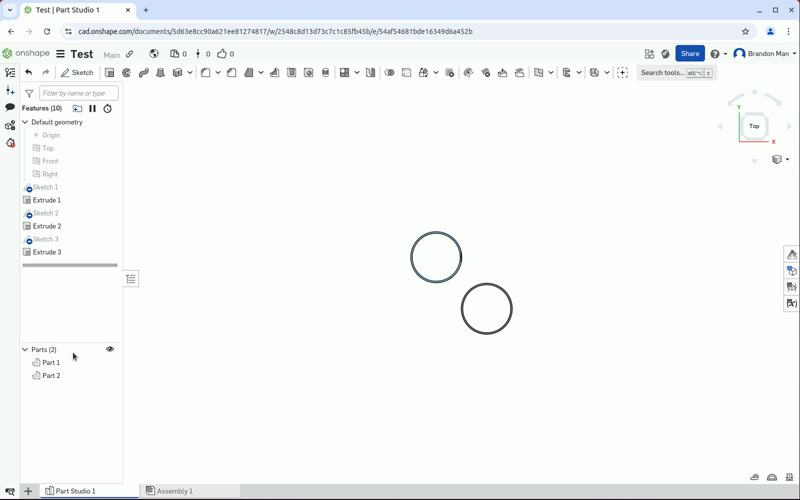
key(shift+p)
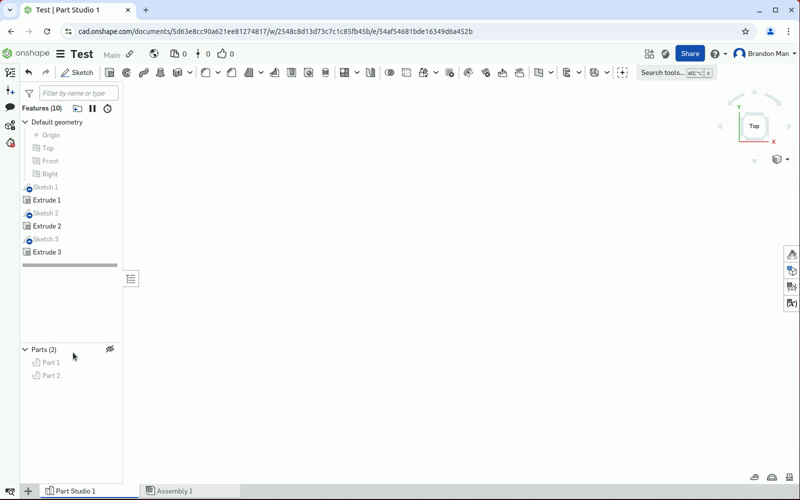
key(space)
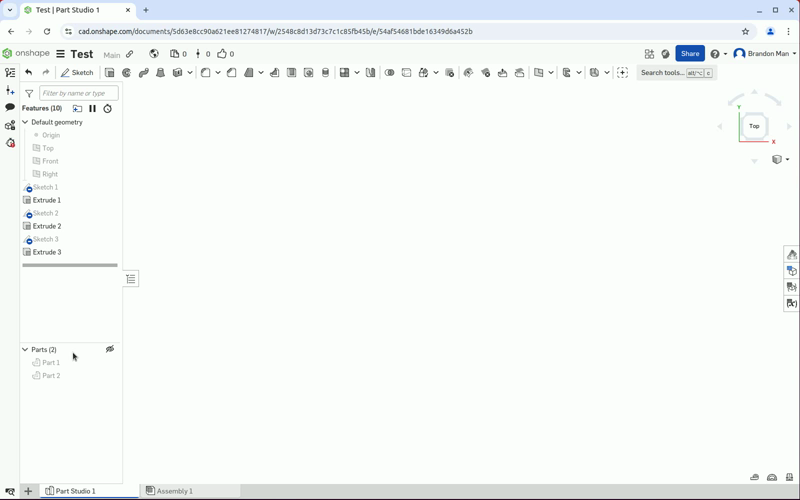
key_down(shift)
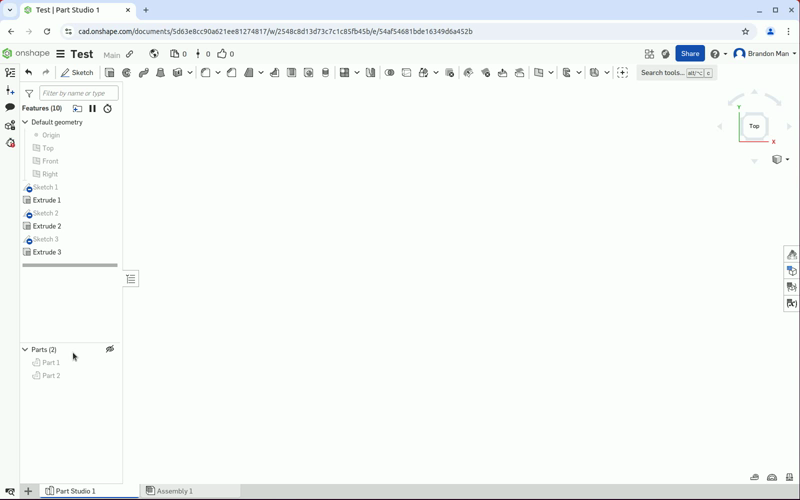
key(up)
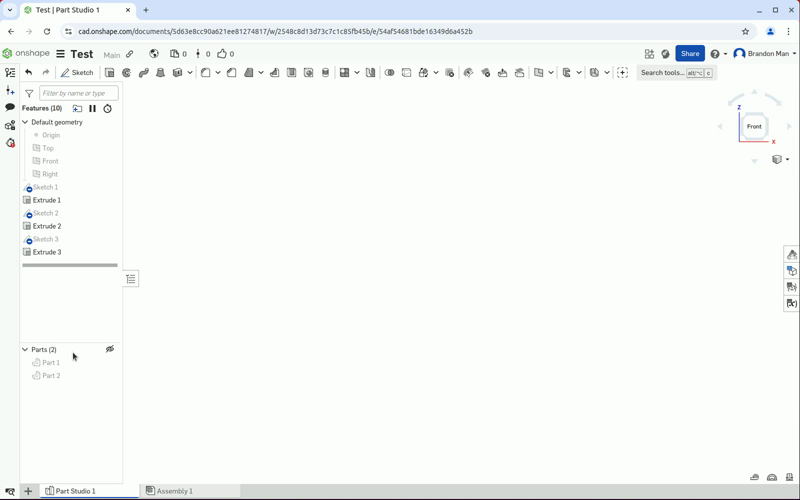
key_up(shift)
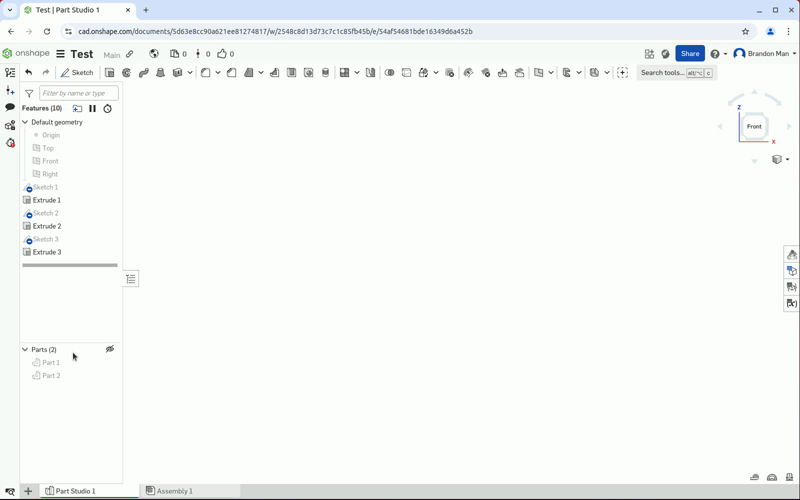
key(space)
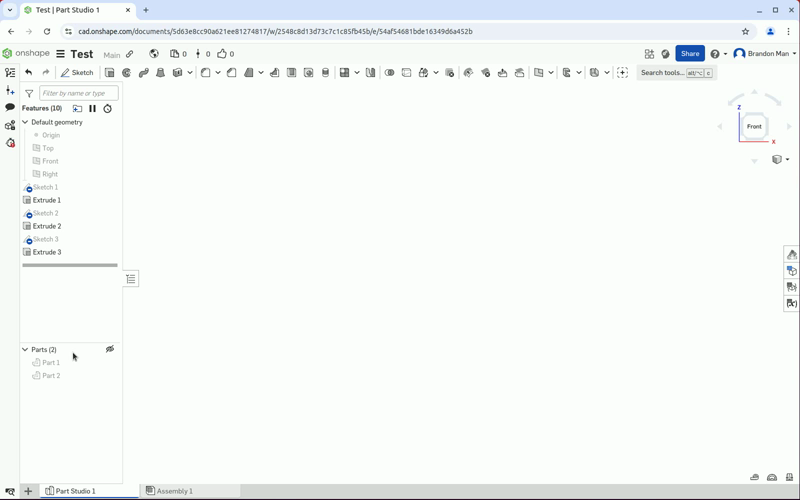
key_down(shift)
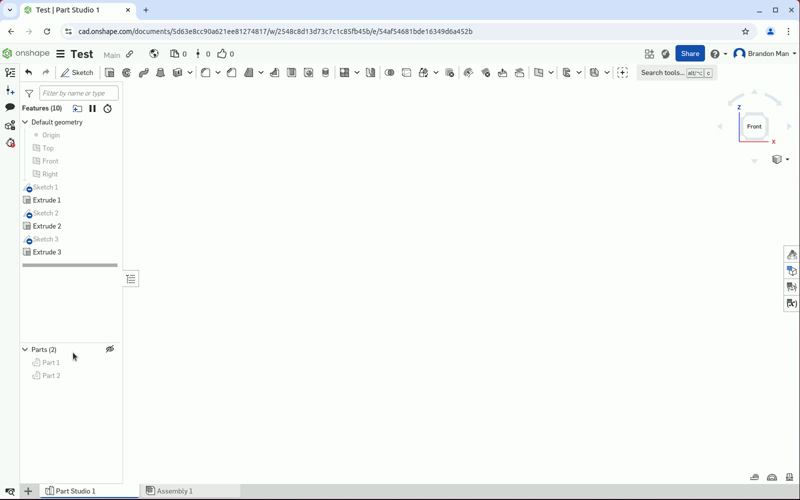
key(left)
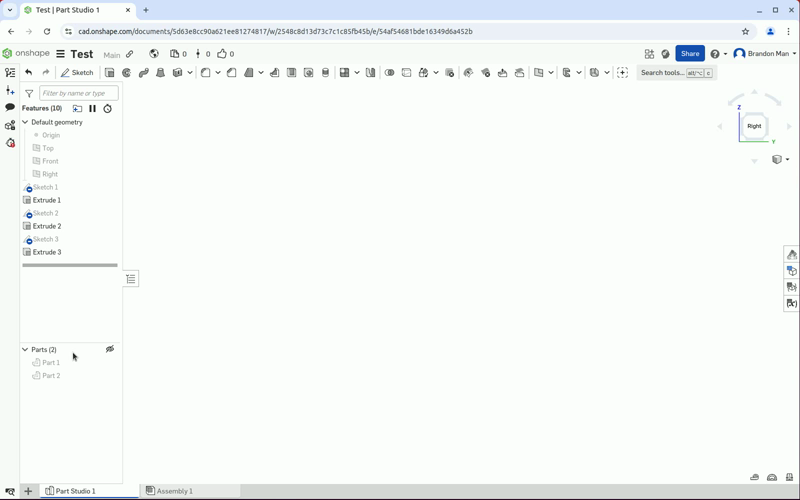
key_up(shift)
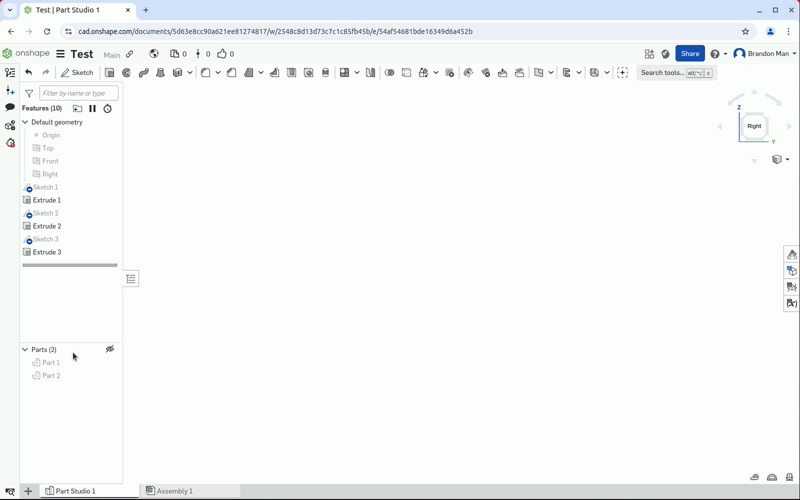
mouse_move(73, 352)
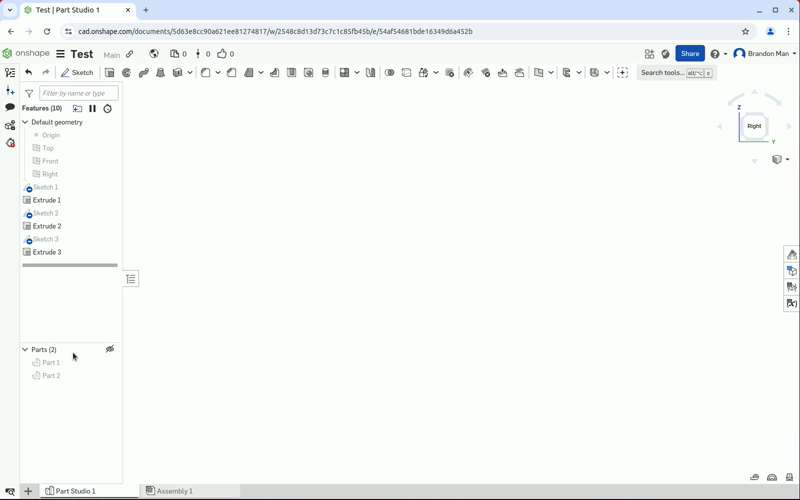
key(shift+y)
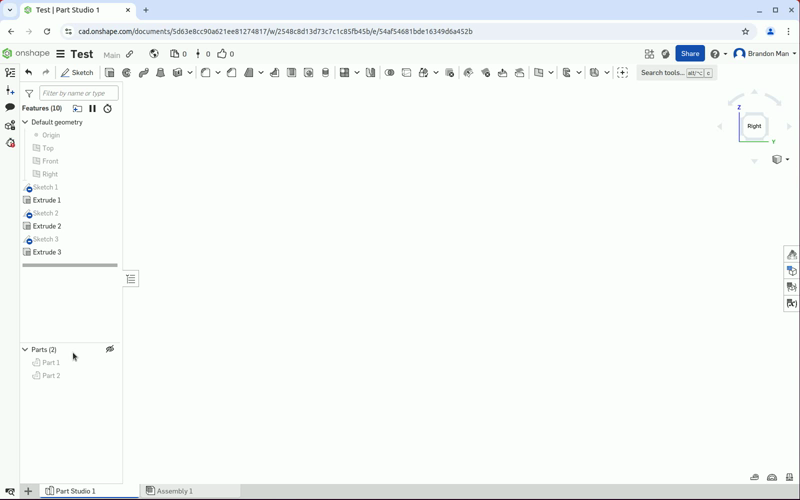
key(shift+s)
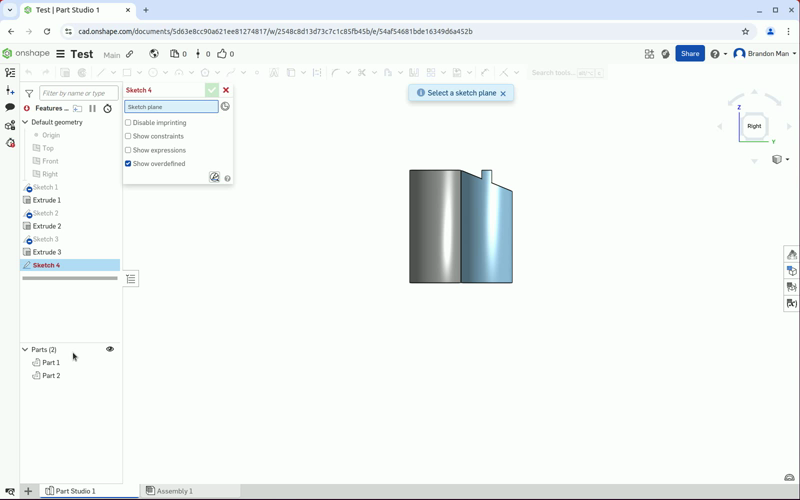
mouse_move(73, 176)
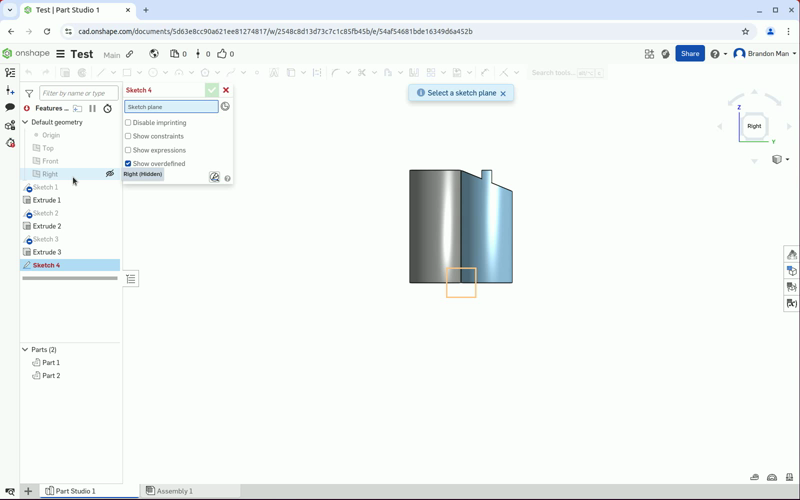
click(73, 176)
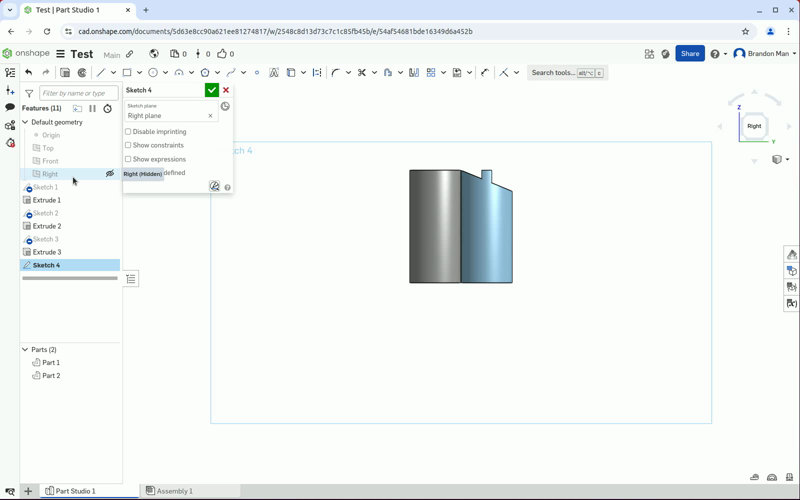
mouse_move(73, 352)
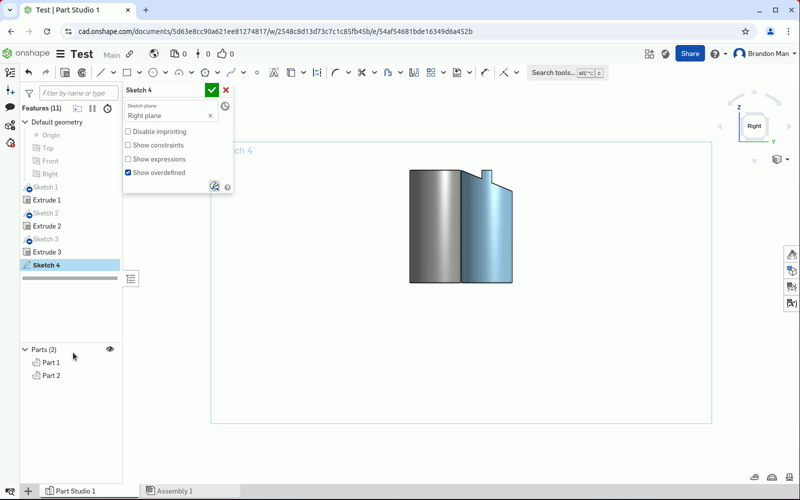
key(y)
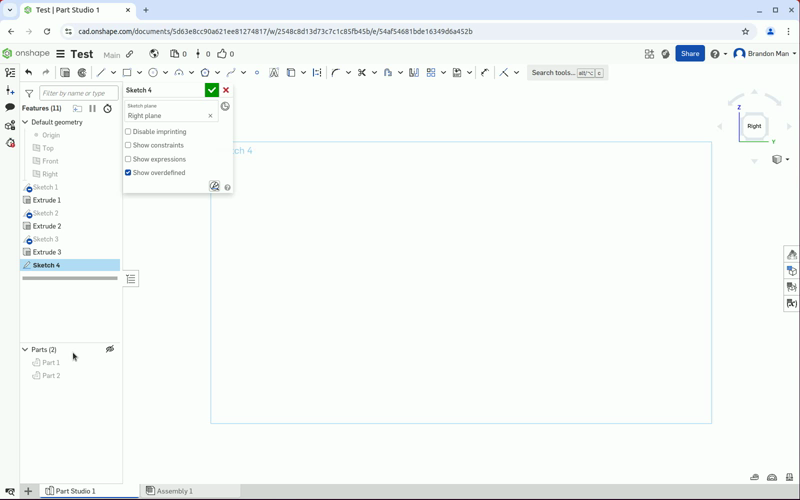
key(l)
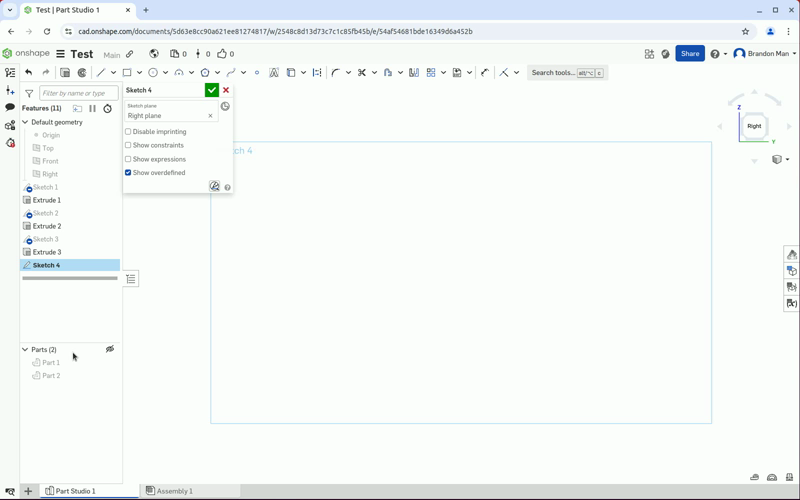
key_down(shift)
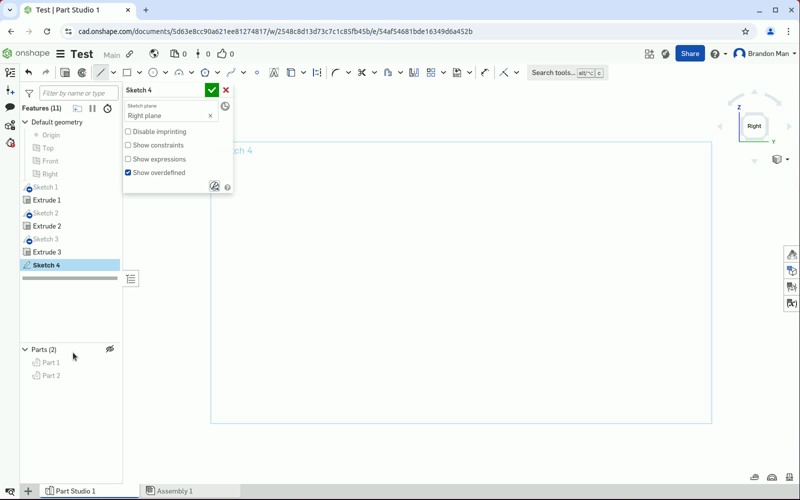
mouse_move(396, 197)
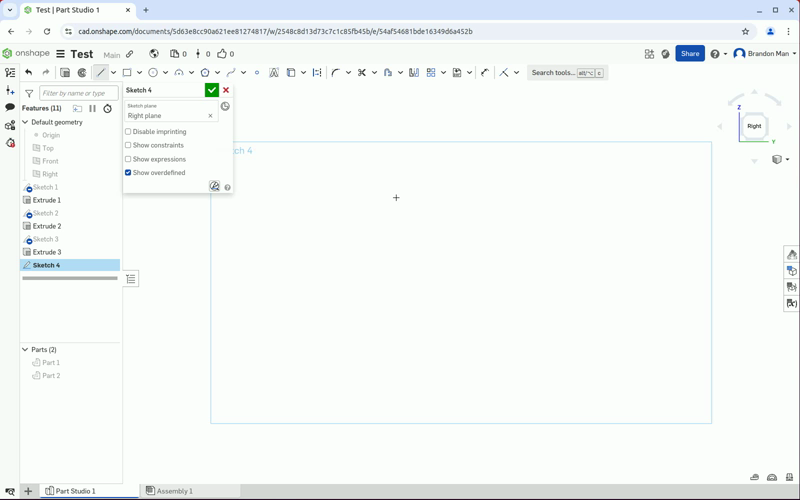
click(396, 197)
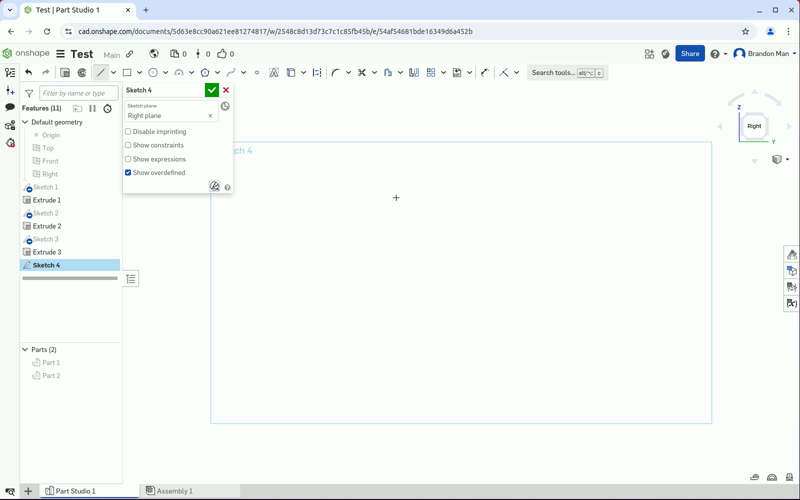
key_up(shift)
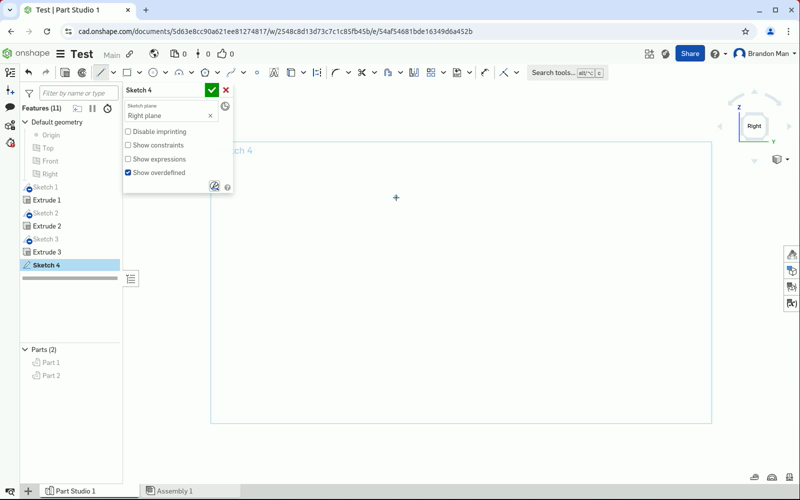
key_down(shift)
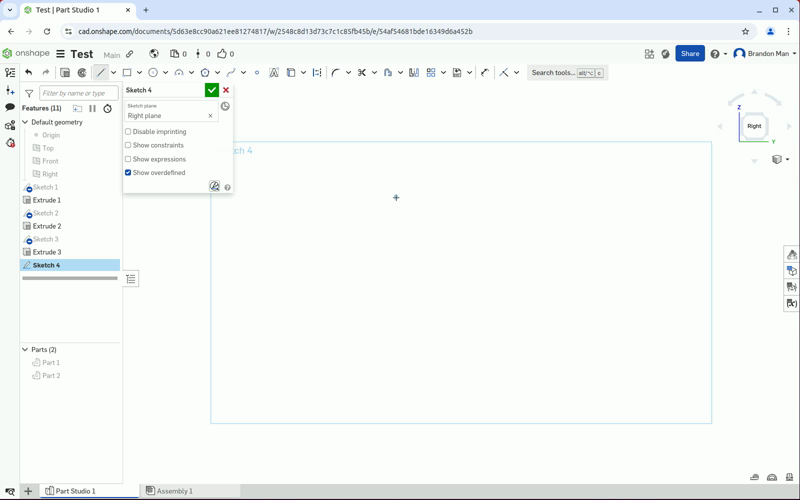
mouse_move(461, 170)
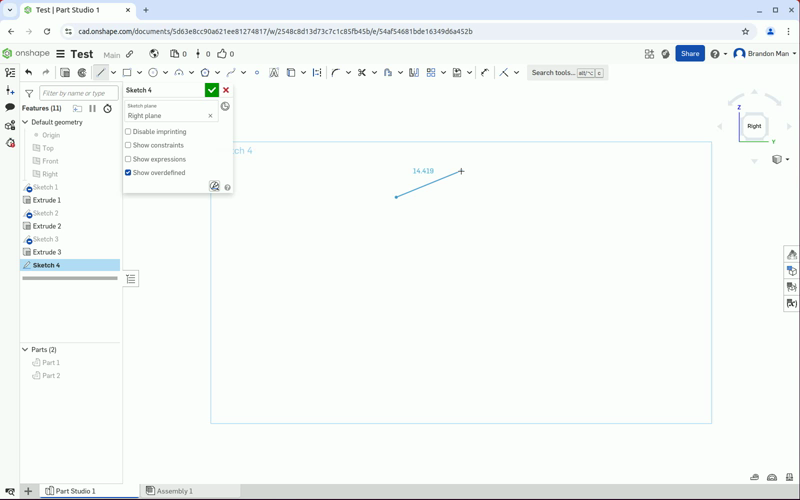
click(461, 170)
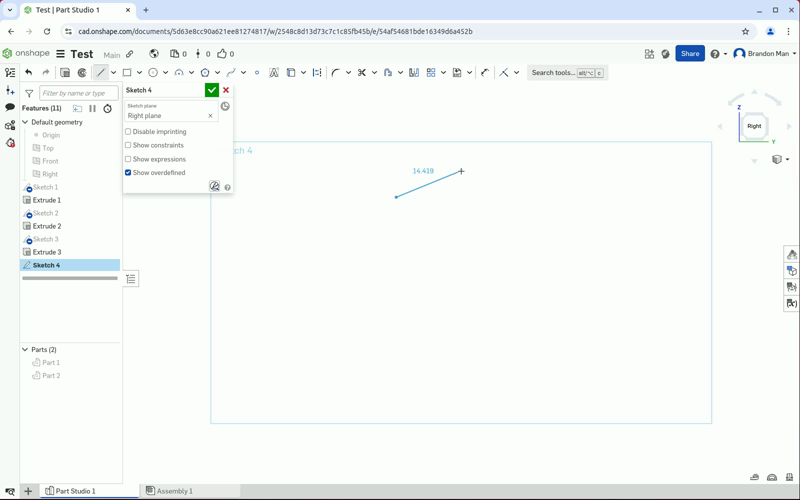
key_up(shift)
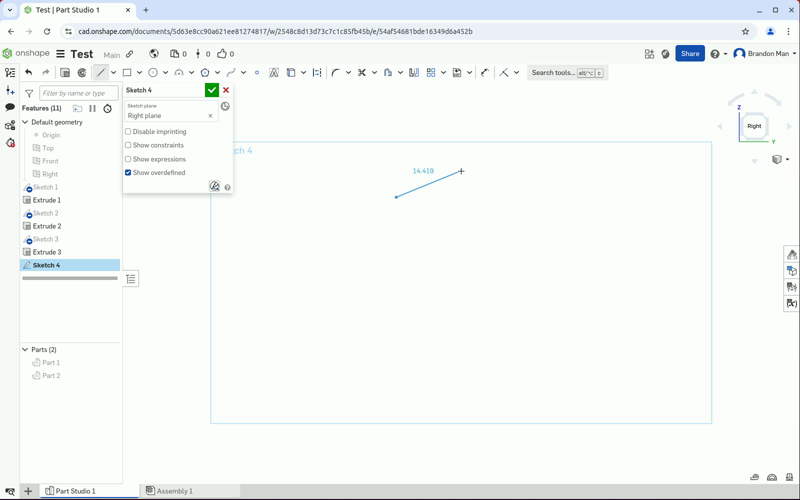
key_down(shift)
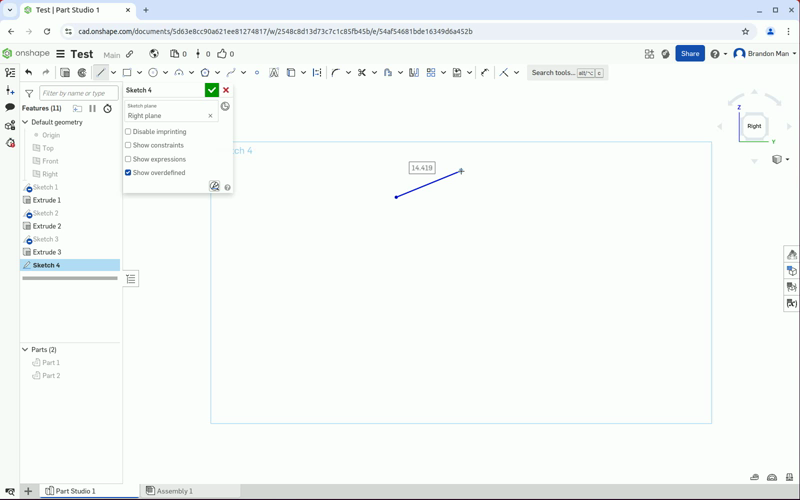
mouse_move(491, 170)
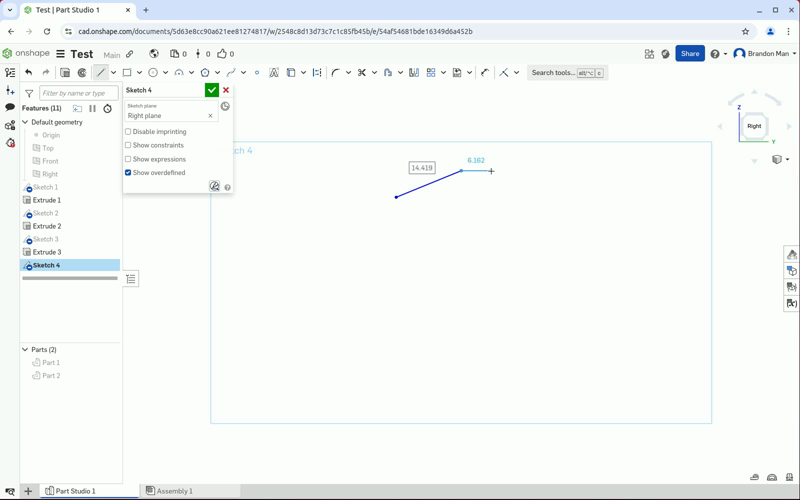
mouse_move(461, 151)
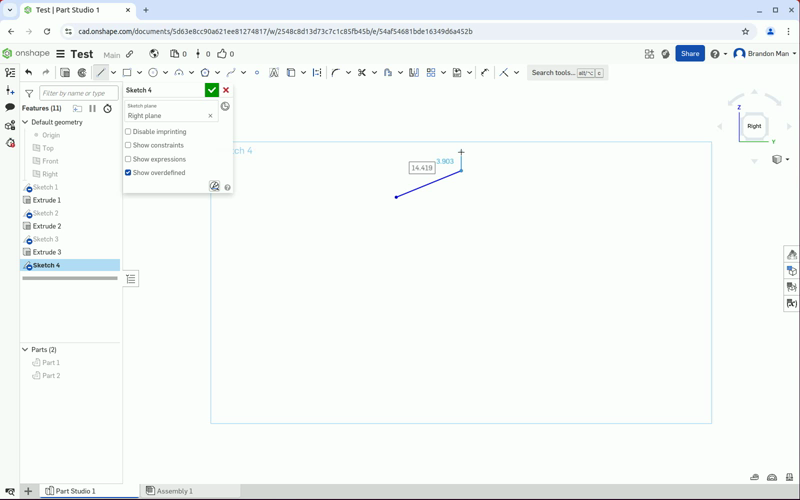
click(461, 151)
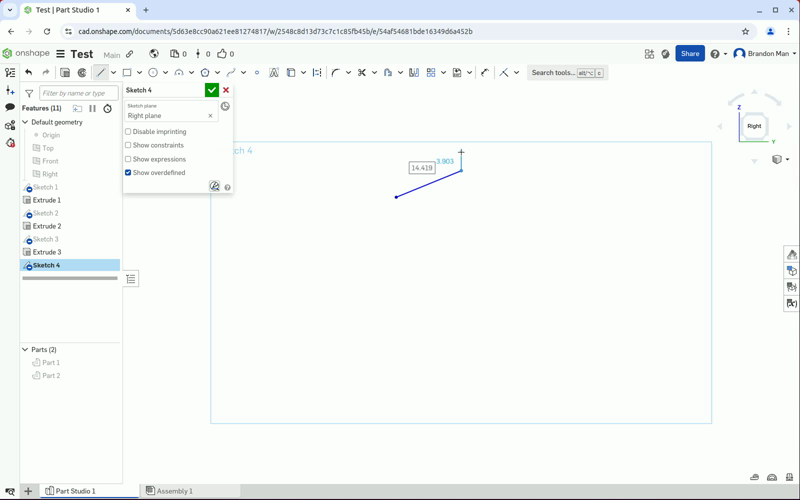
key_up(shift)
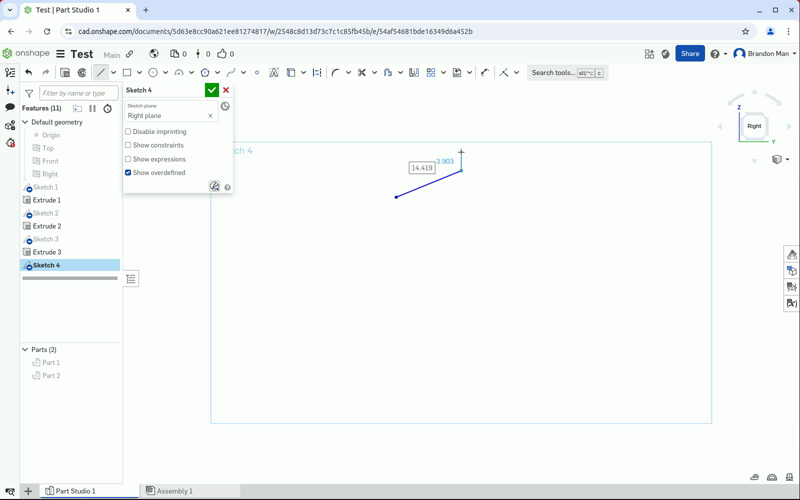
key_down(shift)
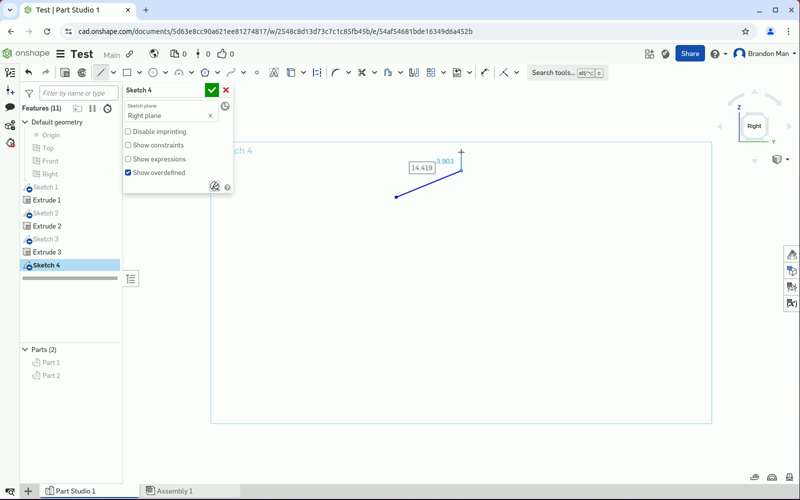
mouse_move(396, 151)
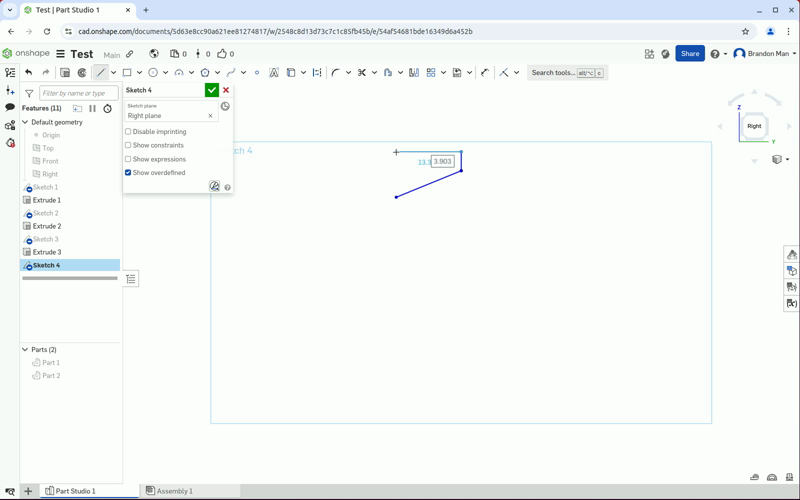
click(396, 151)
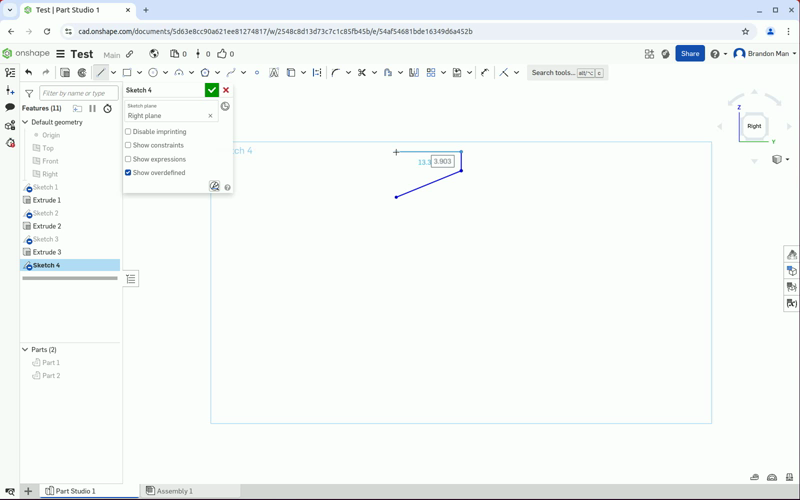
key_up(shift)
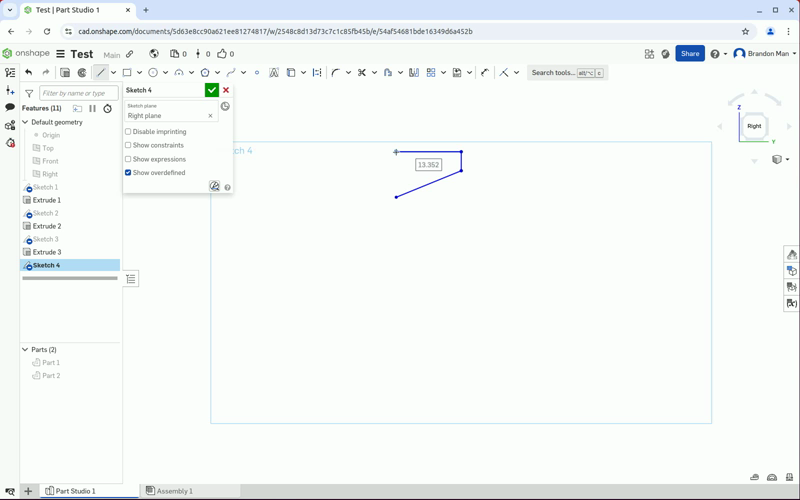
mouse_move(426, 151)
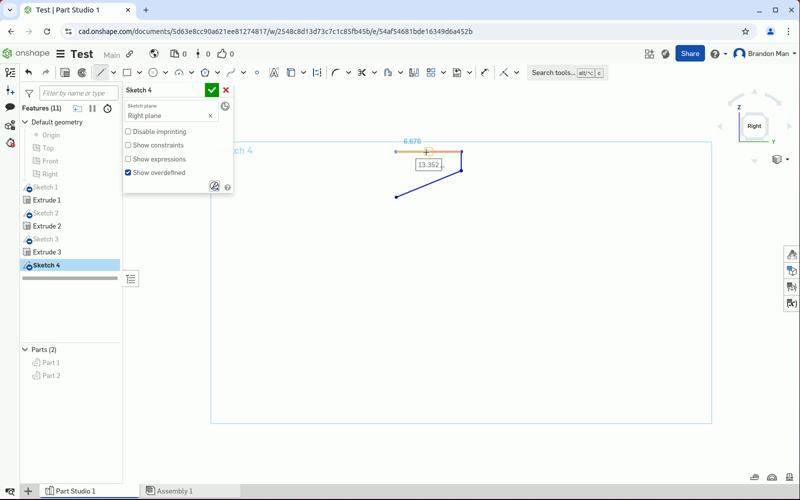
key_down(shift)
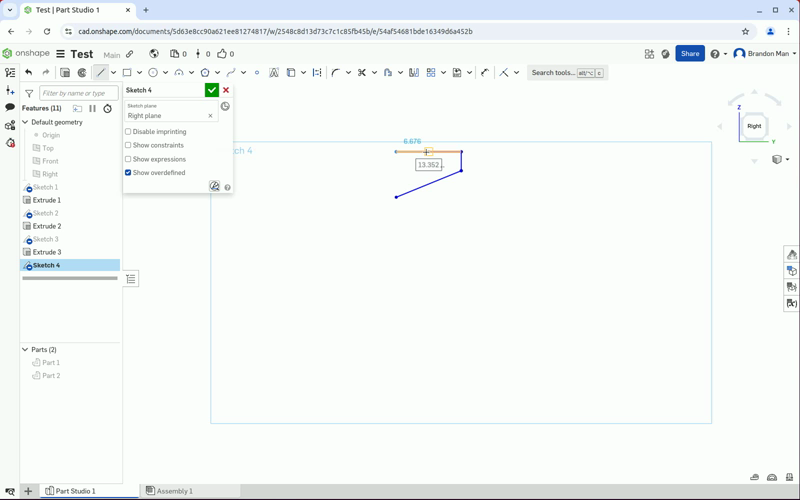
mouse_move(396, 197)
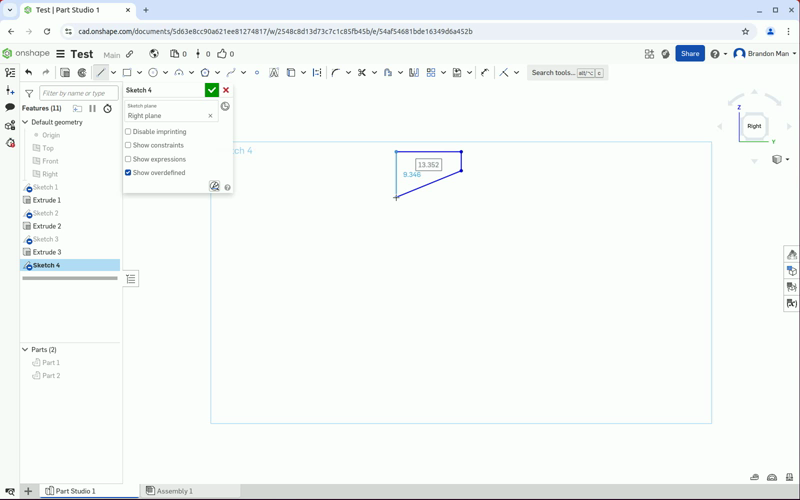
key_up(shift)
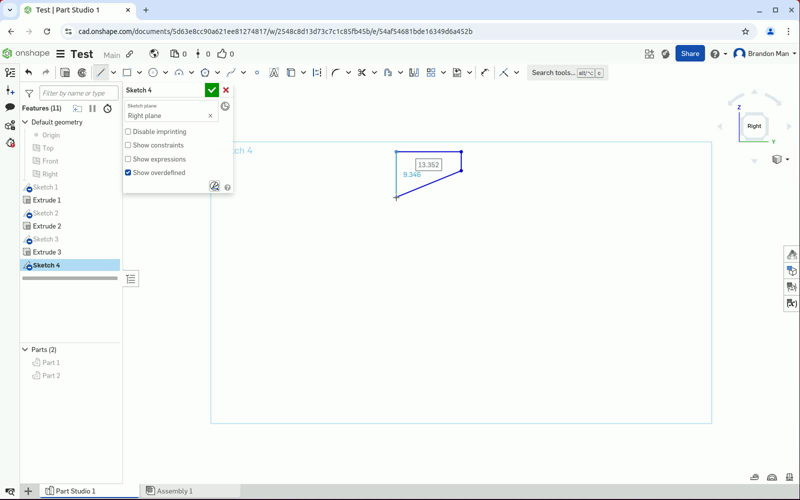
click(396, 197)
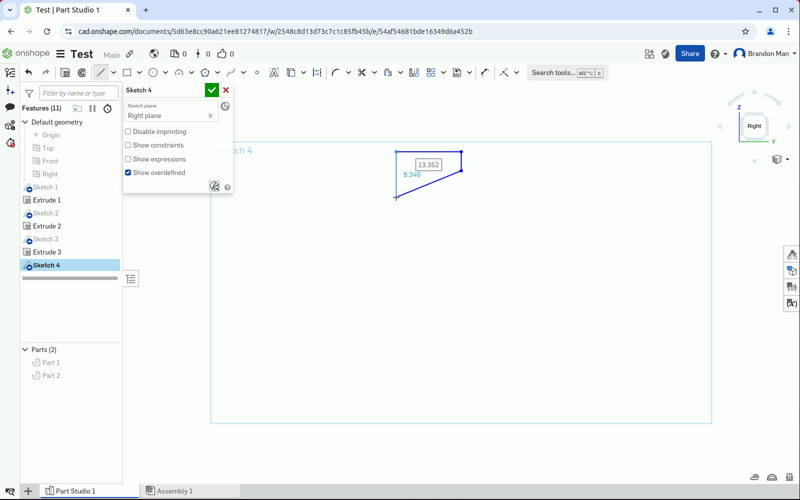
key(esc)
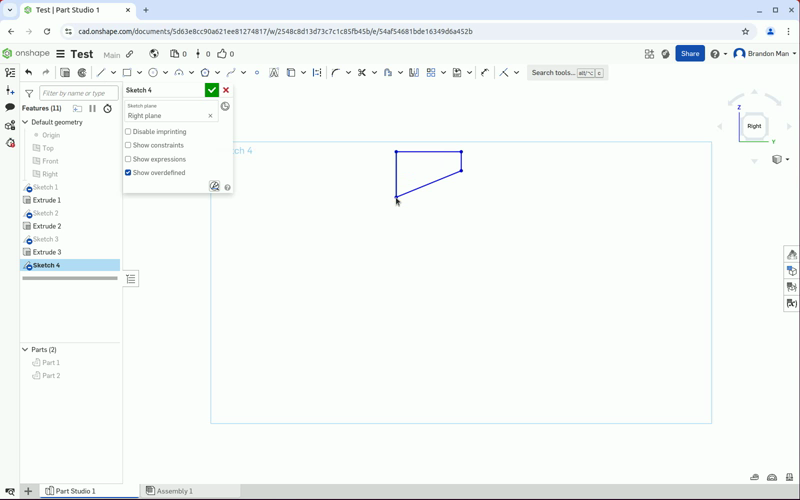
mouse_move(421, 178)
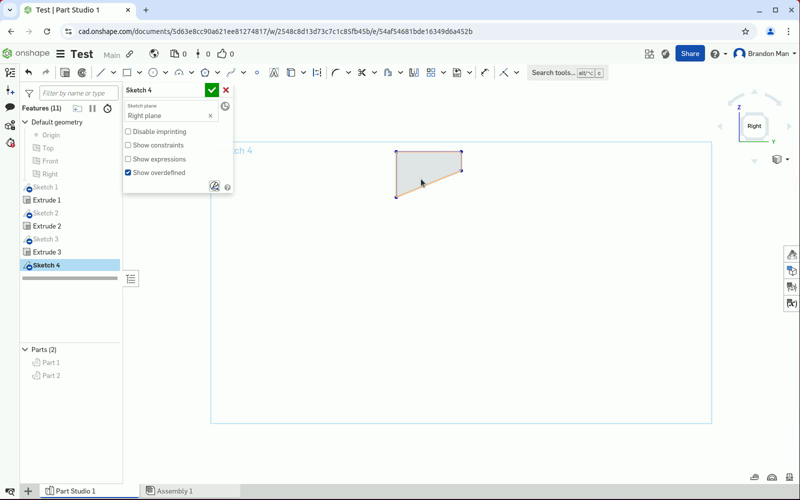
click(421, 178)
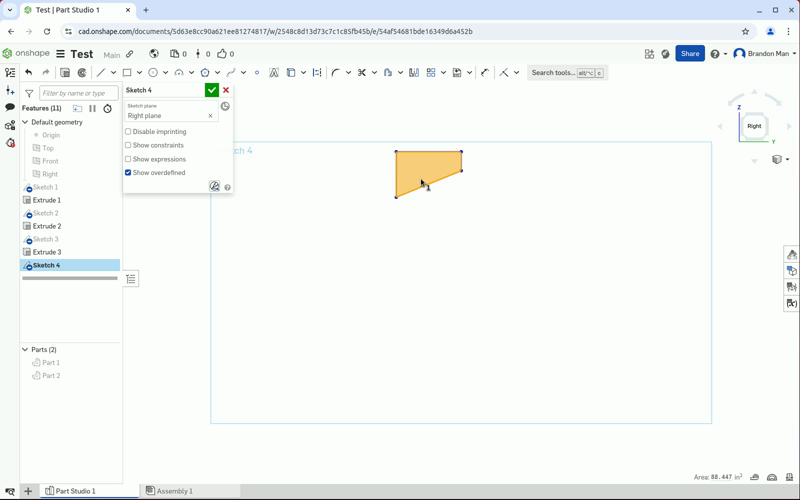
mouse_move(73, 352)
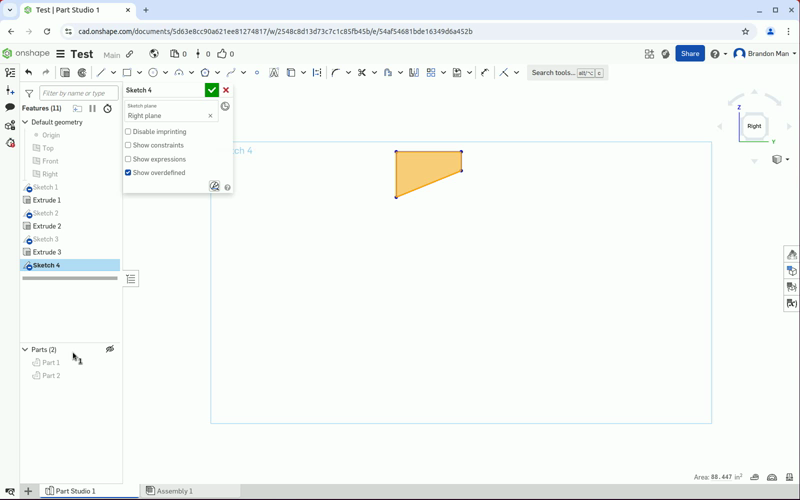
key(shift+y)
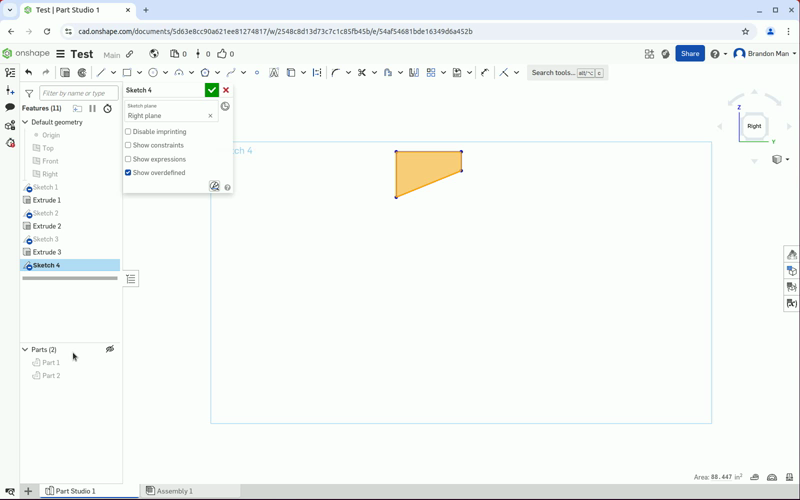
key(shift+e)
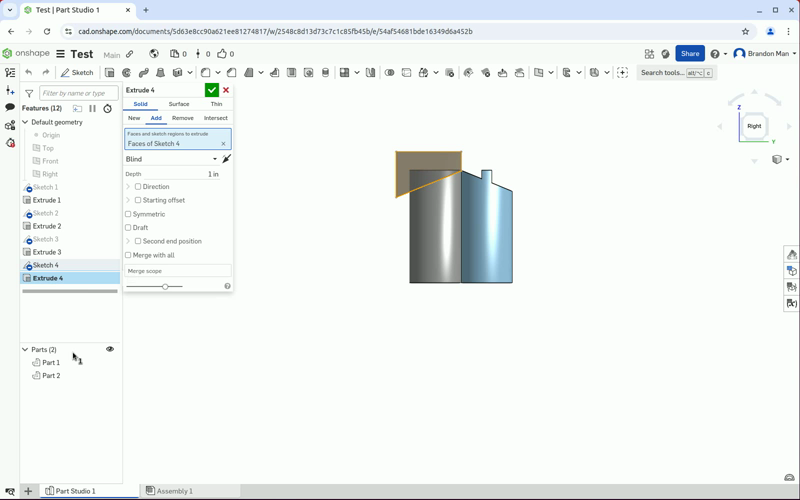
mouse_move(143, 106)
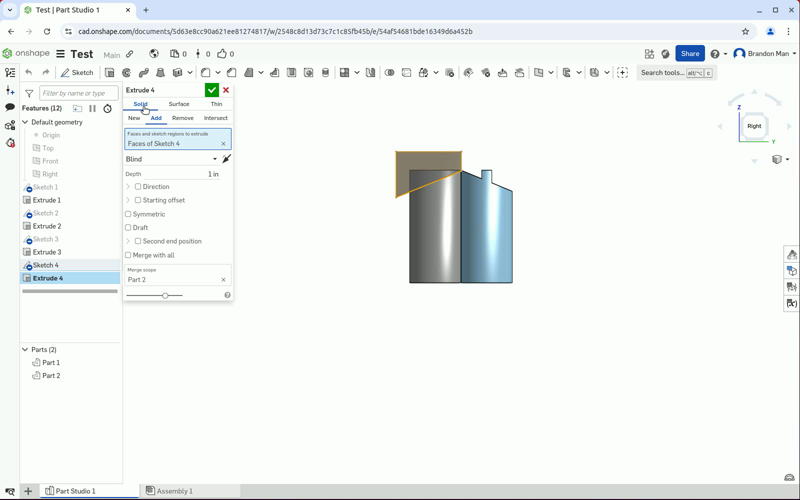
click(143, 106)
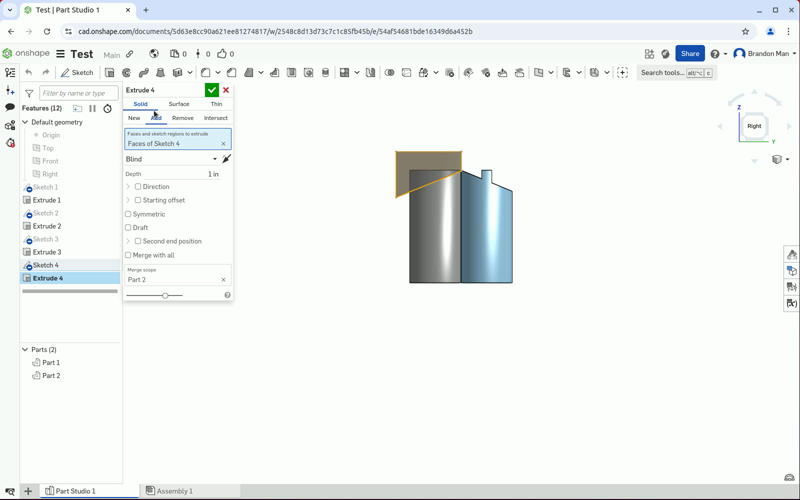
mouse_move(186, 120)
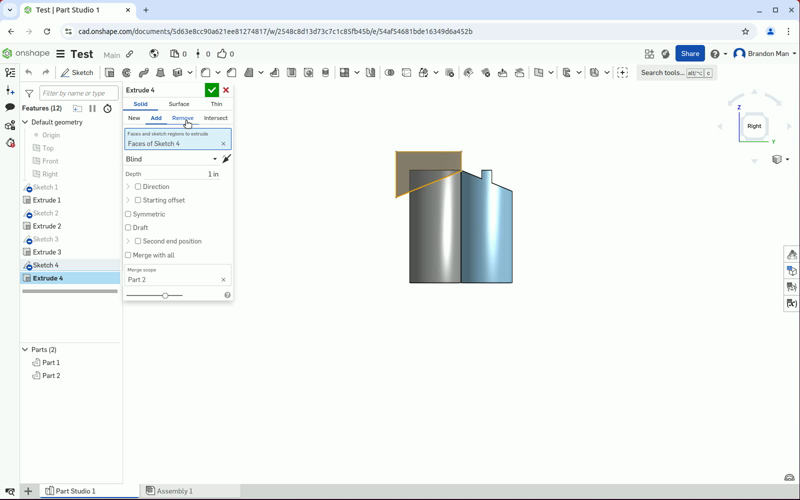
click(186, 120)
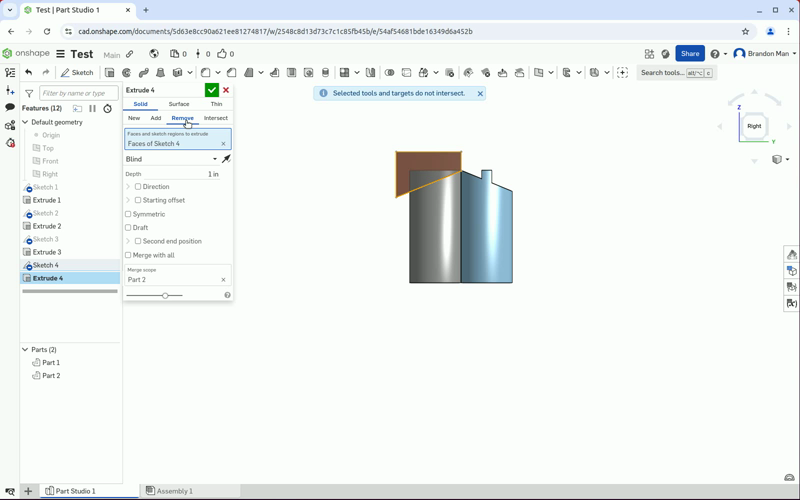
key(tab, 4)
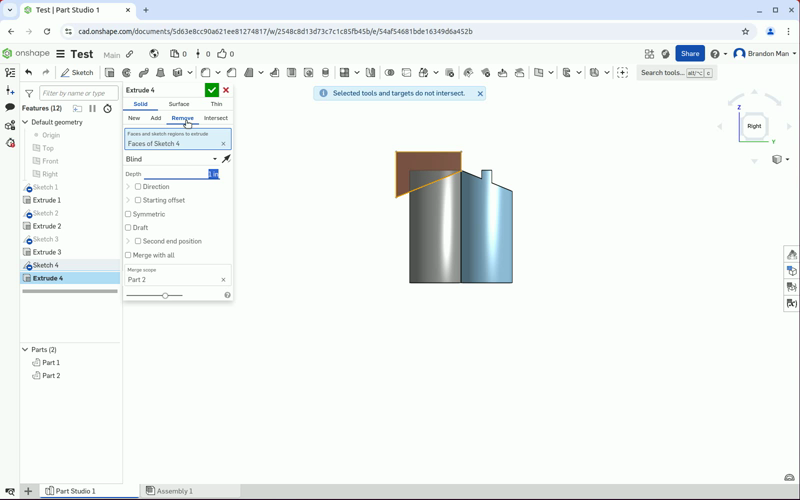
text(-23.108)
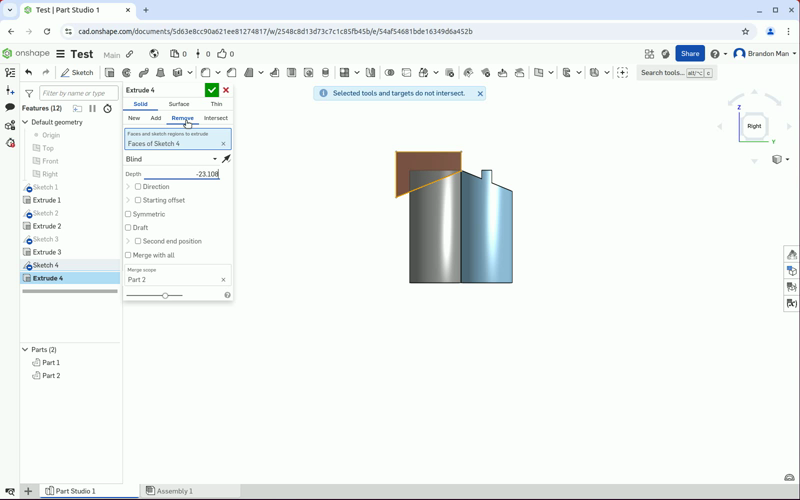
key(tab, 6)
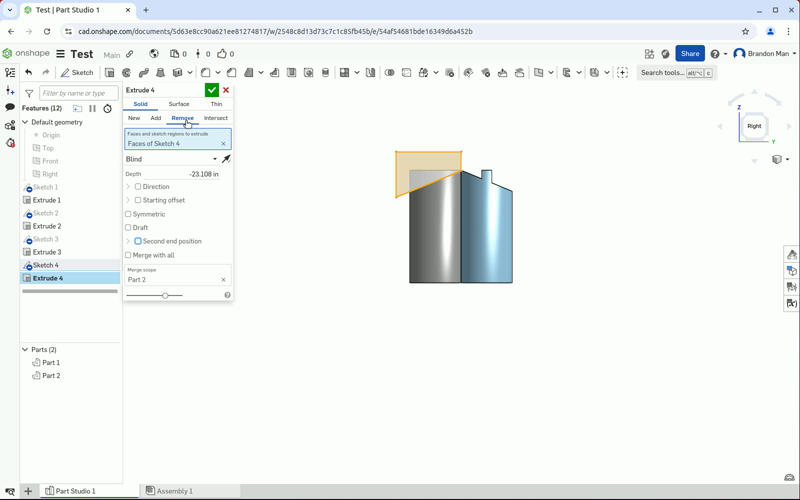
key(space)
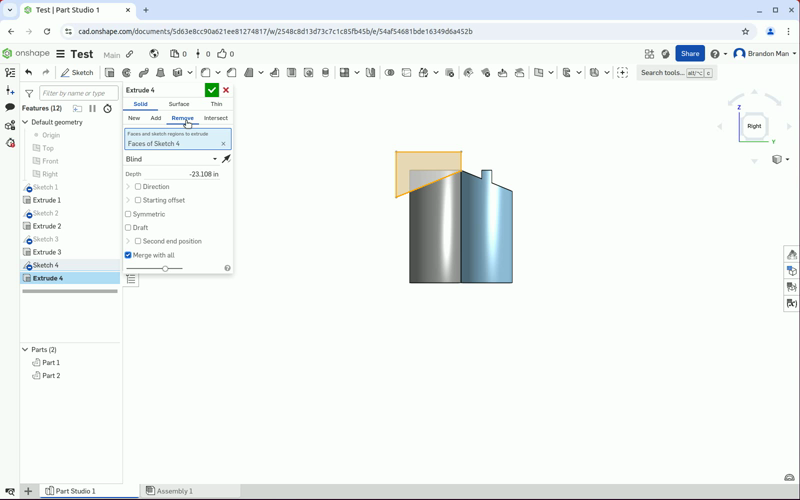
key(enter)
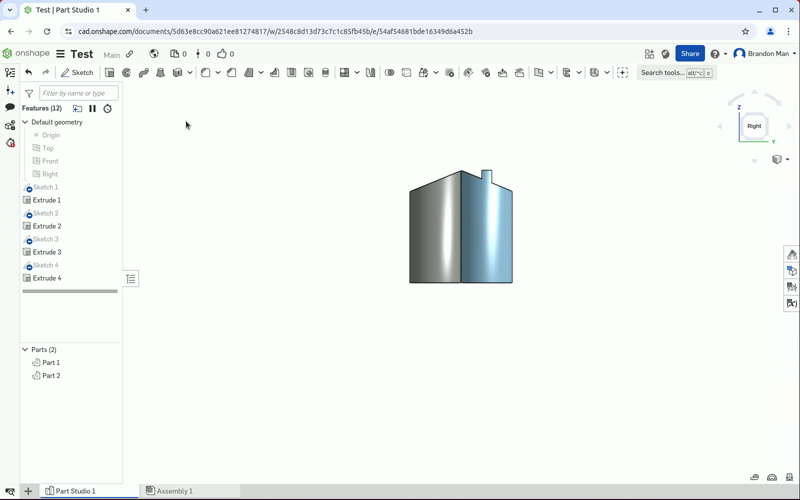
key(shift+h)
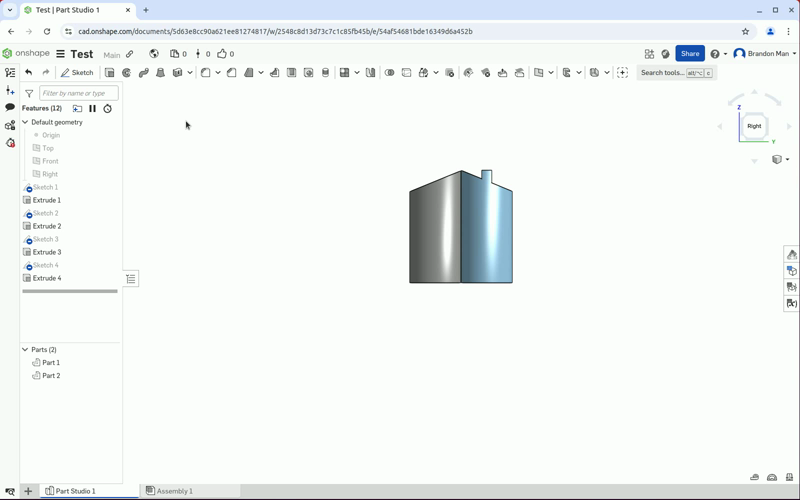
key(shift+h)
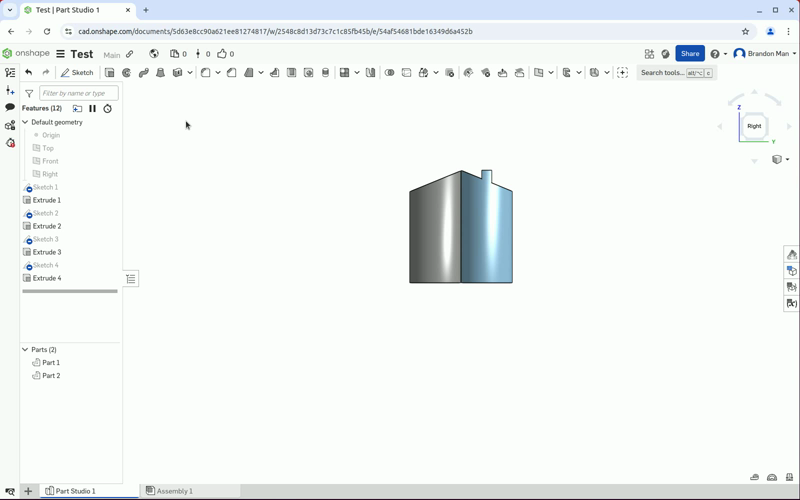
key(shift+7)
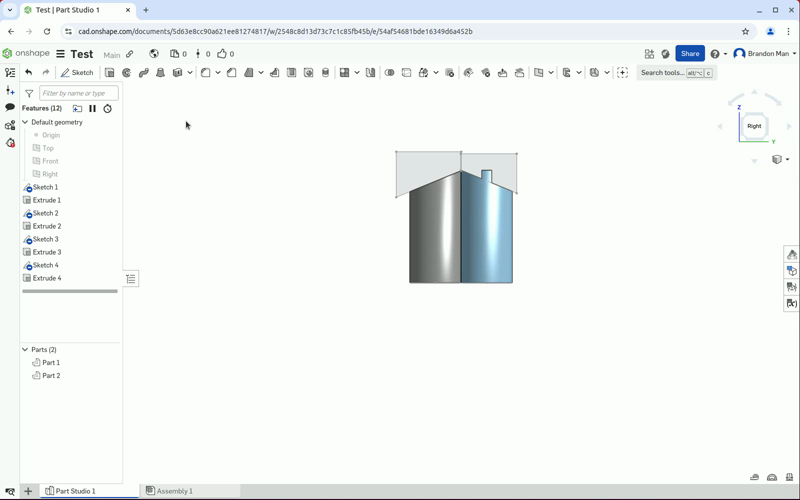
key(right, 2)
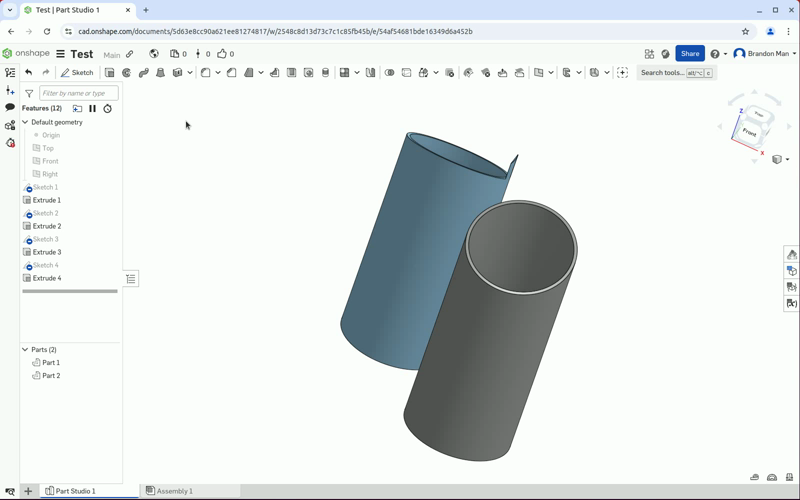
key(down, 2)
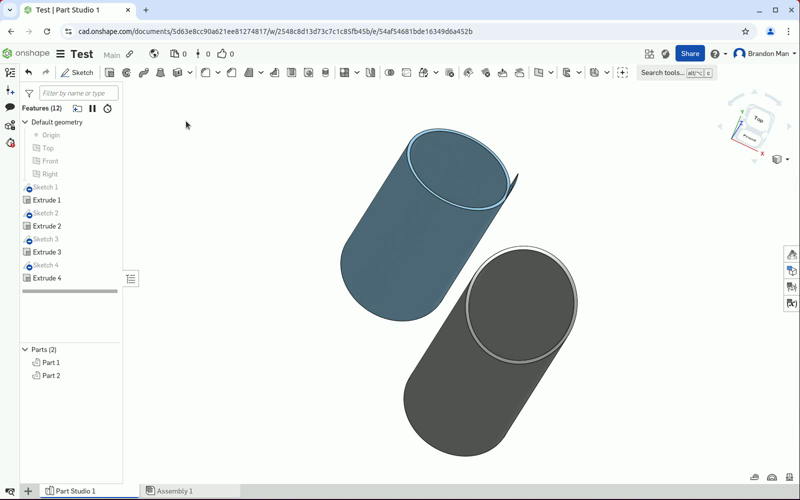
key(up, 2)
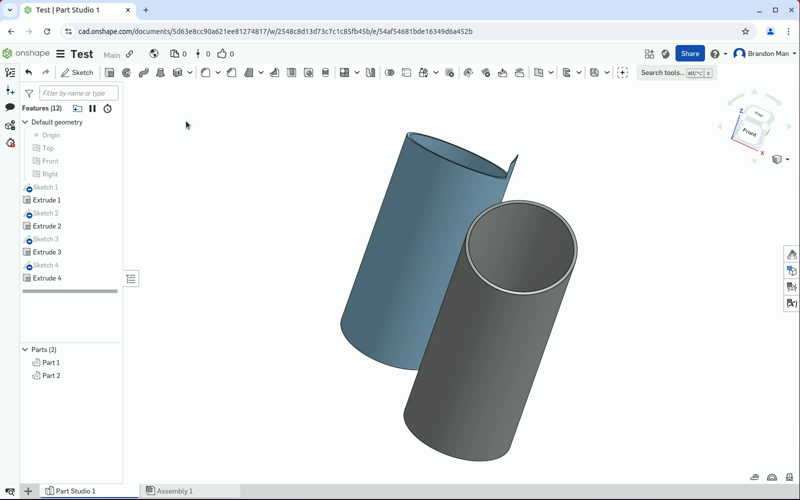
key(left, 2)
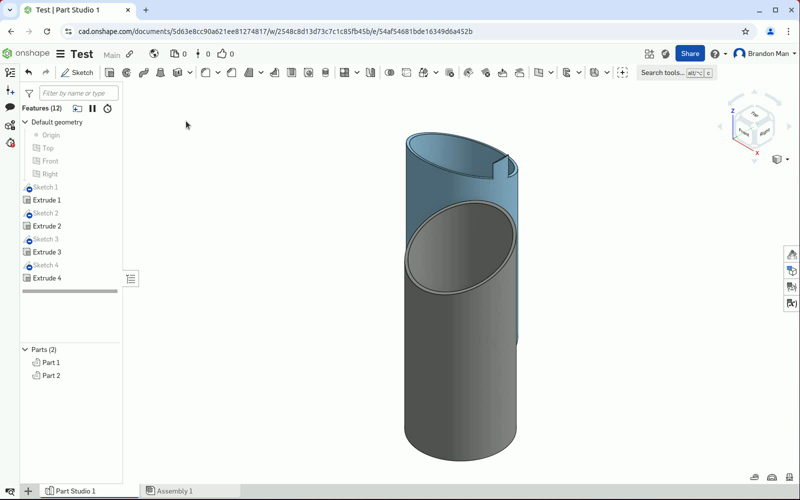
mouse_move(73, 189)
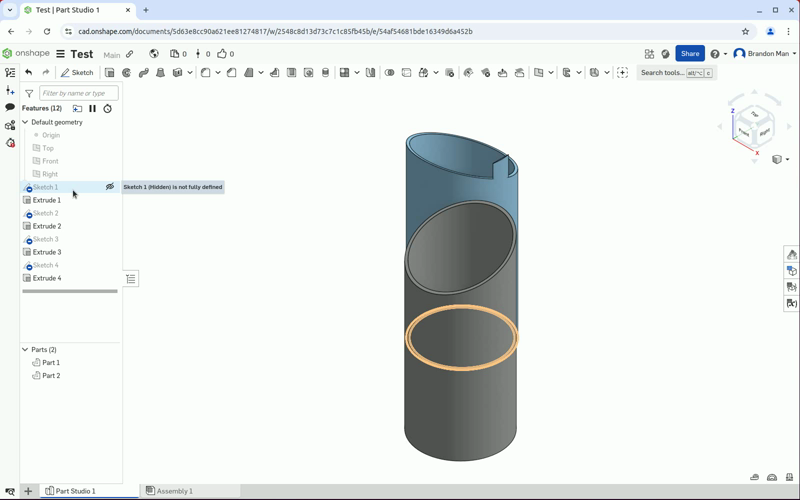
click(73, 189)